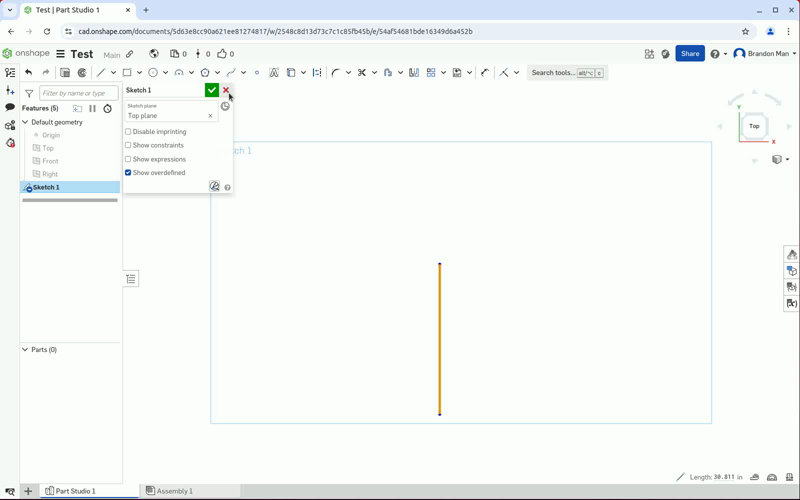
key(shift+h)
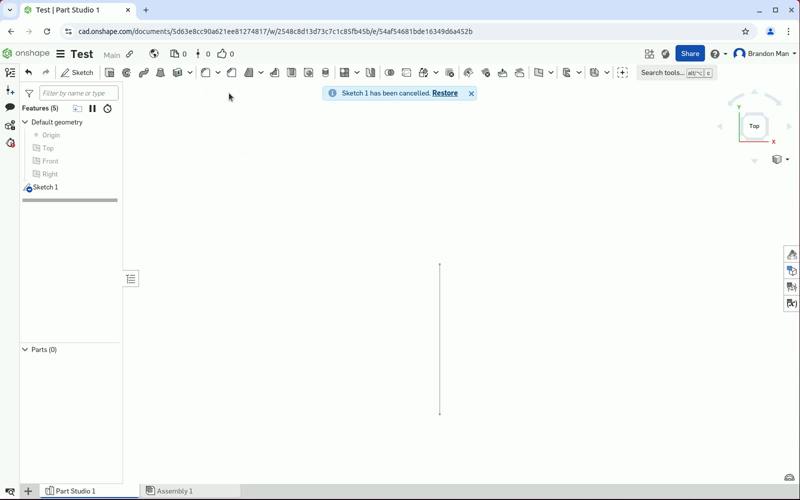
key(shift+s)
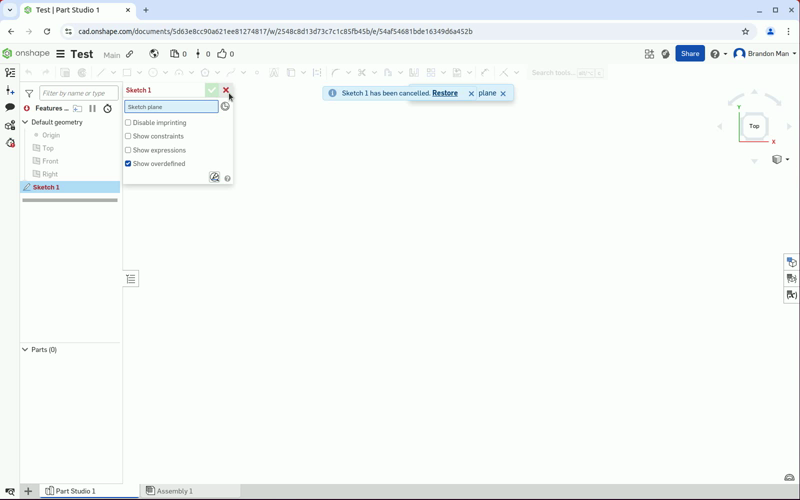
mouse_move(73, 150)
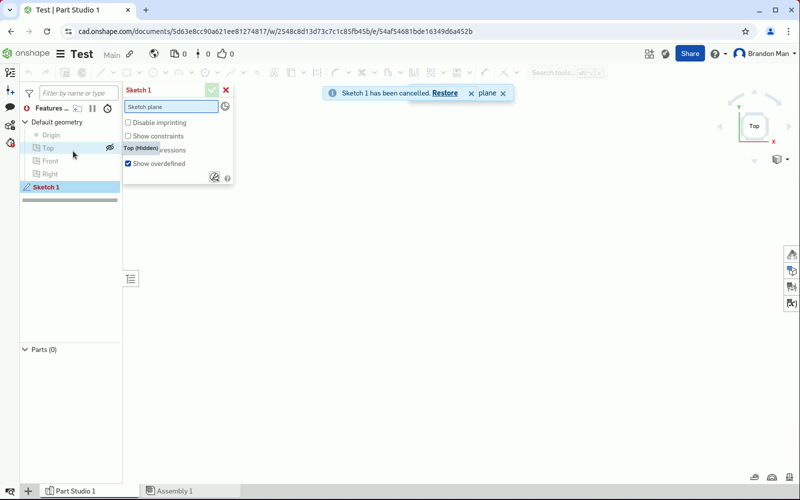
click(73, 150)
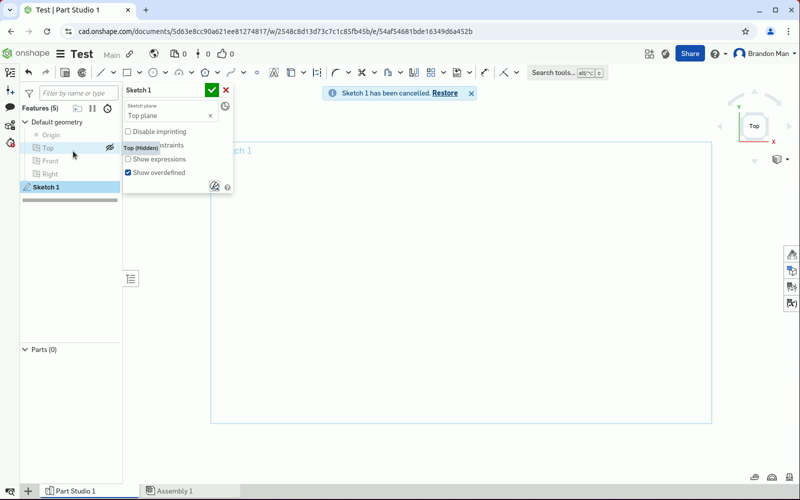
mouse_move(73, 352)
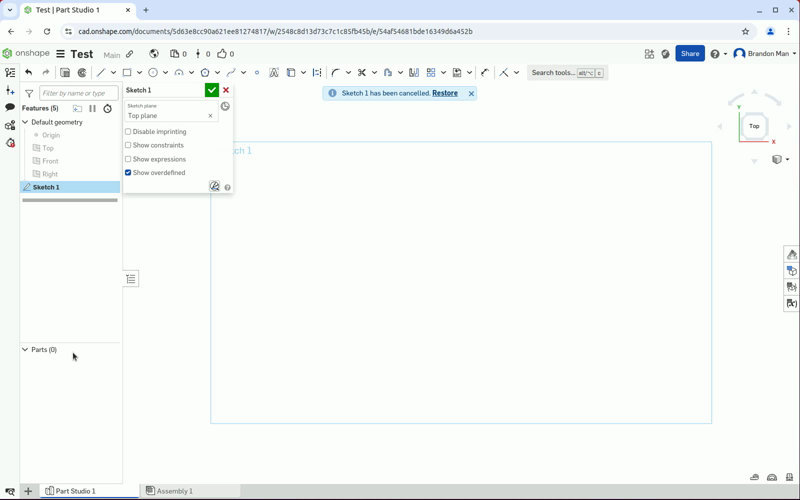
key(y)
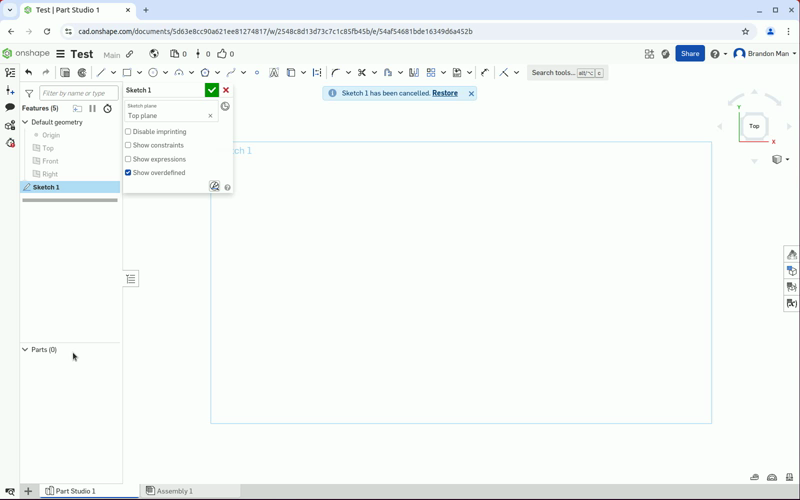
key(l)
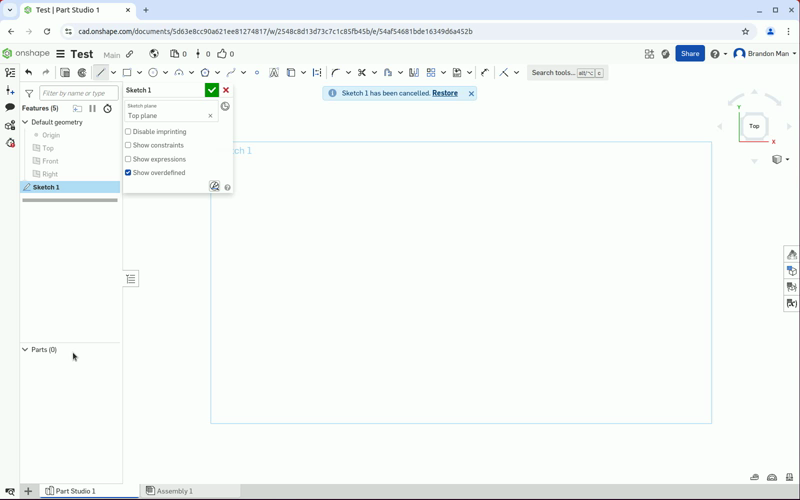
key_down(shift)
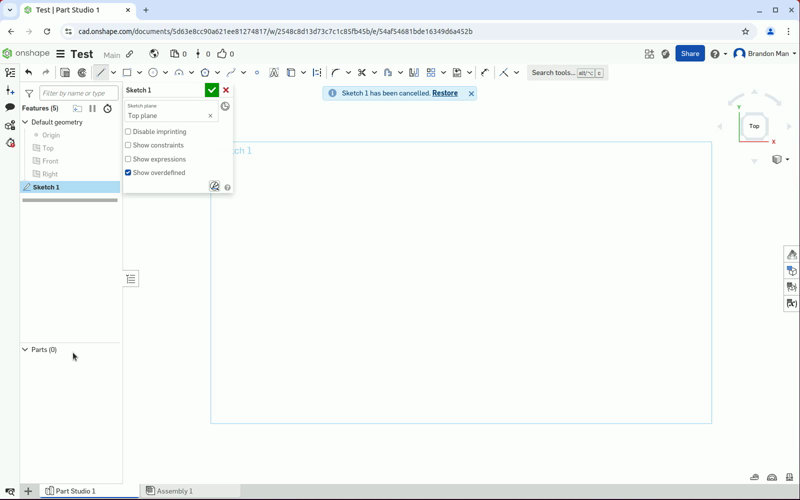
mouse_move(493, 307)
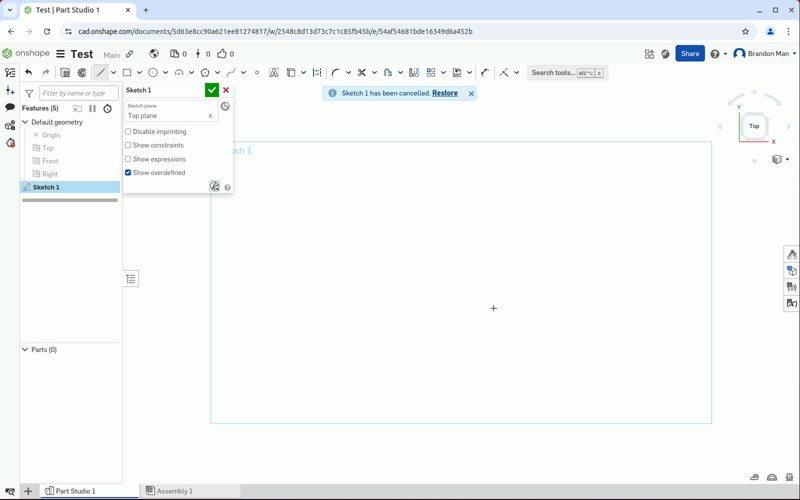
click(493, 307)
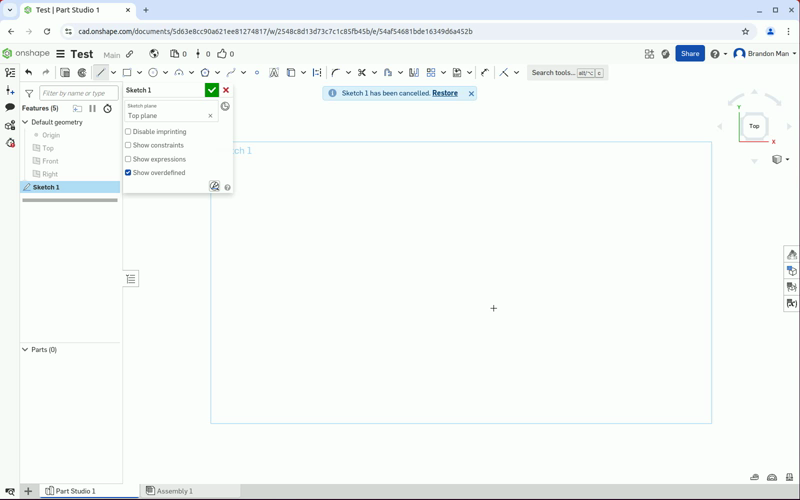
key_up(shift)
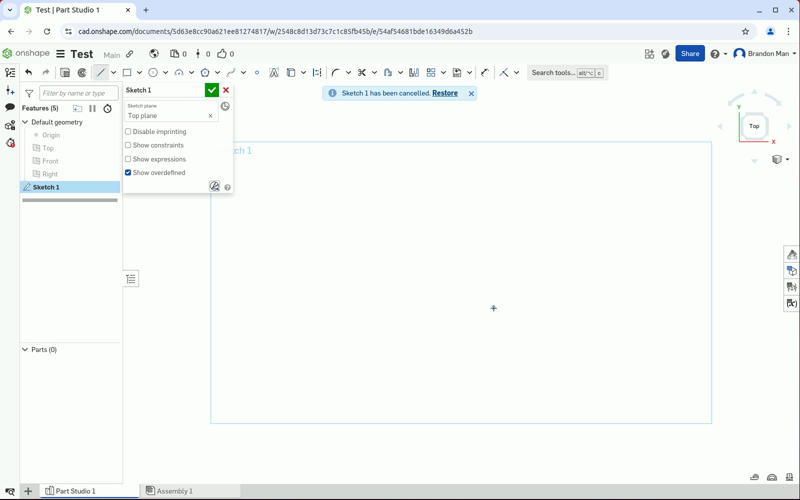
key_down(shift)
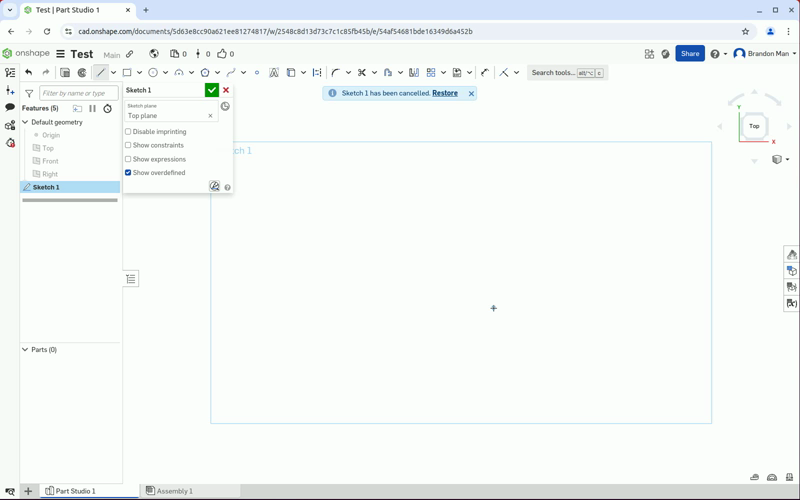
mouse_move(523, 307)
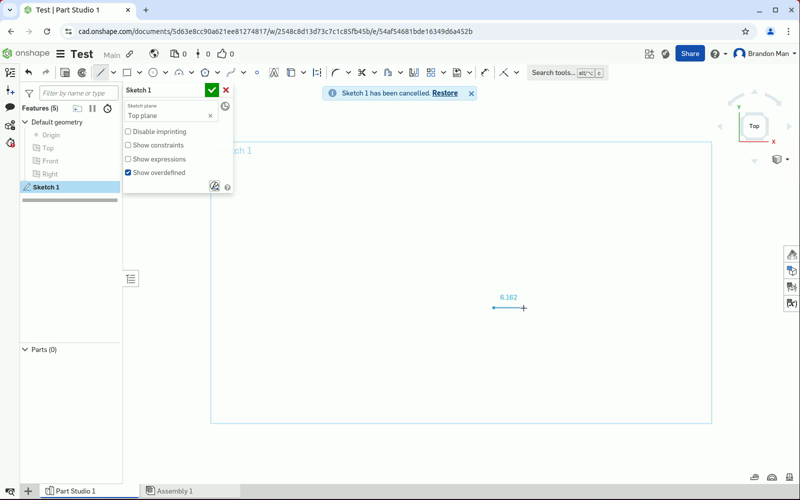
mouse_move(536, 307)
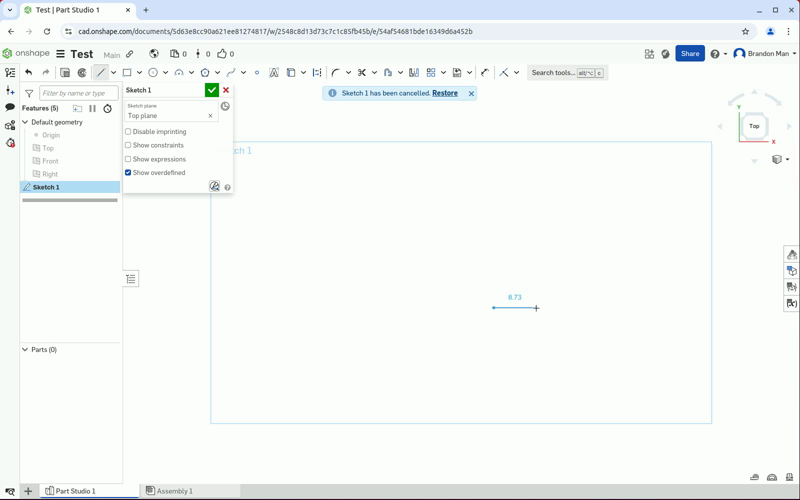
click(536, 307)
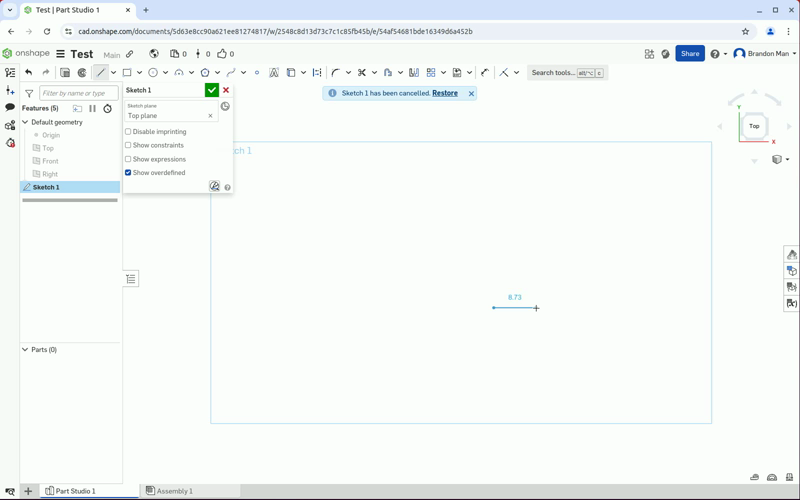
key_up(shift)
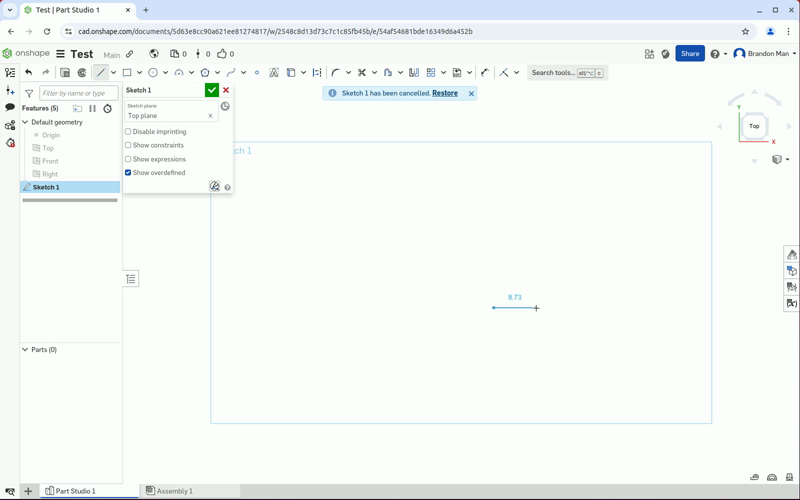
key(esc)
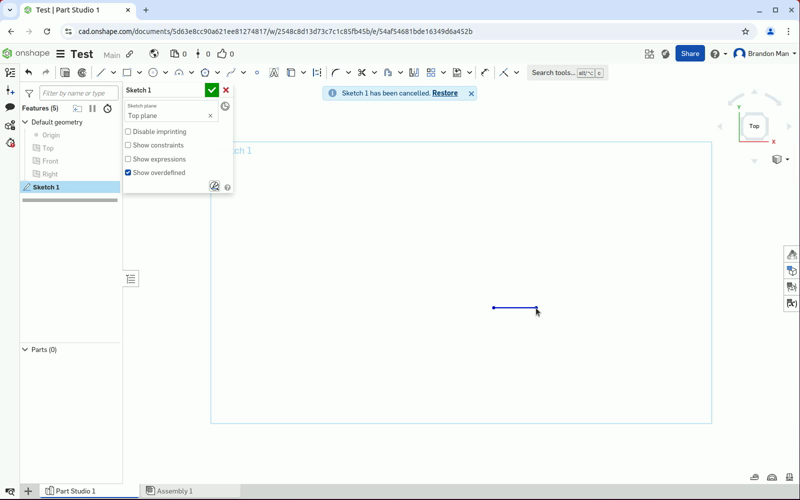
key(a)
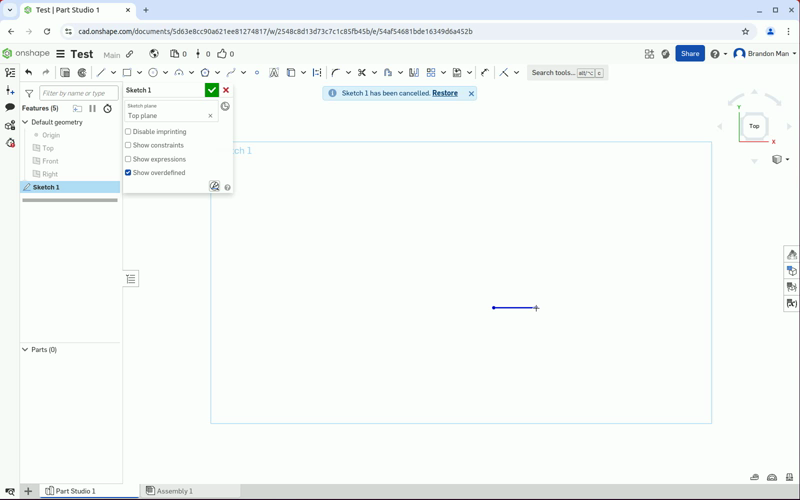
mouse_move(536, 307)
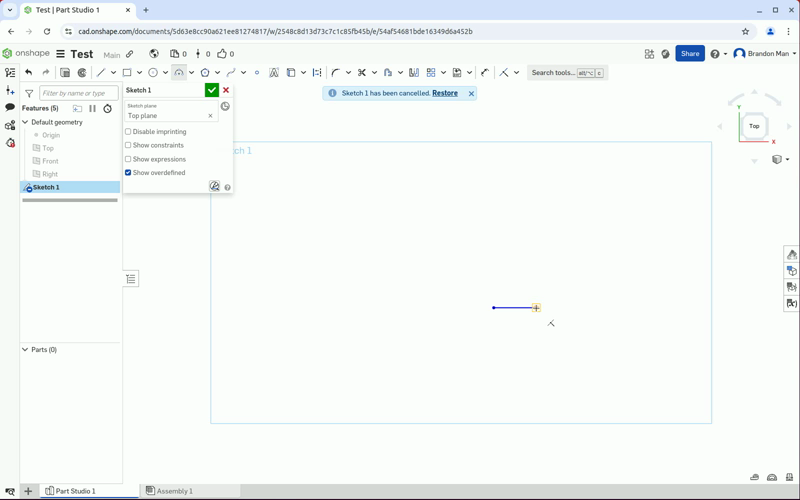
click(536, 307)
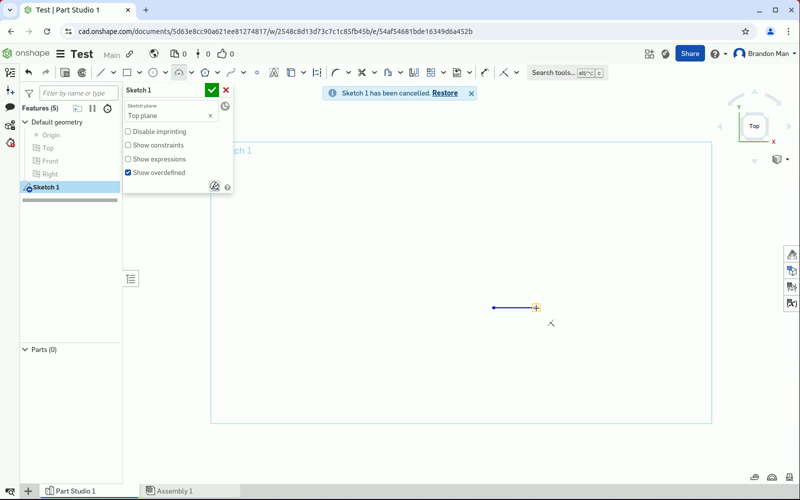
key_down(shift)
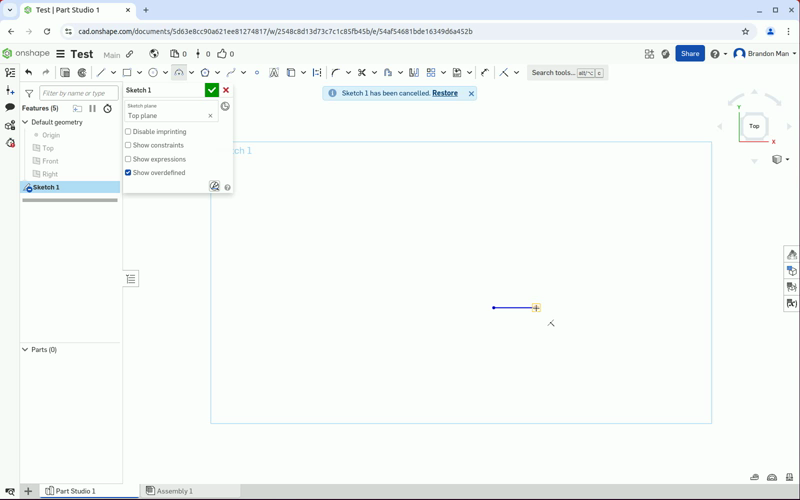
mouse_move(536, 258)
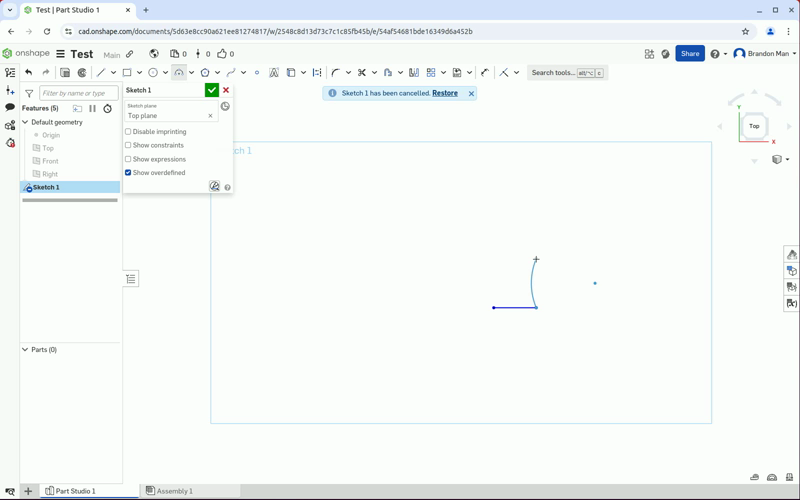
click(536, 258)
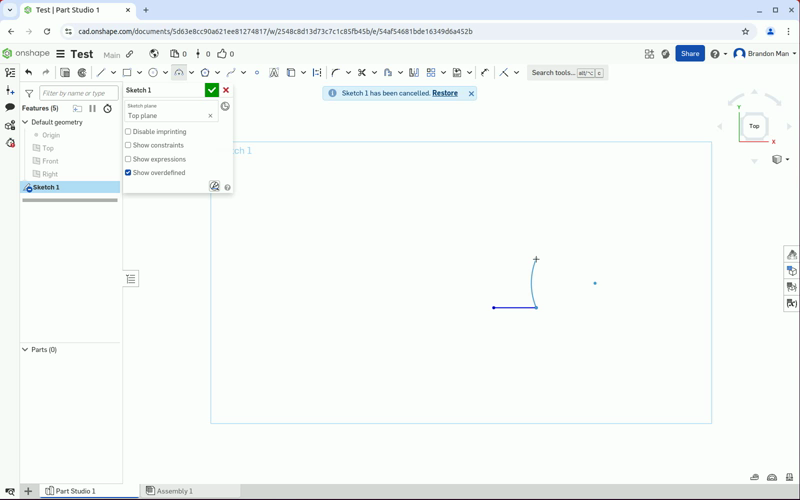
mouse_move(385, 283)
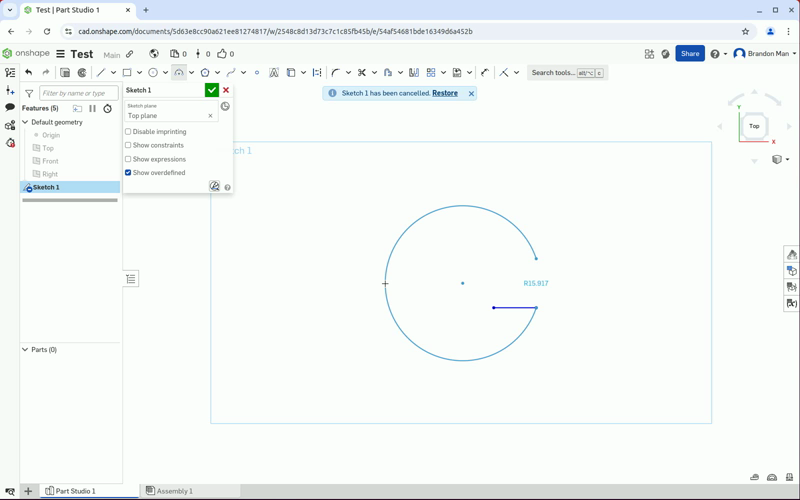
click(385, 283)
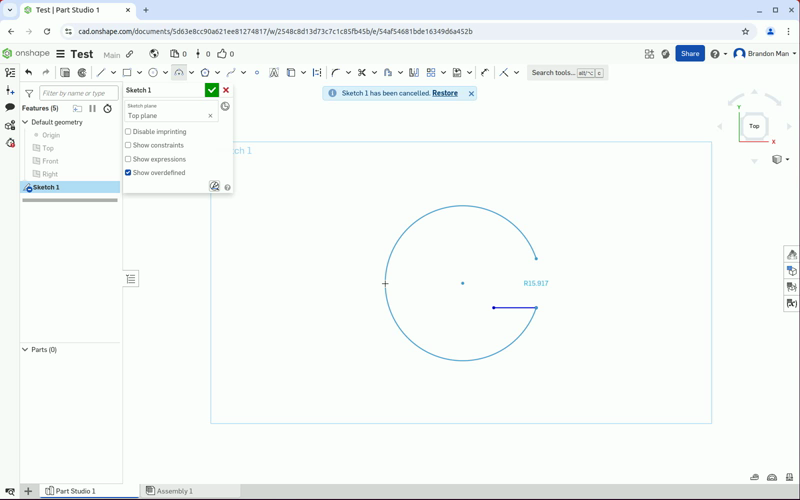
key_up(shift)
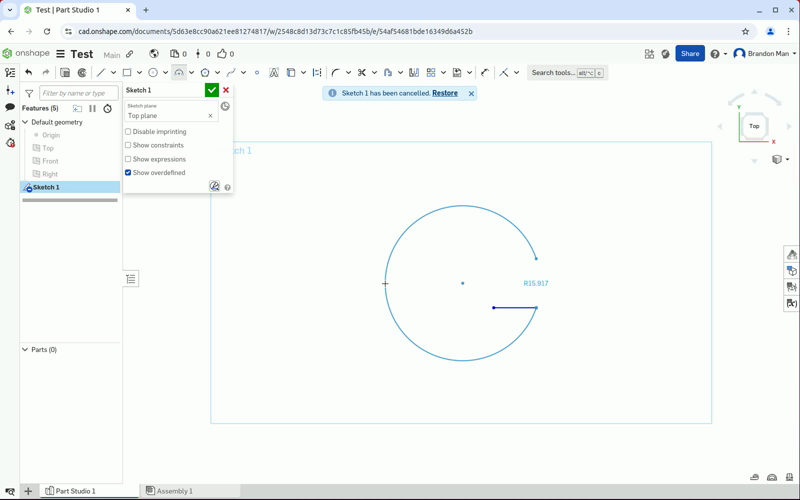
key(esc)
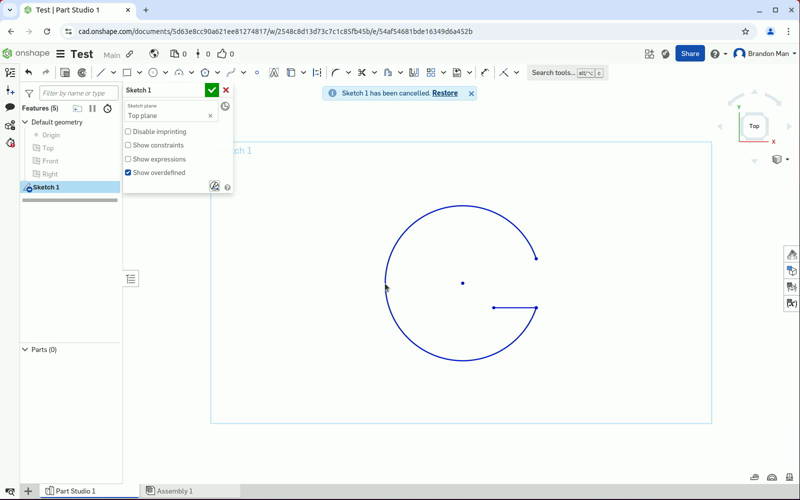
key(l)
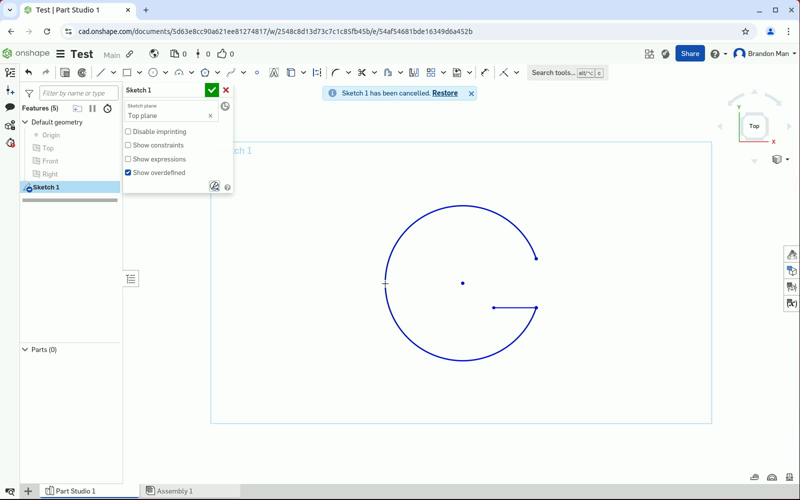
mouse_move(536, 258)
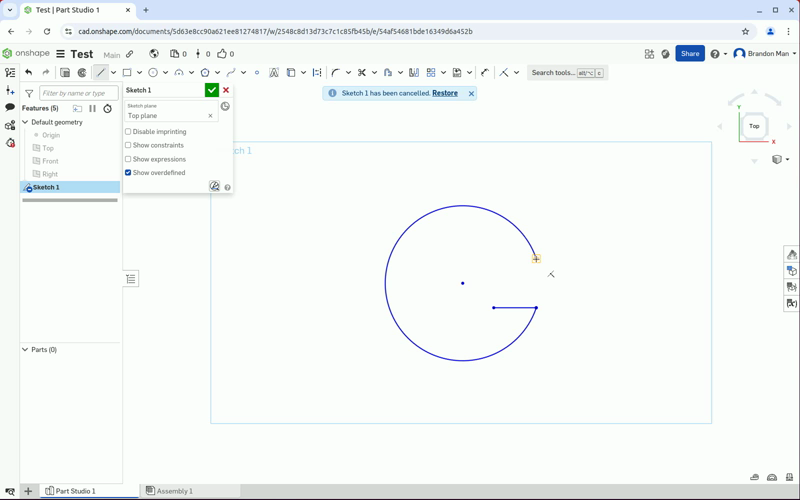
click(536, 258)
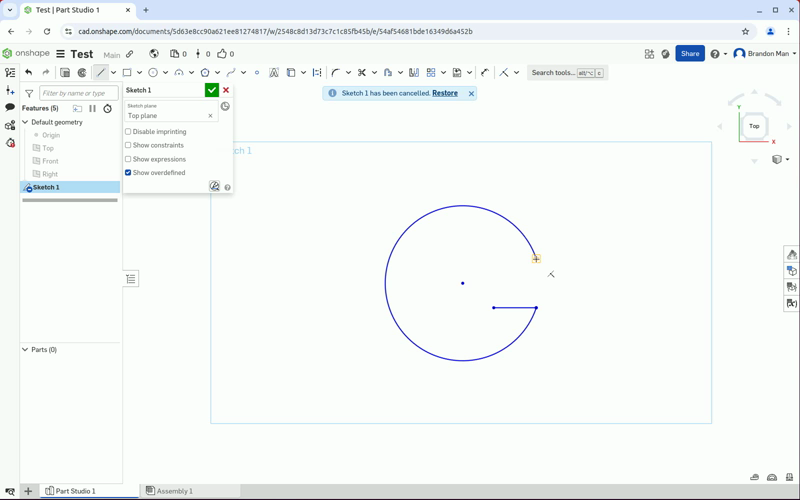
key_down(shift)
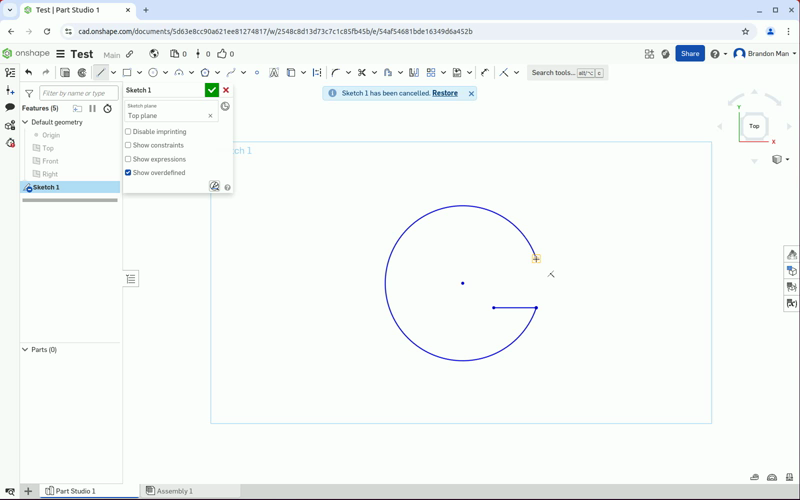
mouse_move(566, 258)
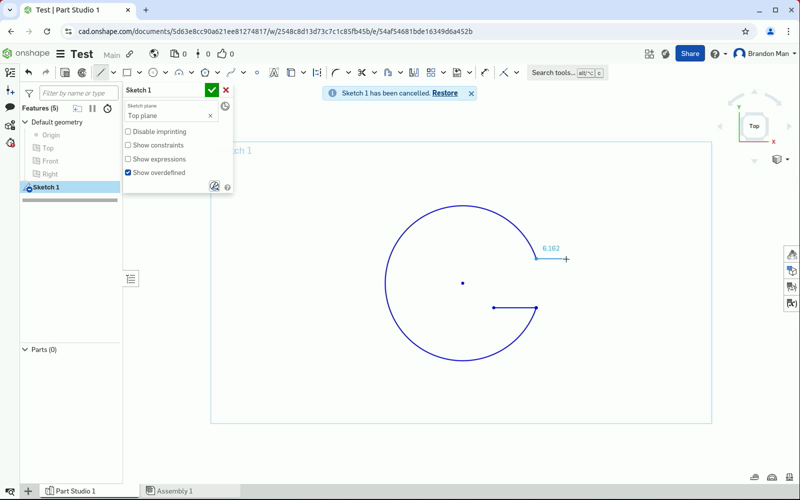
mouse_move(493, 258)
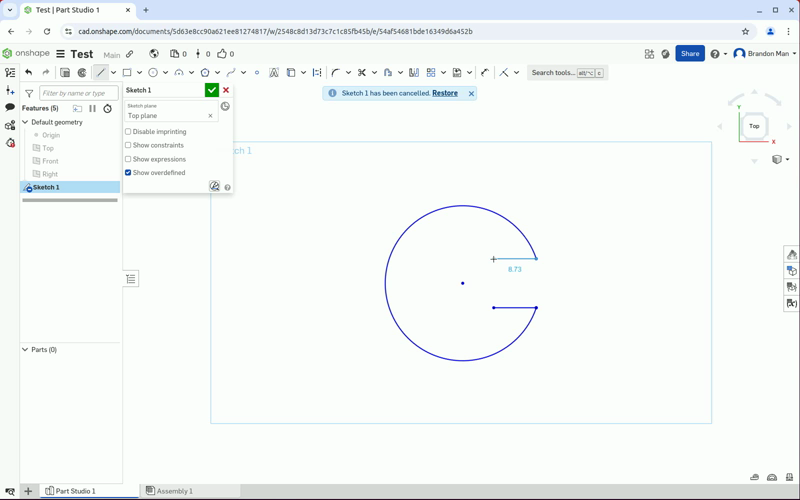
click(493, 258)
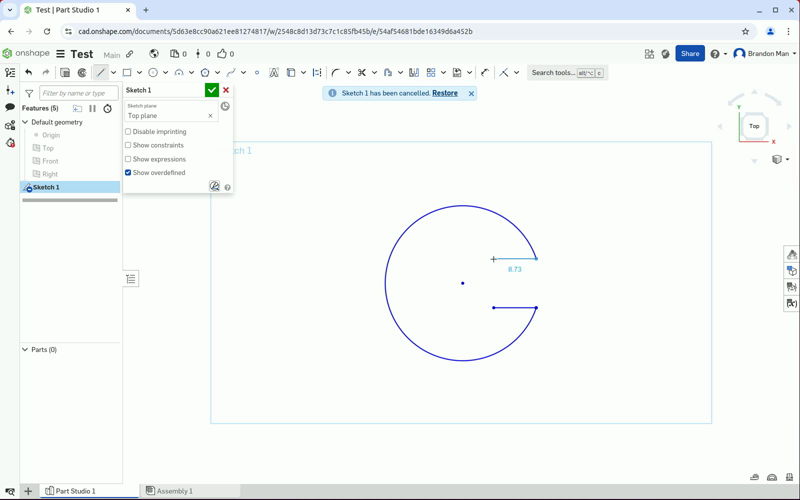
key_up(shift)
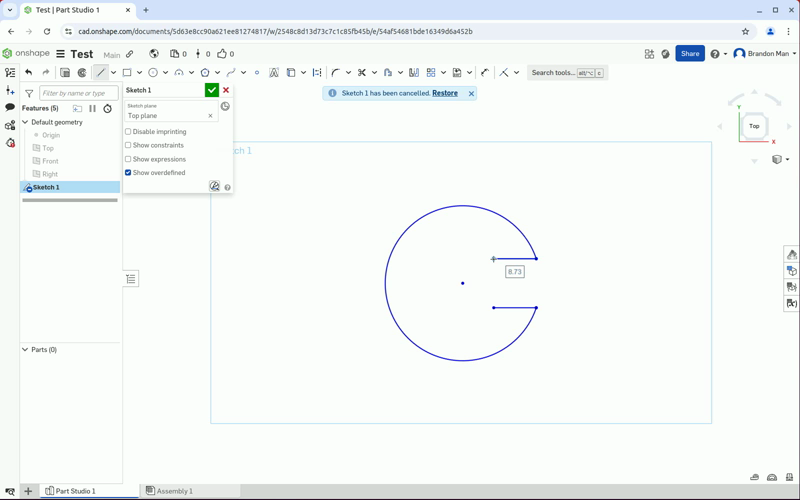
mouse_move(523, 258)
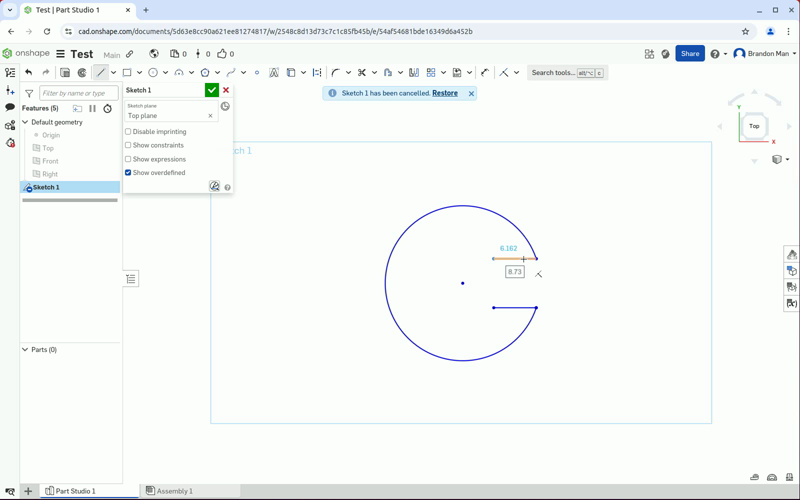
key_down(shift)
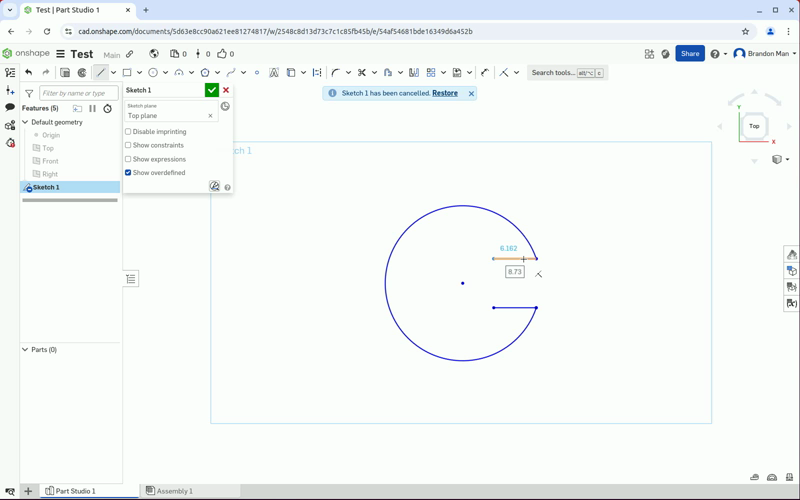
mouse_move(493, 307)
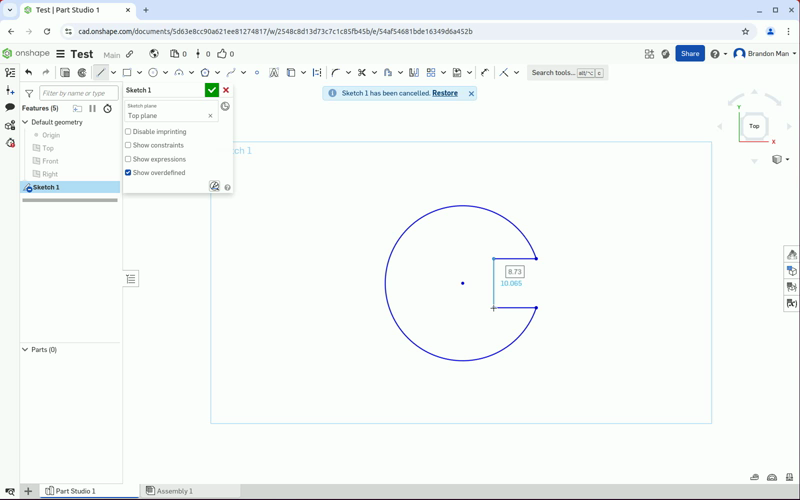
key_up(shift)
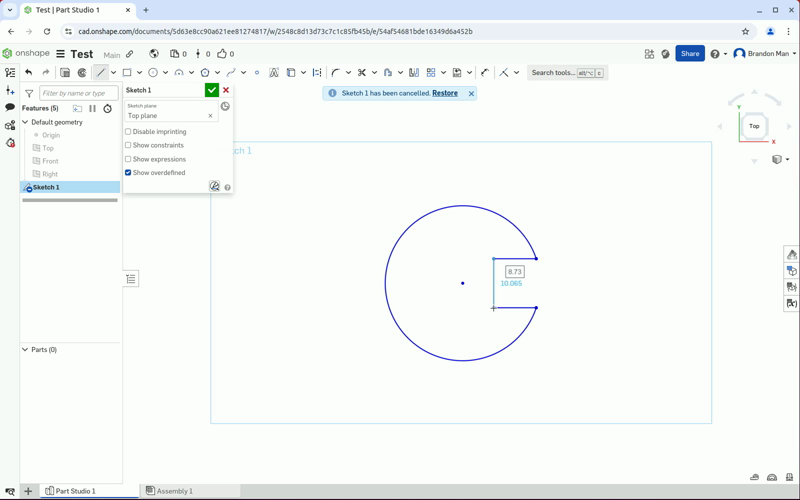
click(493, 307)
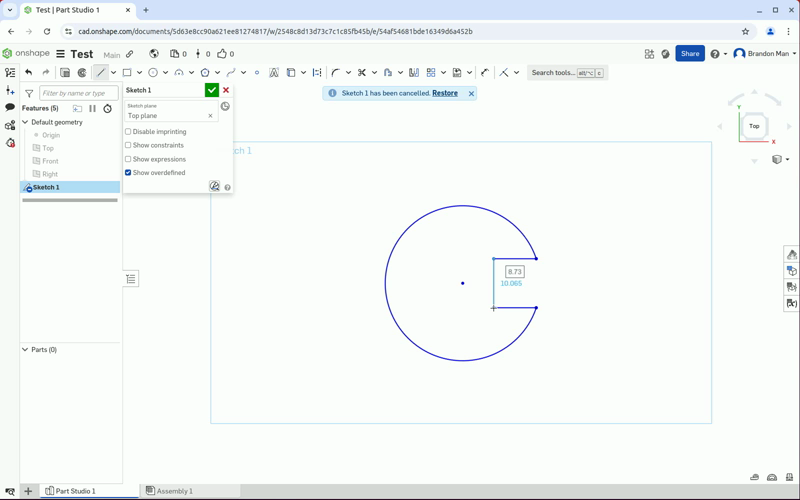
key(esc)
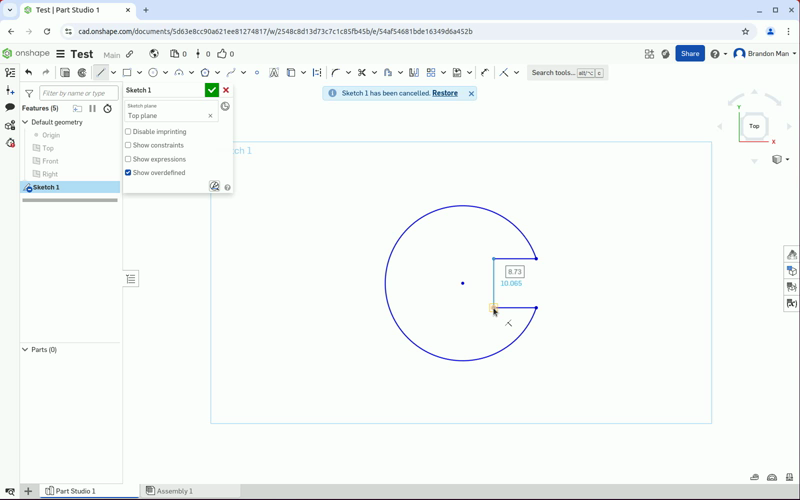
mouse_move(473, 312)
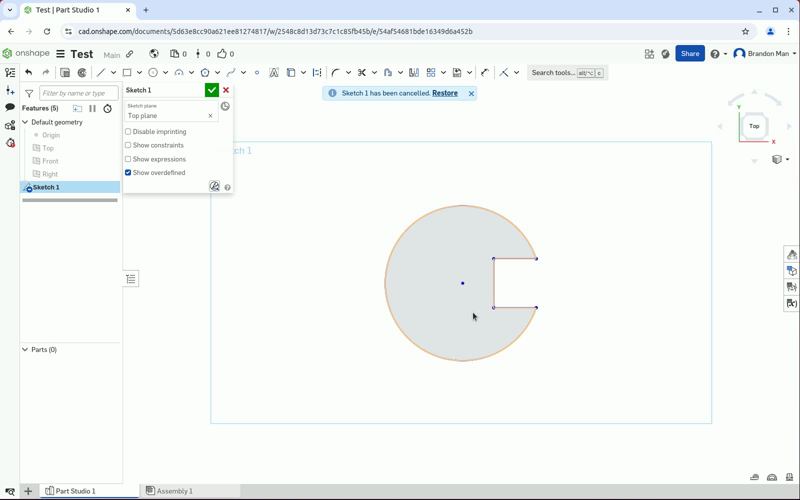
click(473, 312)
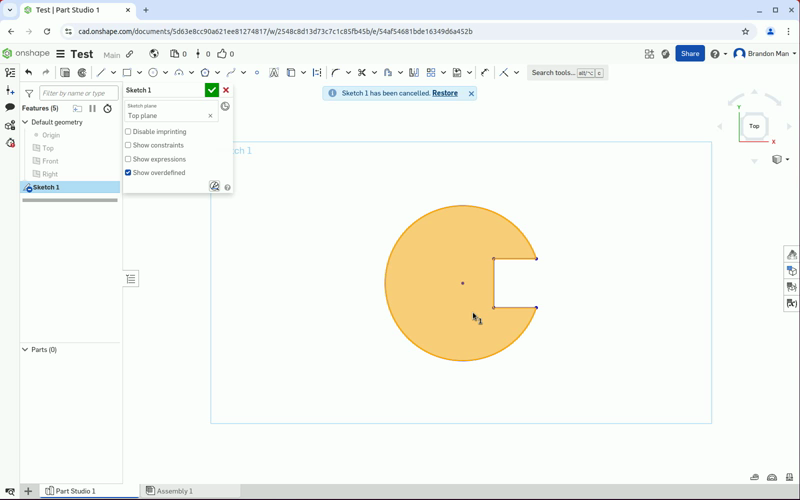
mouse_move(73, 352)
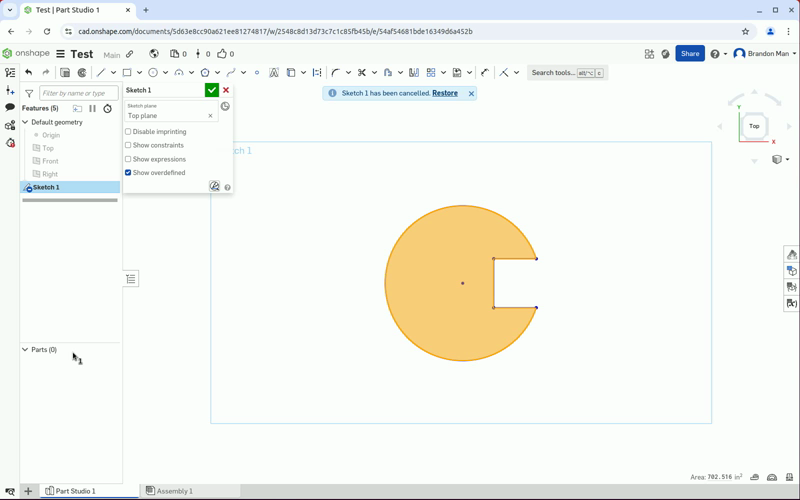
key(shift+y)
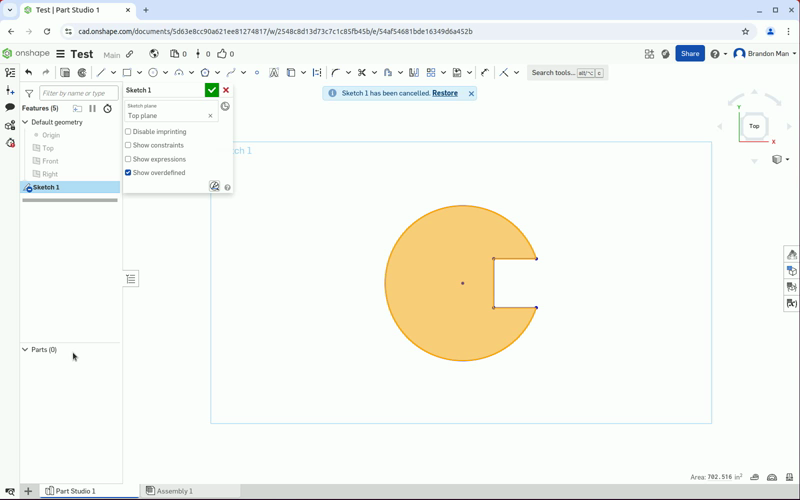
key(shift+e)
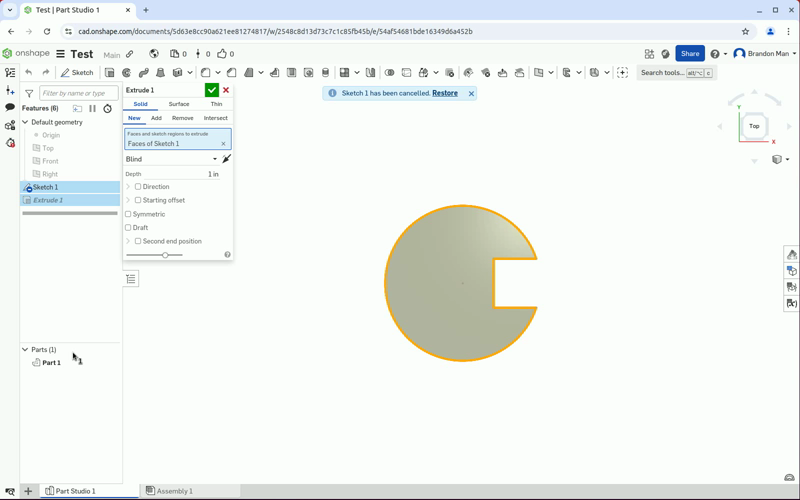
mouse_move(143, 106)
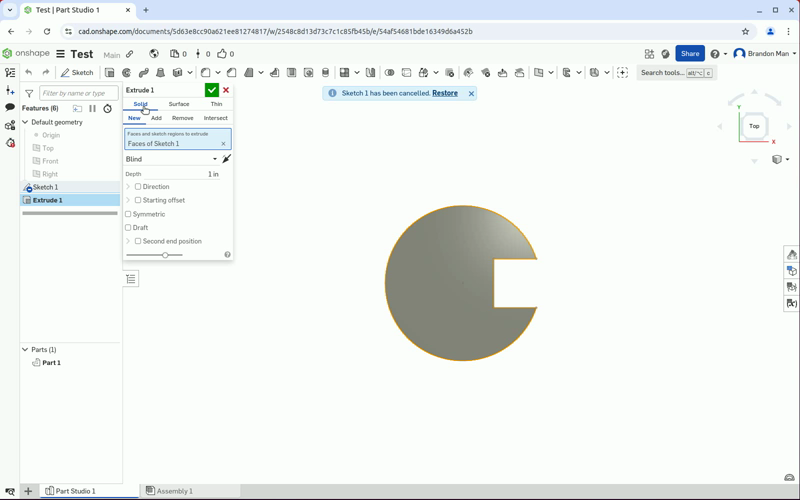
click(143, 106)
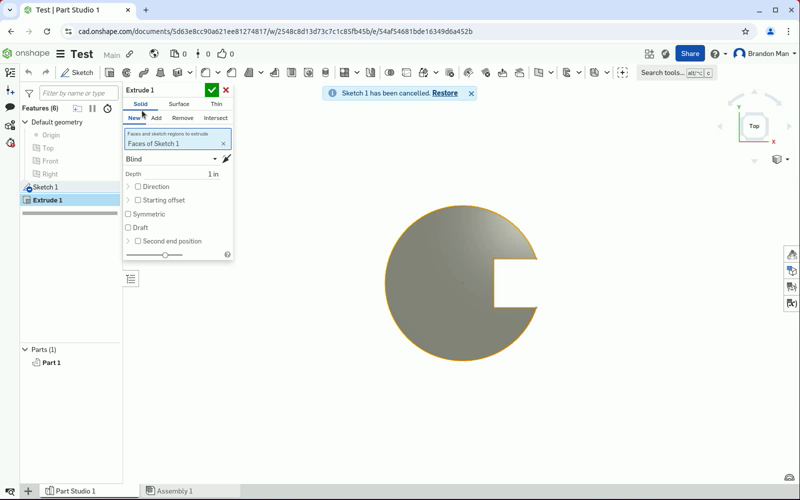
mouse_move(137, 120)
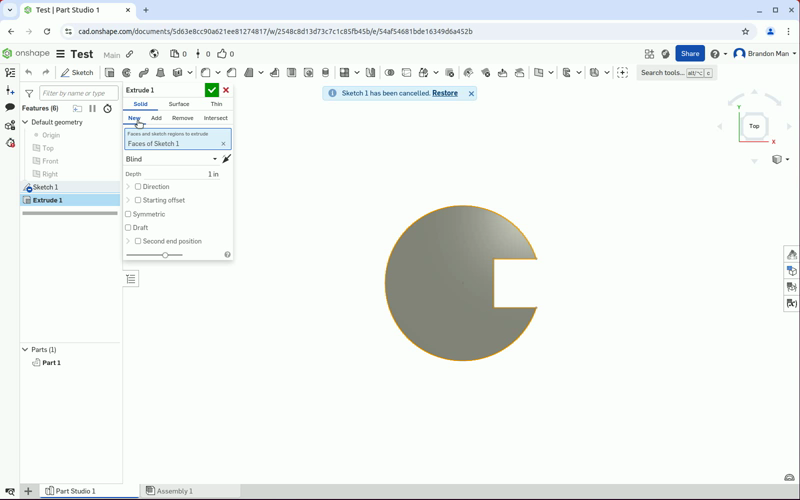
click(137, 120)
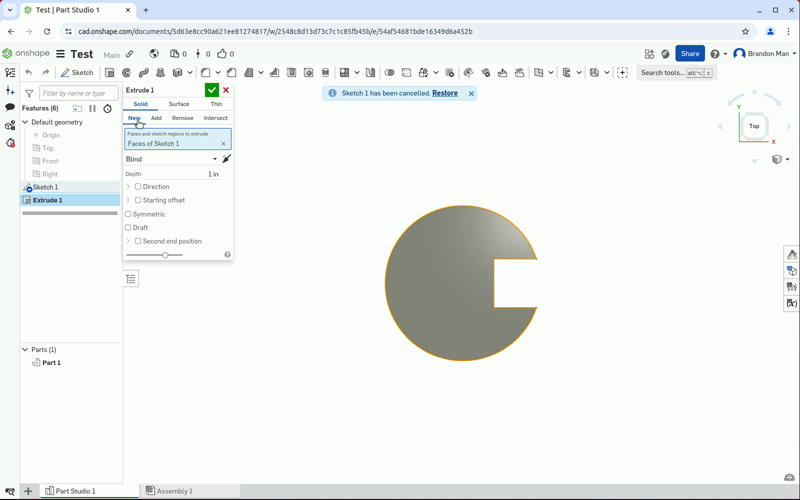
key(tab, 4)
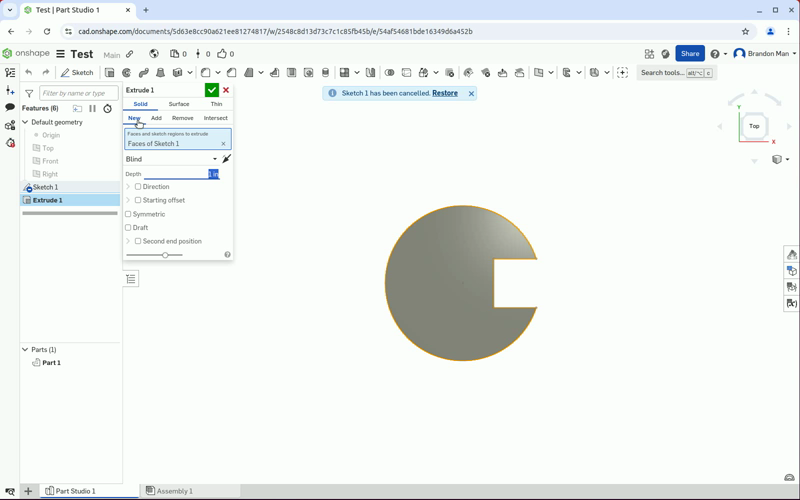
text(13.239)
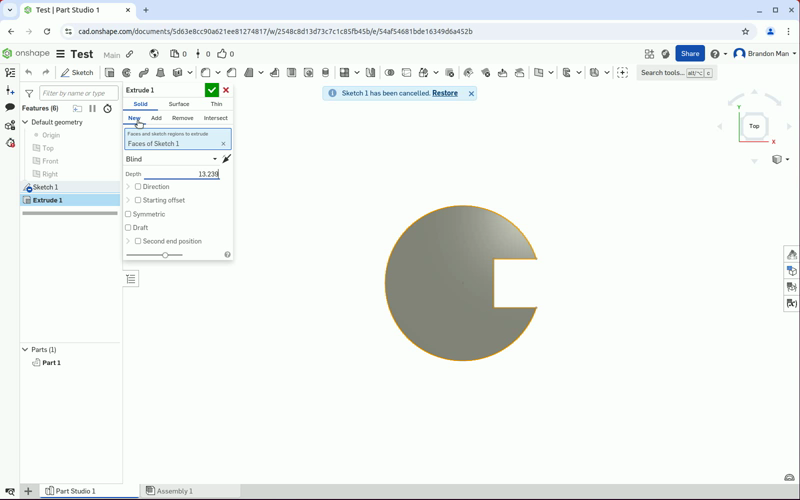
key(enter)
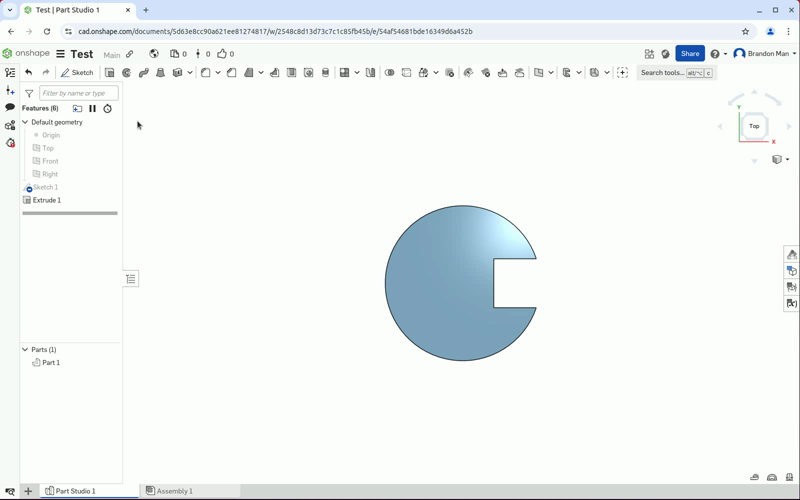
key(shift+h)
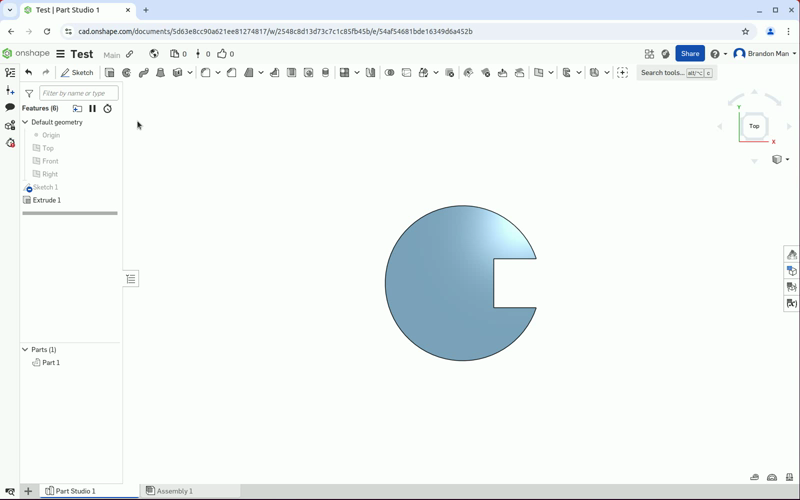
key(shift+h)
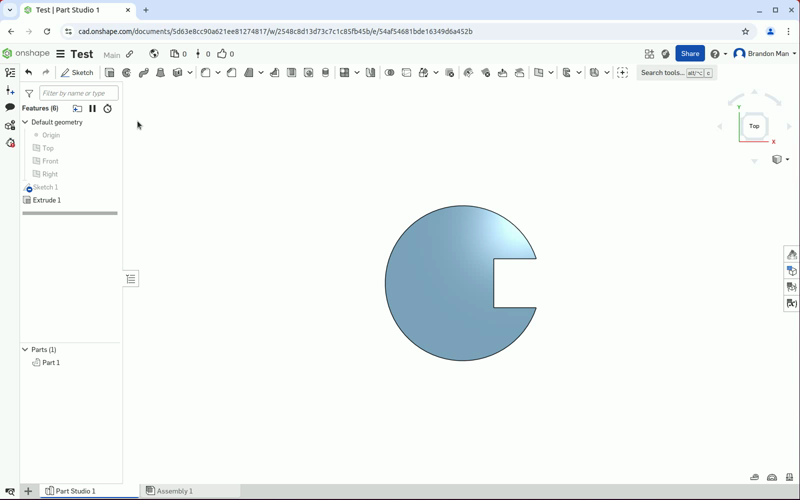
mouse_move(73, 189)
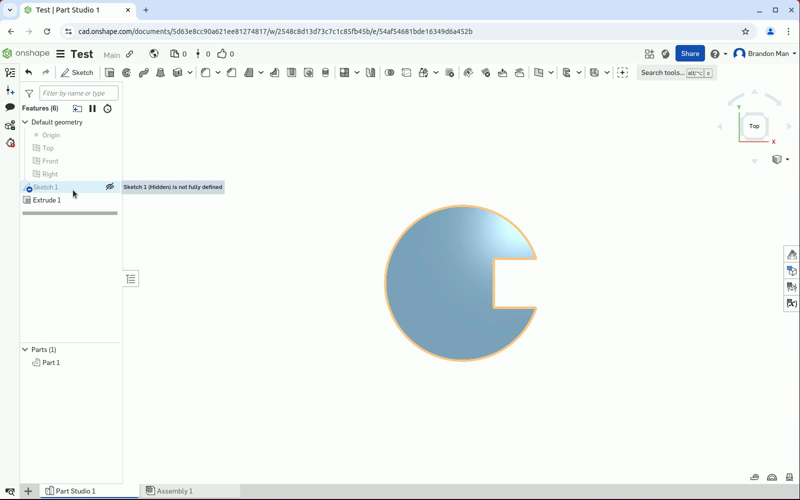
click(73, 189)
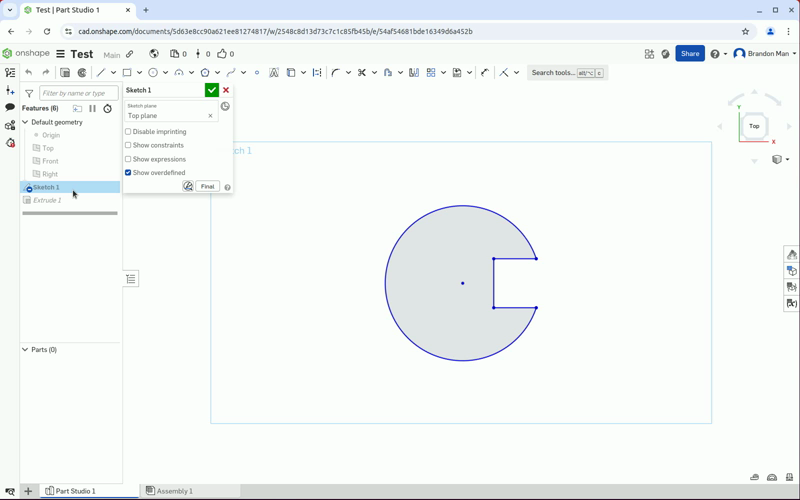
mouse_move(229, 92)
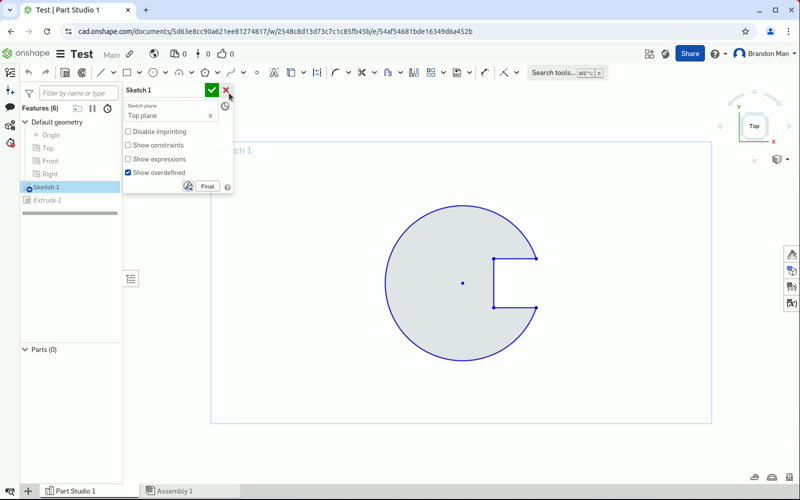
click(229, 92)
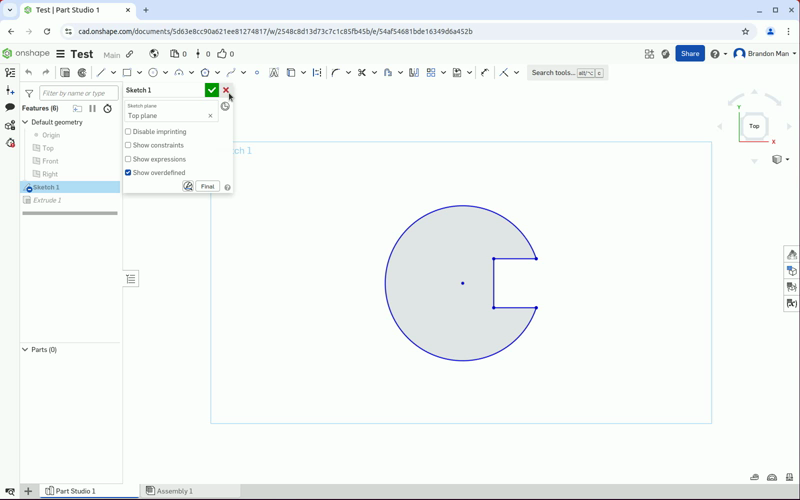
key(shift+s)
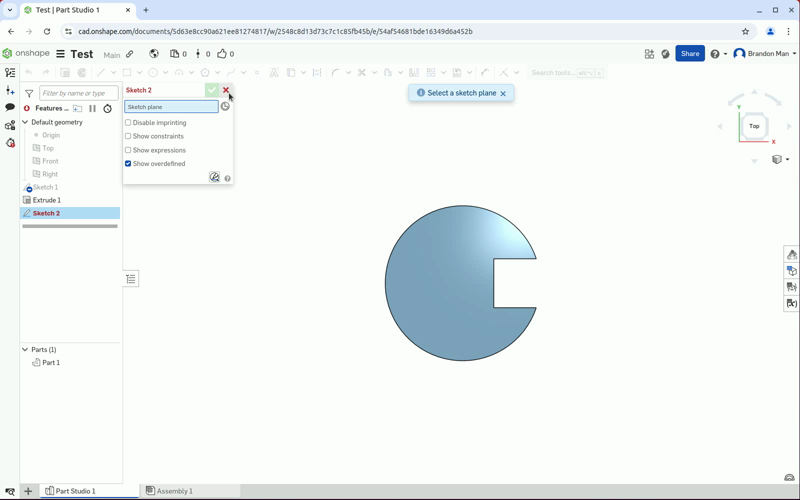
mouse_move(73, 150)
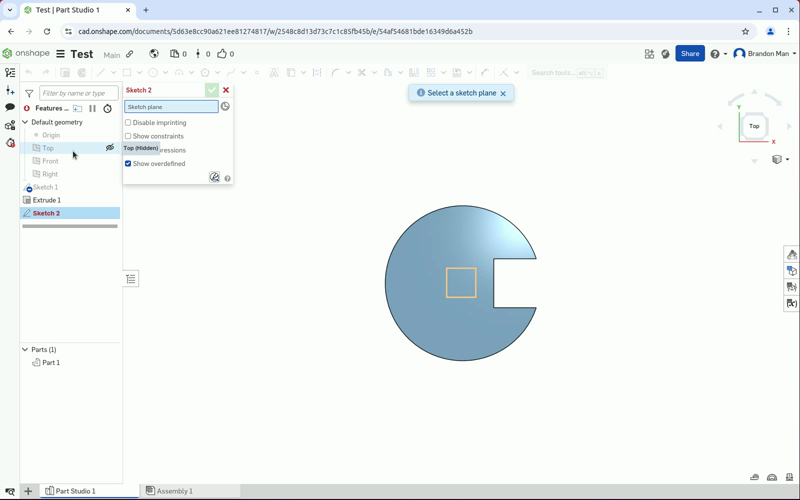
click(73, 150)
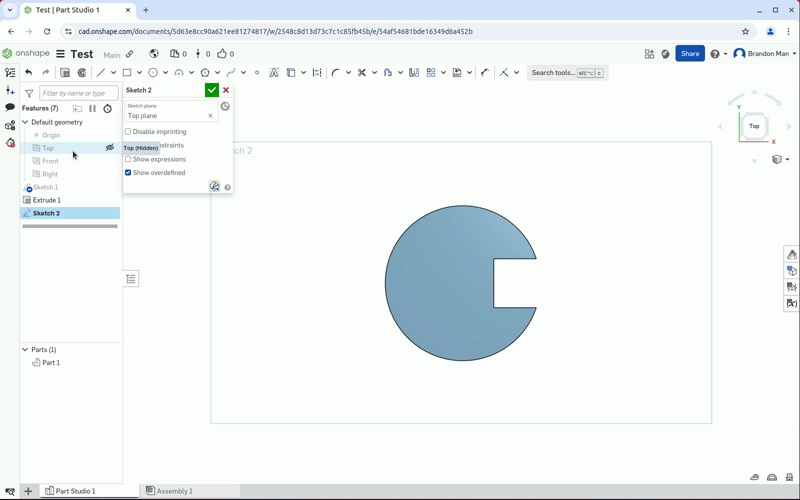
mouse_move(73, 352)
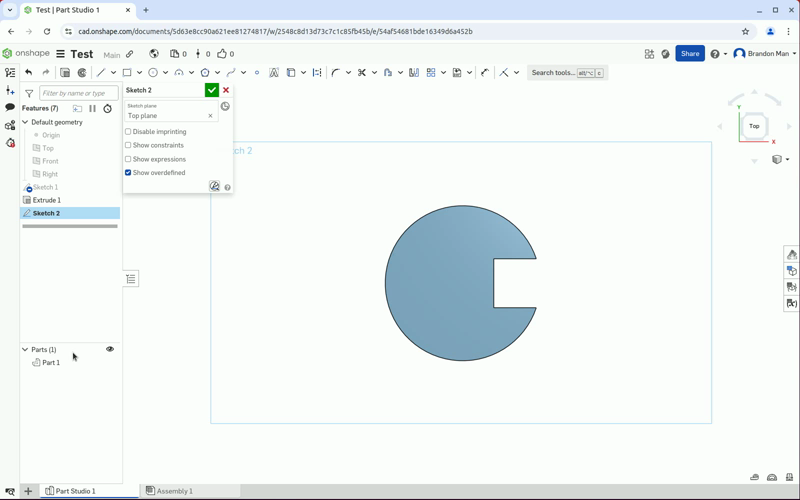
key(y)
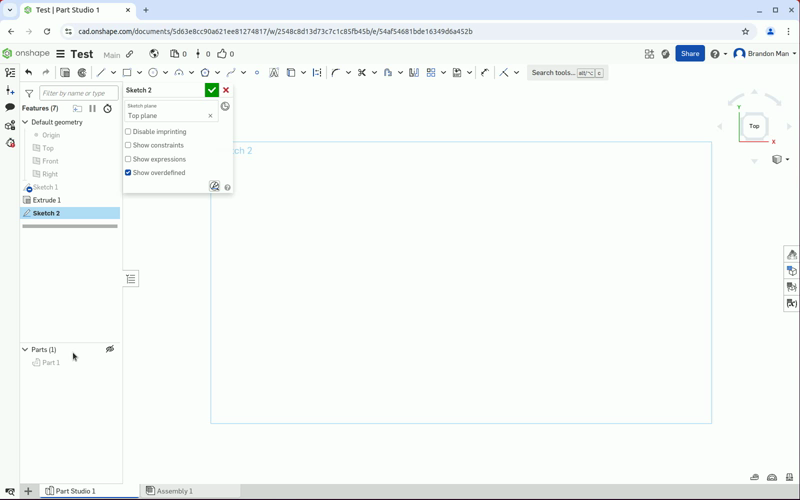
key(l)
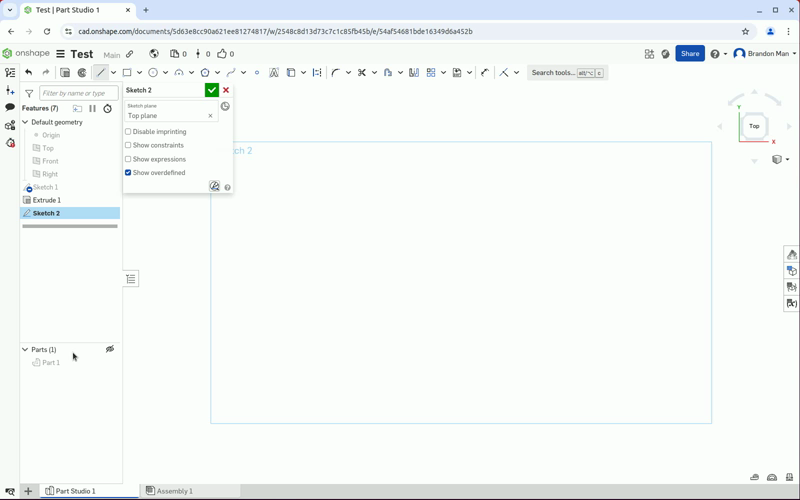
key_down(shift)
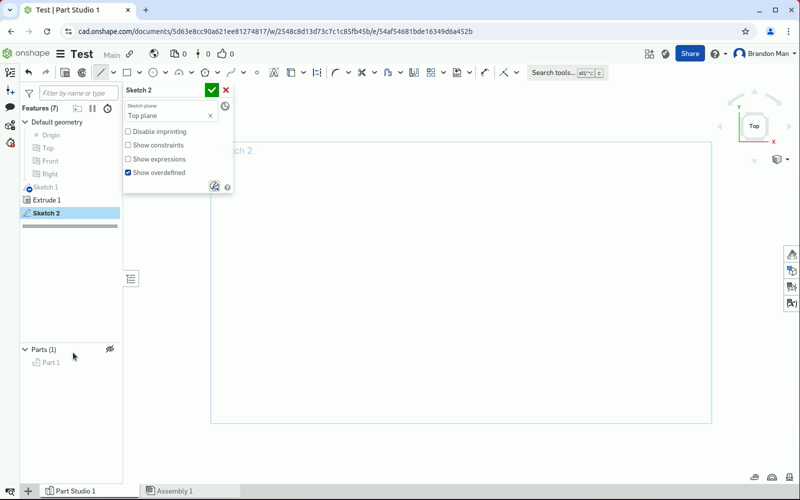
mouse_move(493, 307)
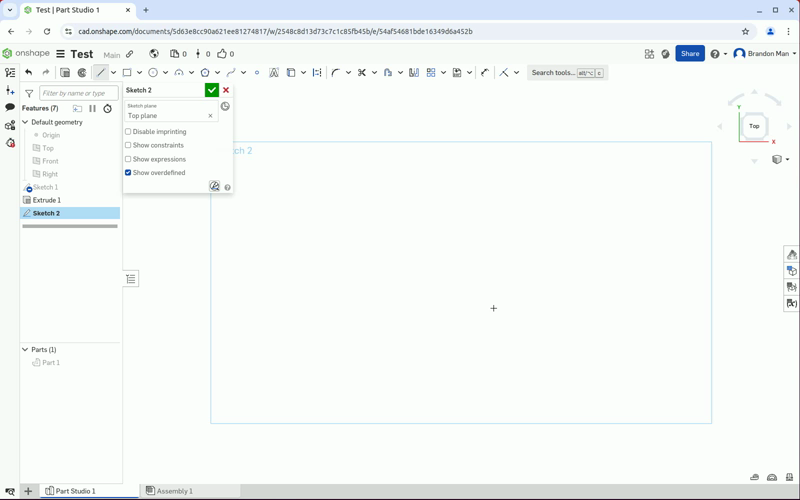
click(493, 307)
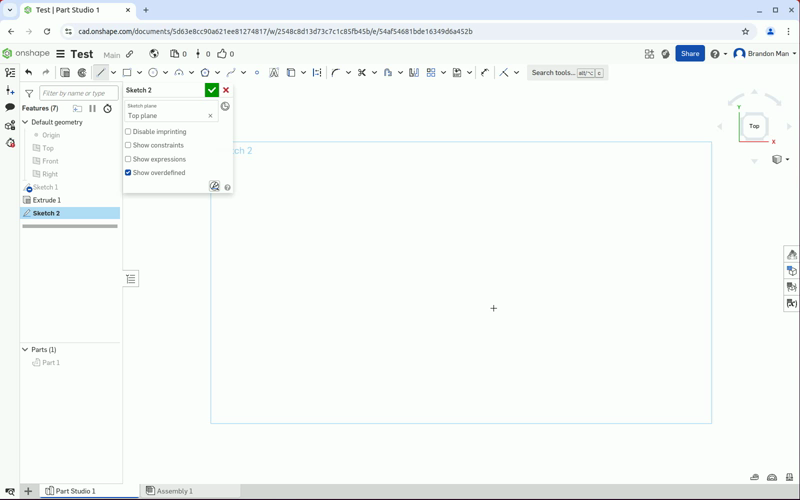
key_up(shift)
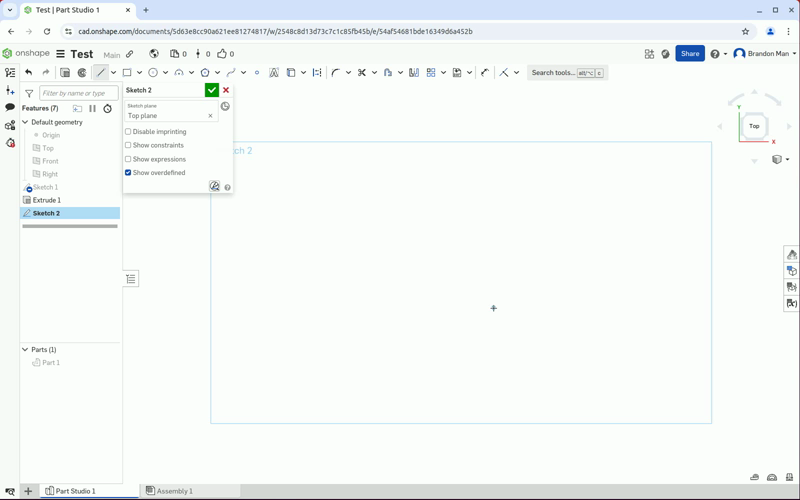
key_down(shift)
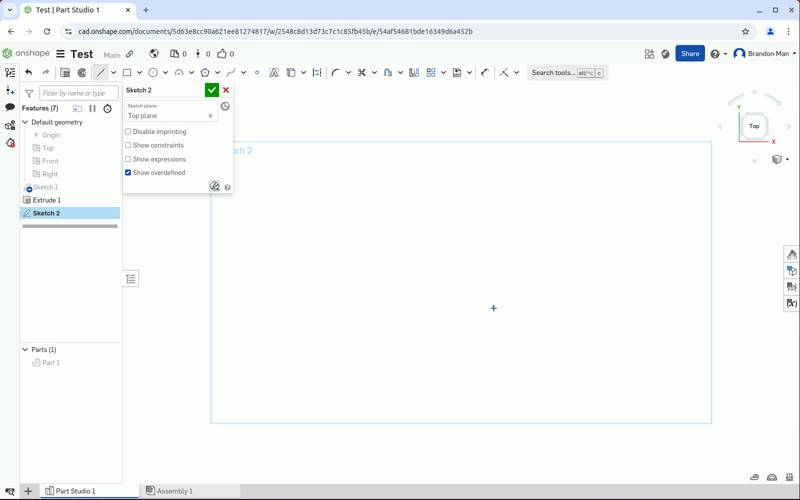
mouse_move(523, 307)
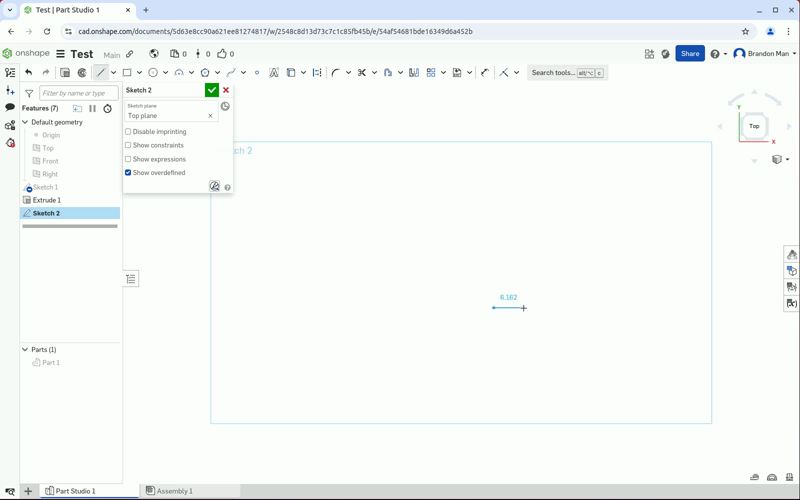
mouse_move(537, 307)
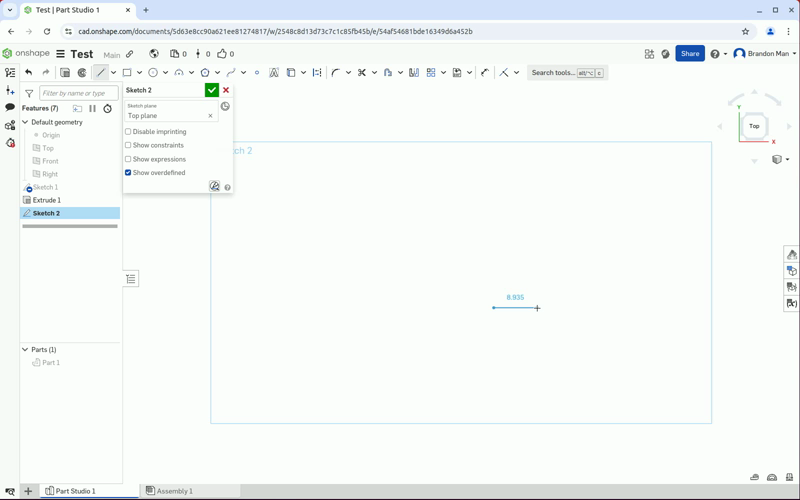
click(537, 307)
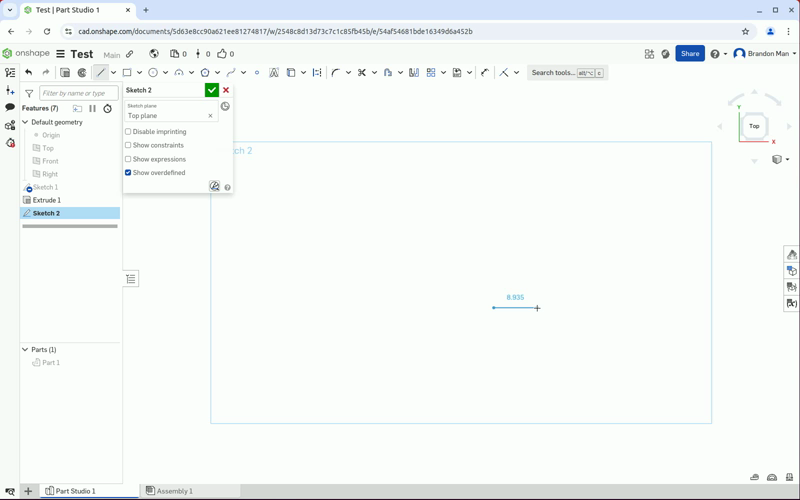
key_up(shift)
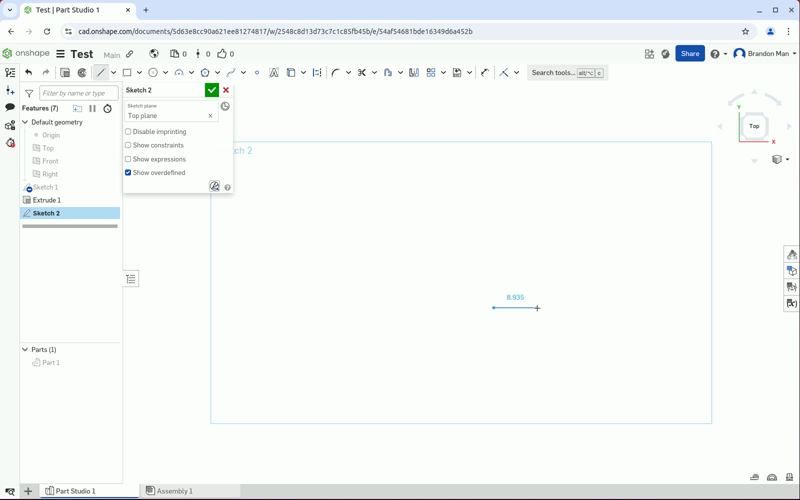
key(esc)
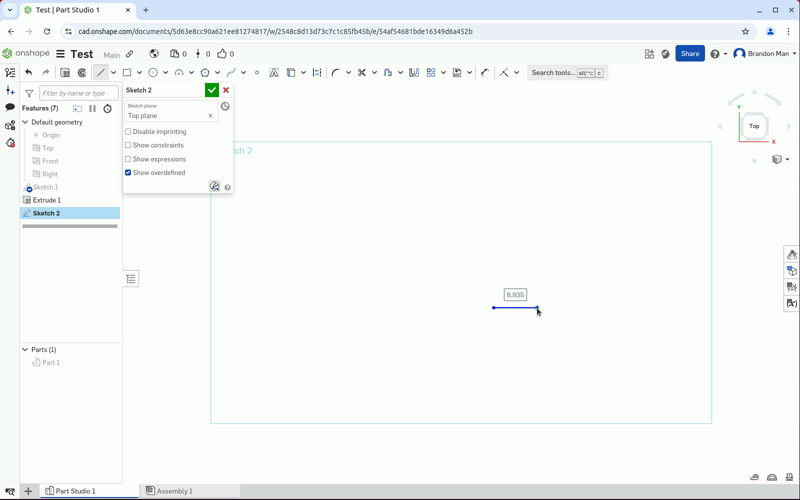
key(a)
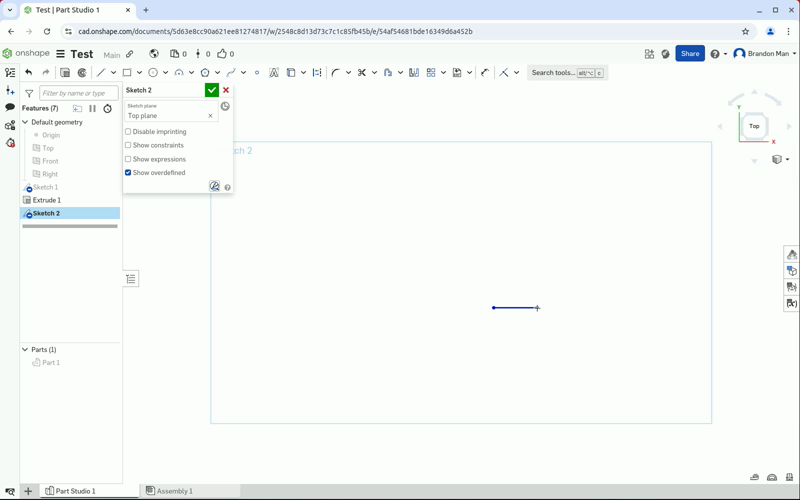
mouse_move(537, 307)
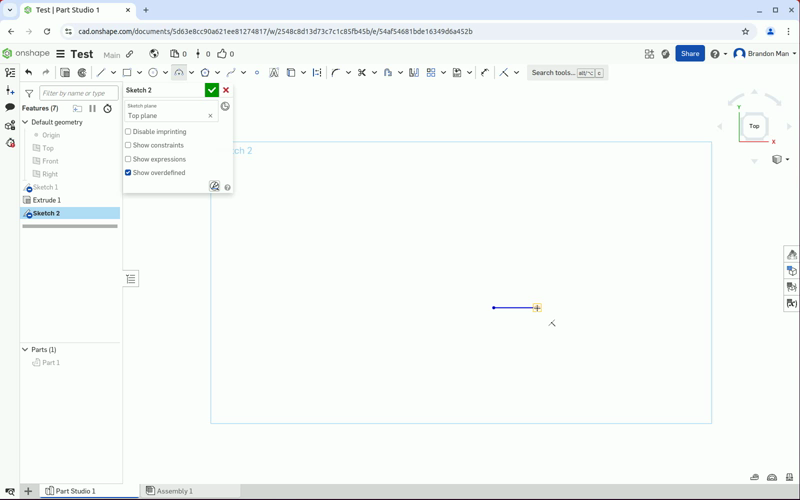
click(537, 307)
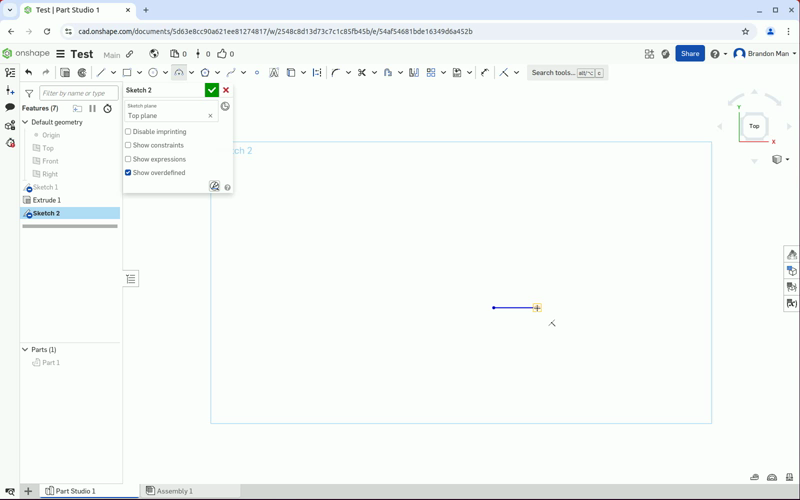
key_down(shift)
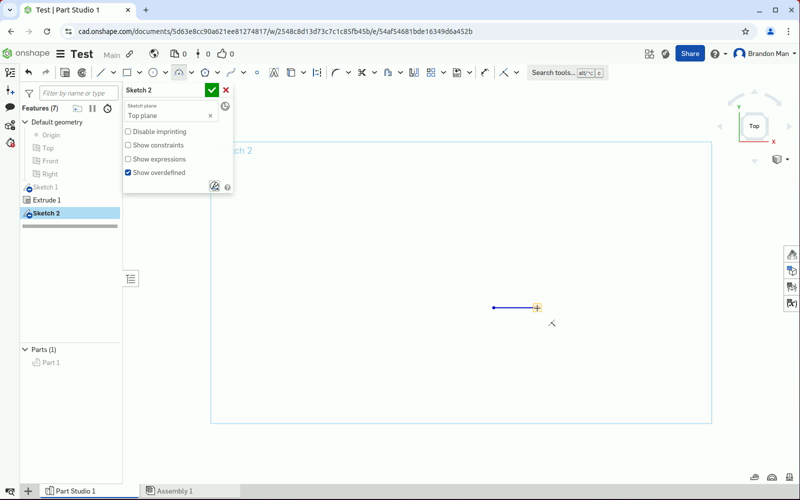
mouse_move(537, 257)
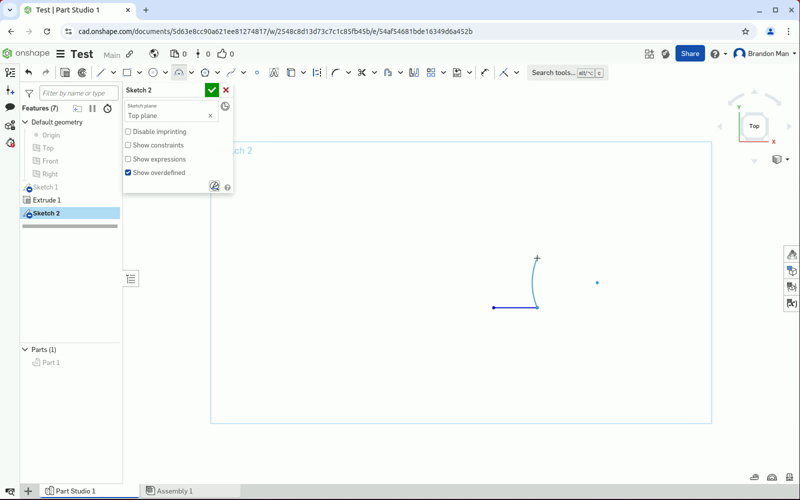
click(537, 257)
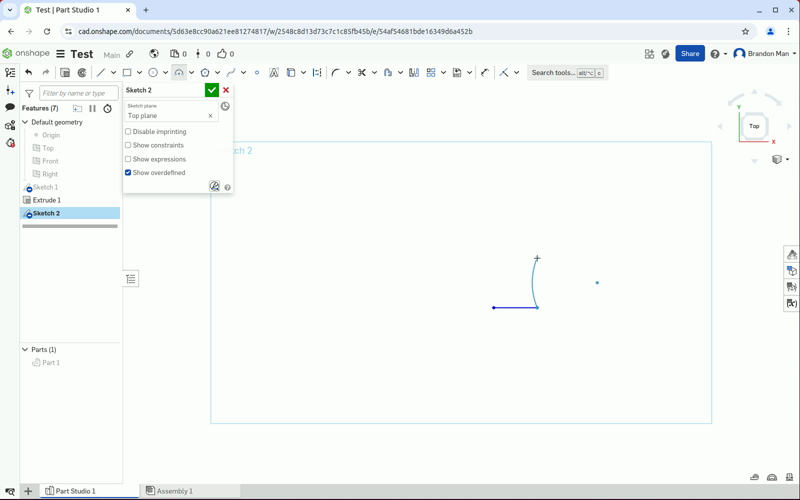
mouse_move(541, 282)
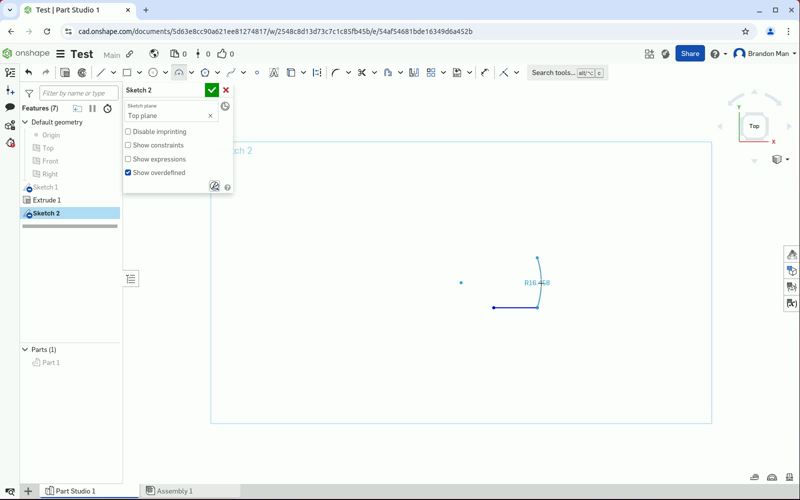
click(541, 282)
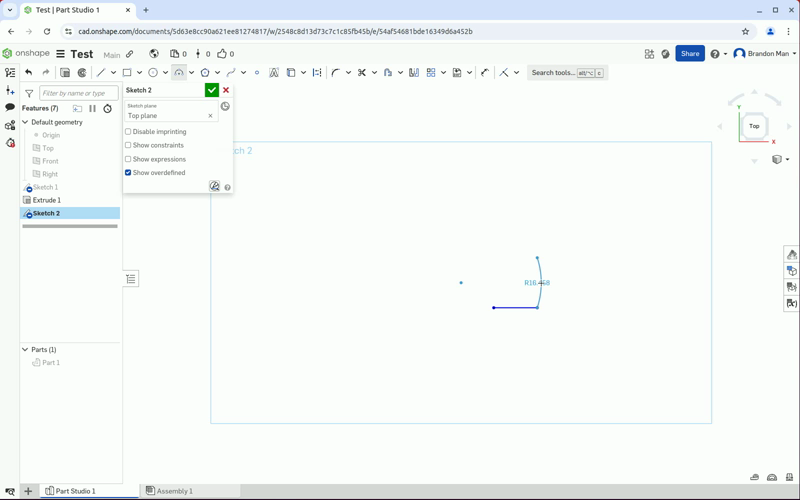
key_up(shift)
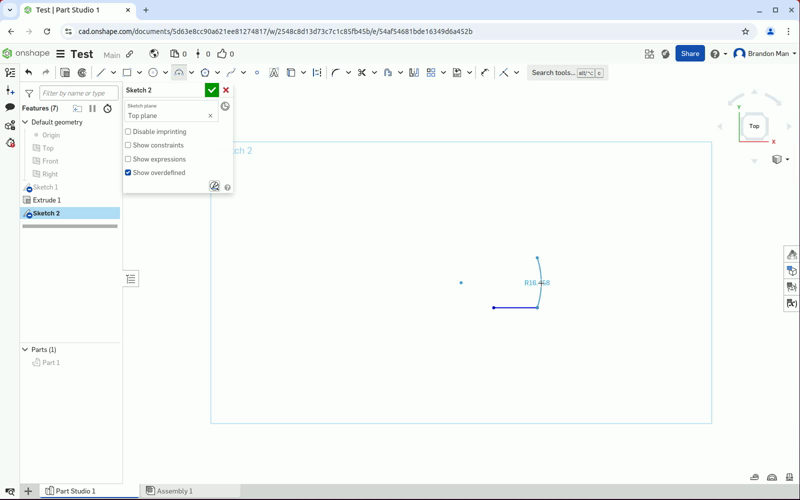
key(esc)
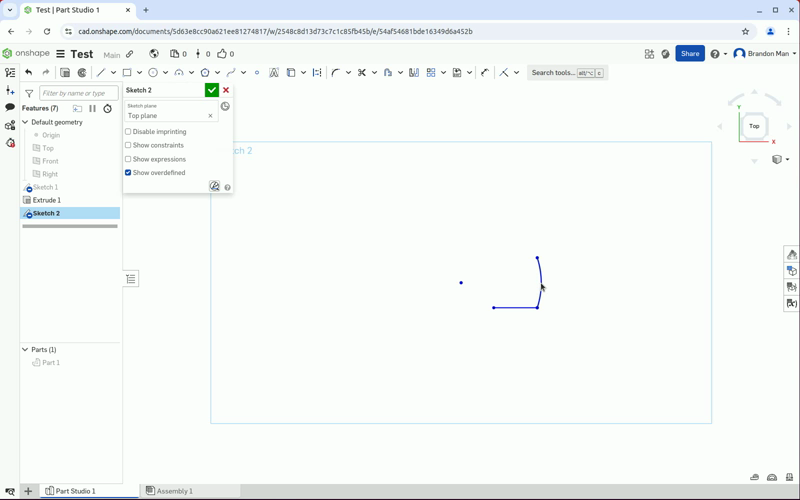
key(l)
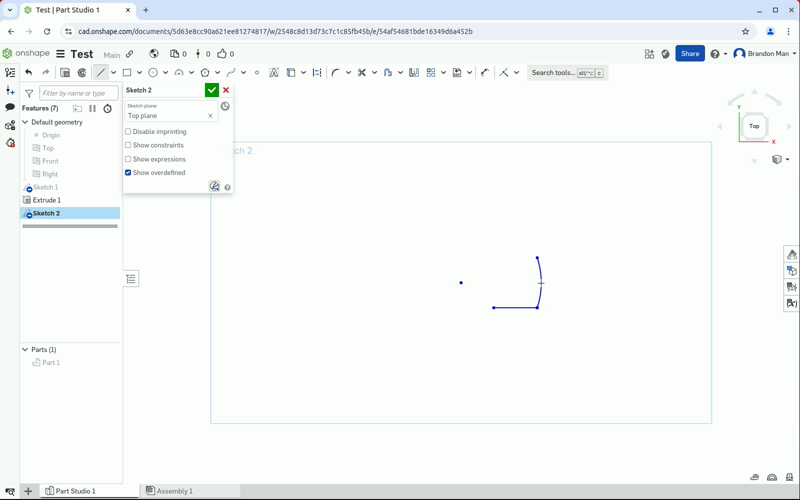
mouse_move(537, 257)
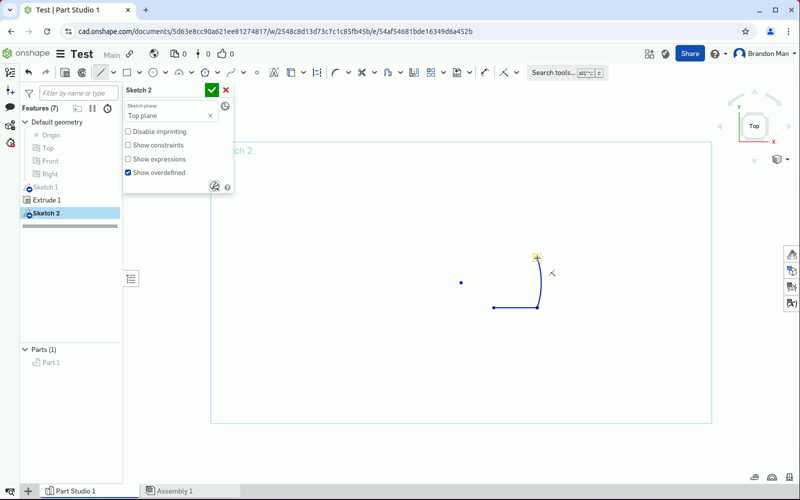
click(537, 257)
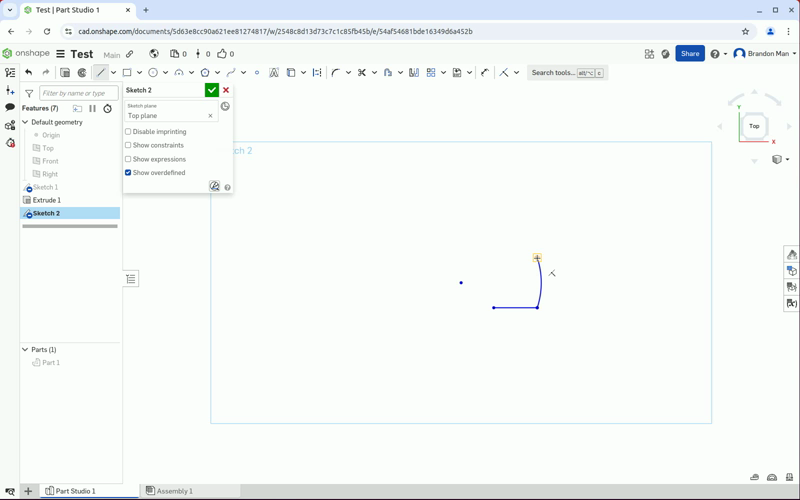
key_down(shift)
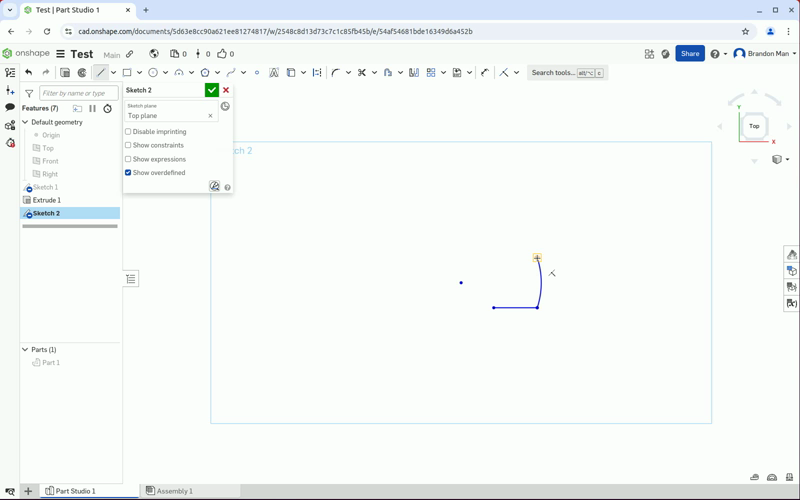
mouse_move(567, 257)
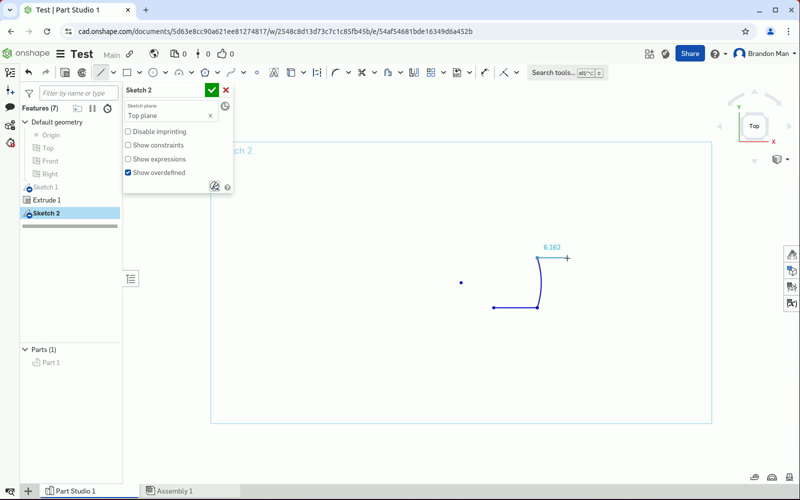
mouse_move(493, 257)
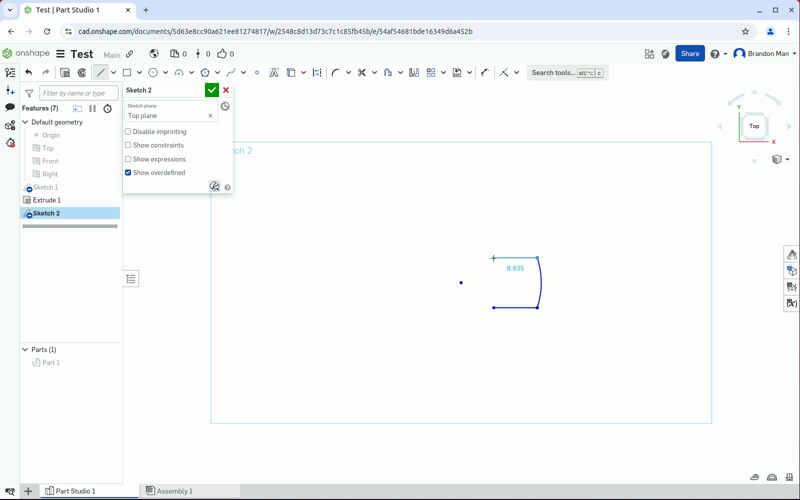
click(493, 257)
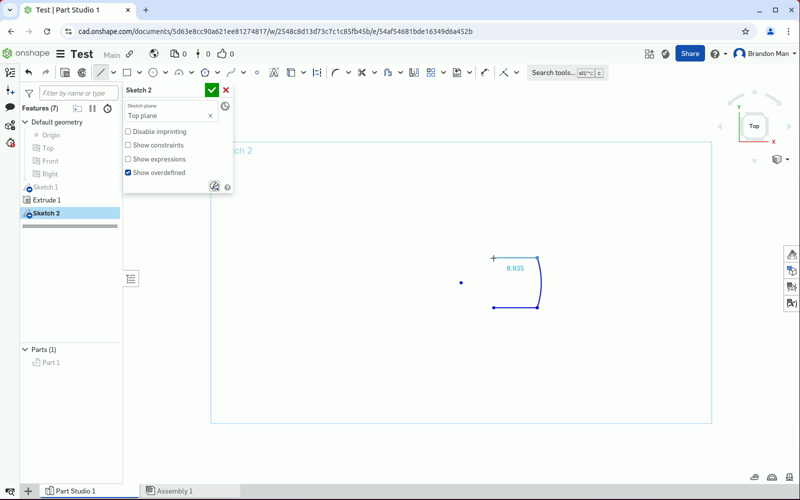
key_up(shift)
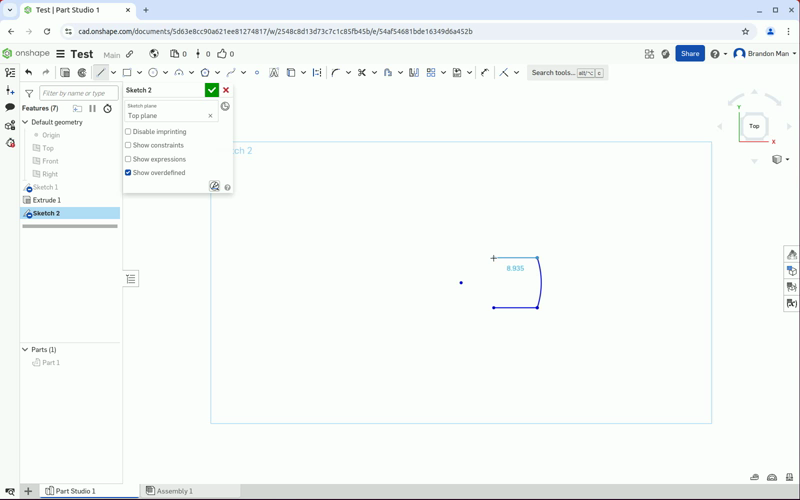
mouse_move(523, 257)
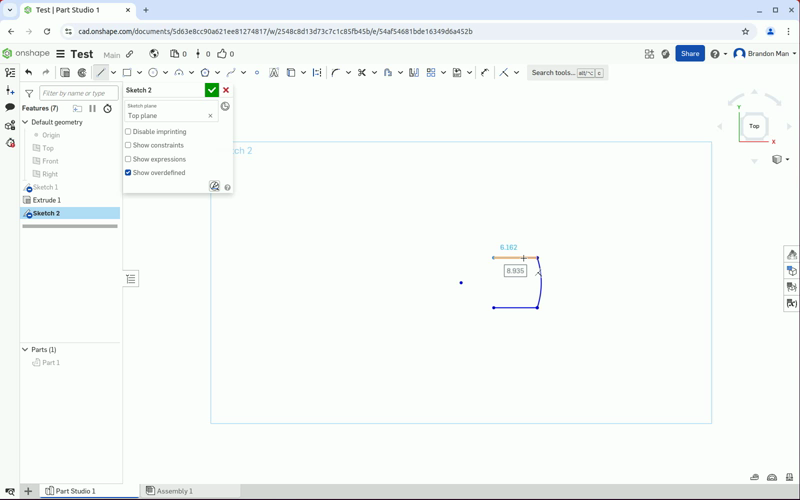
key_down(shift)
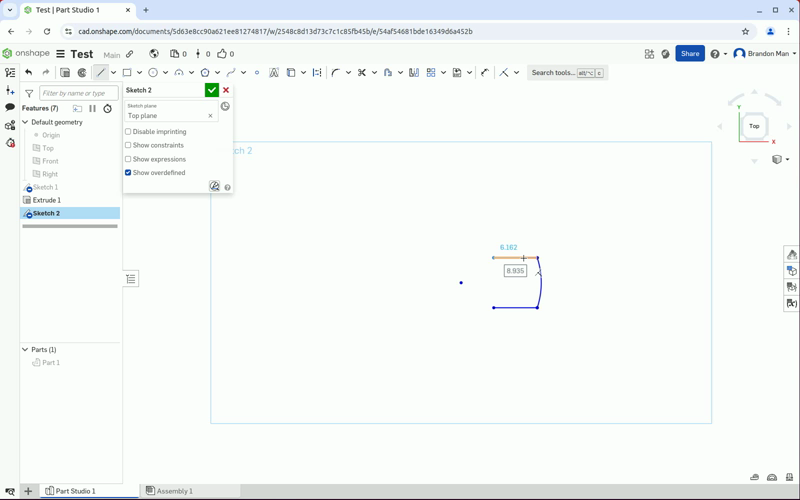
mouse_move(493, 307)
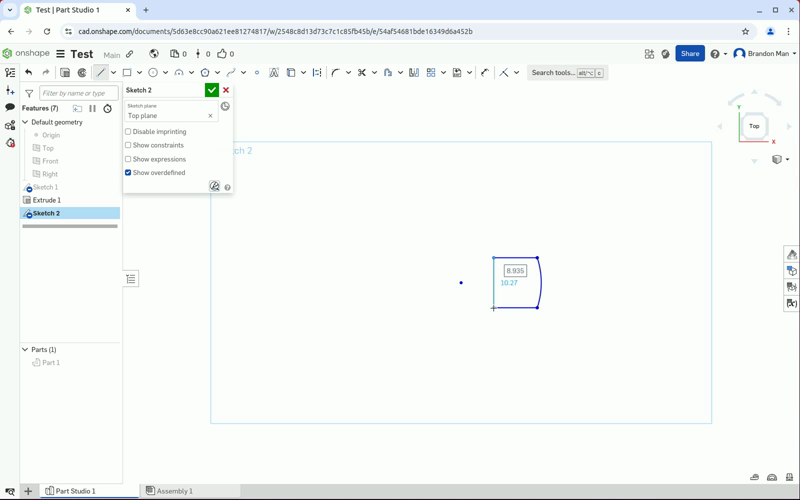
key_up(shift)
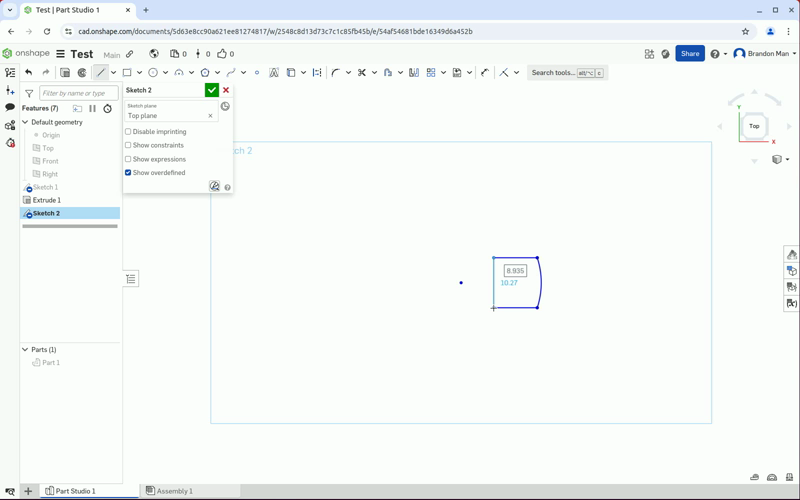
click(493, 307)
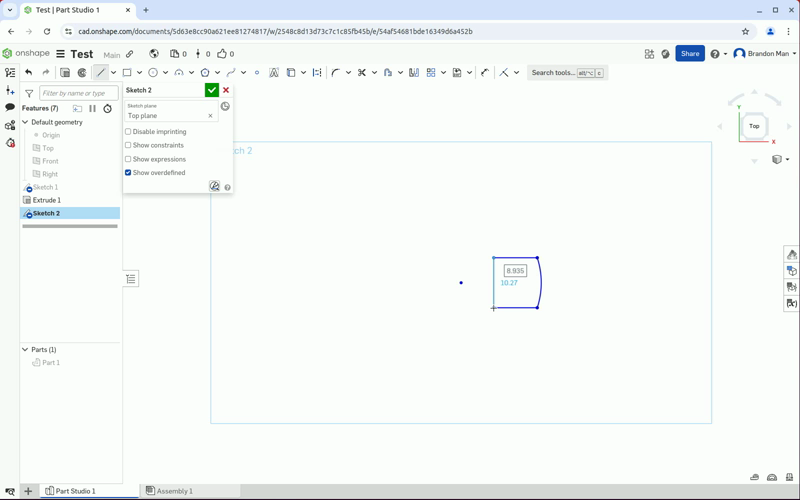
key(esc)
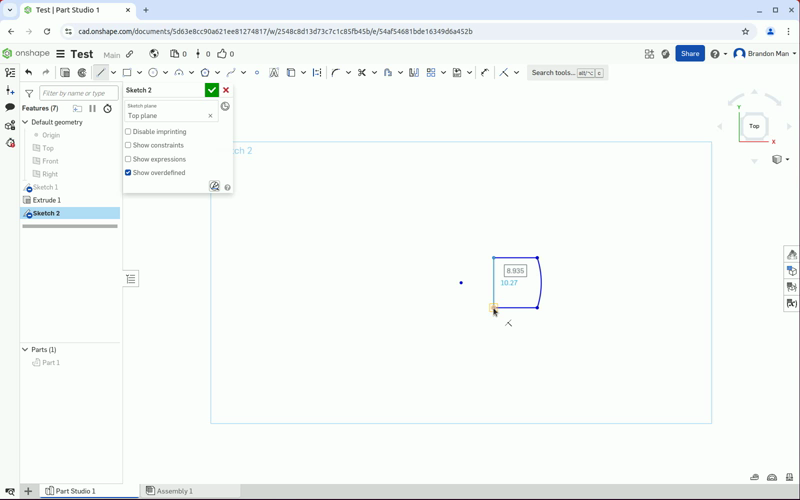
mouse_move(515, 266)
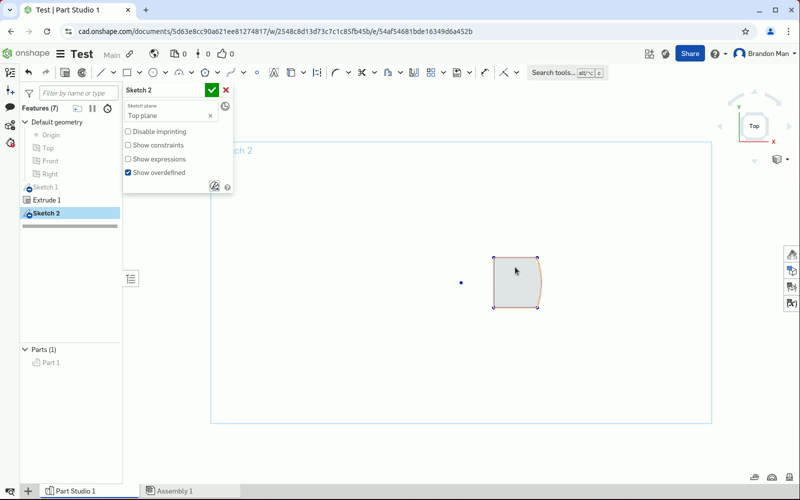
click(515, 266)
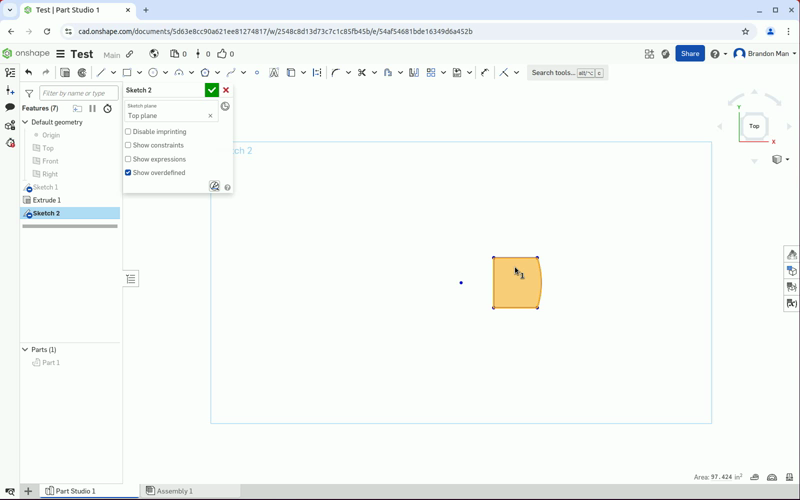
mouse_move(73, 352)
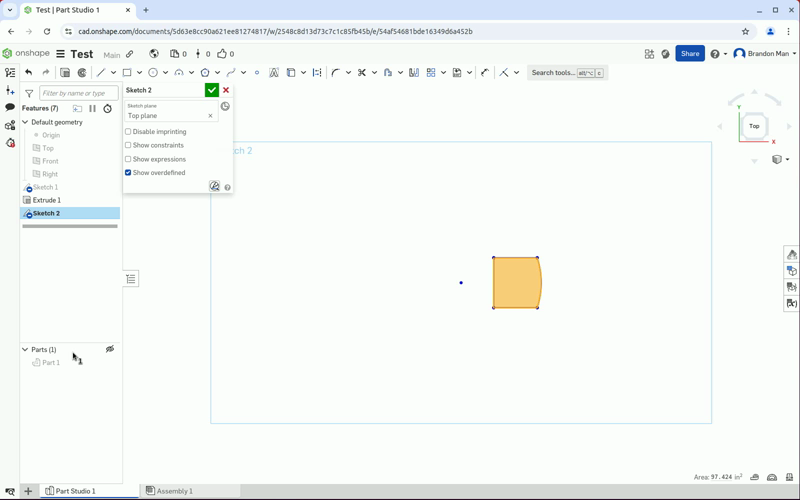
key(shift+y)
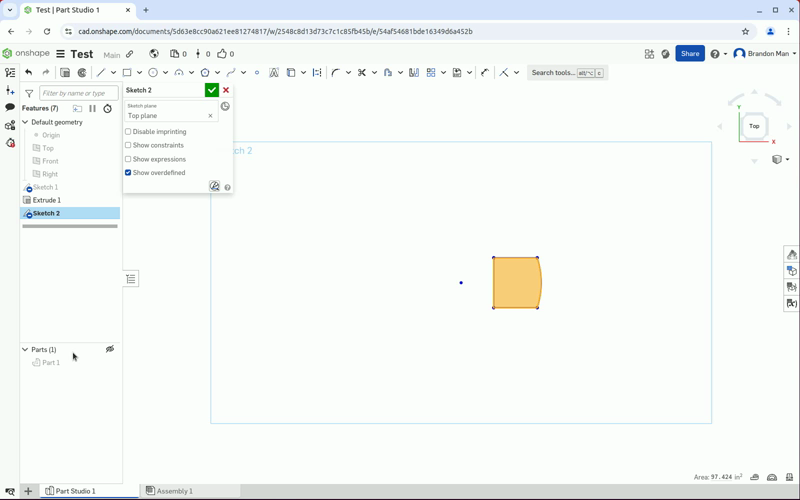
key(shift+e)
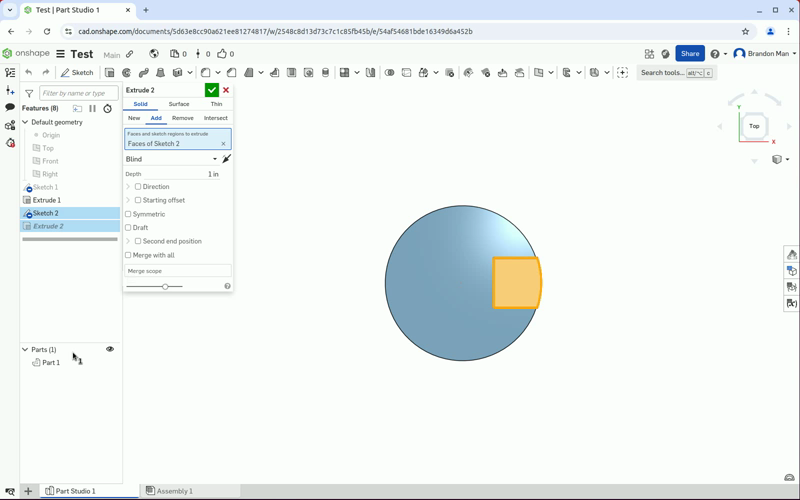
mouse_move(143, 106)
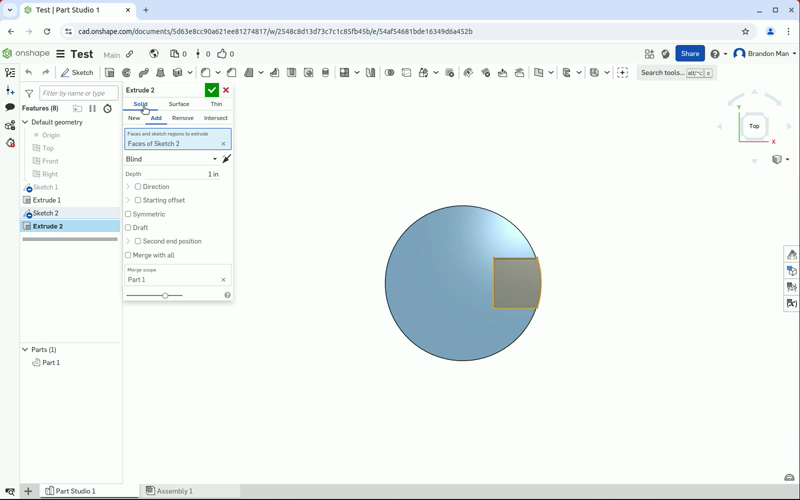
click(143, 106)
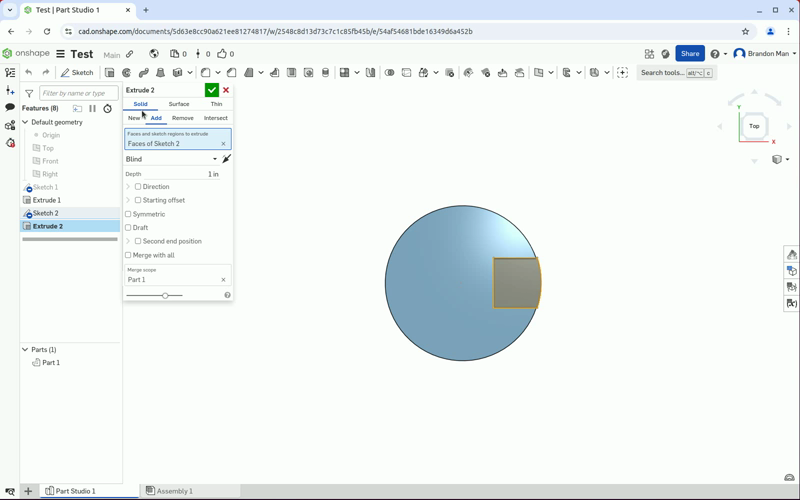
mouse_move(137, 120)
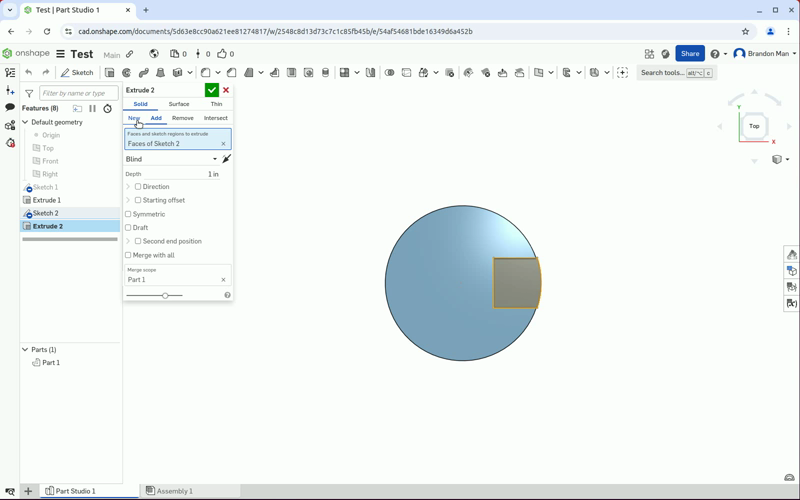
click(137, 120)
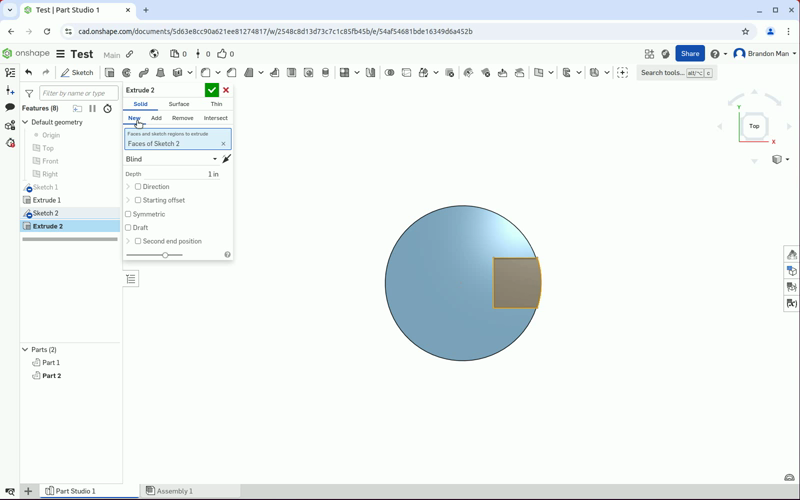
key(tab, 4)
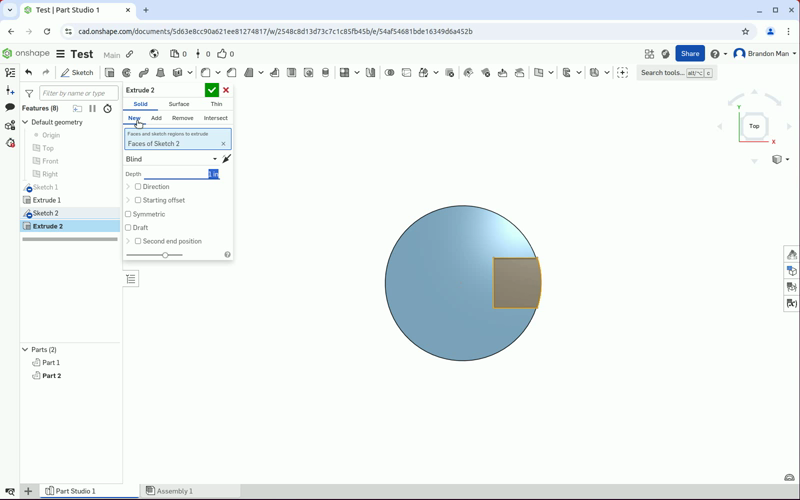
text(13.239)
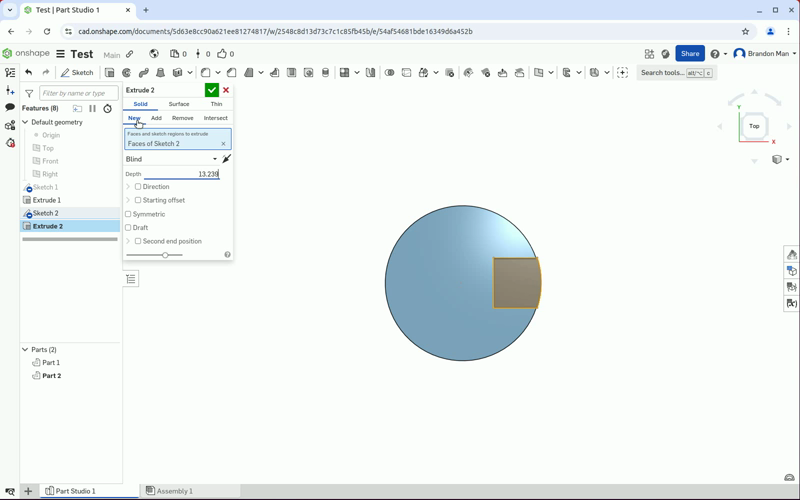
key(enter)
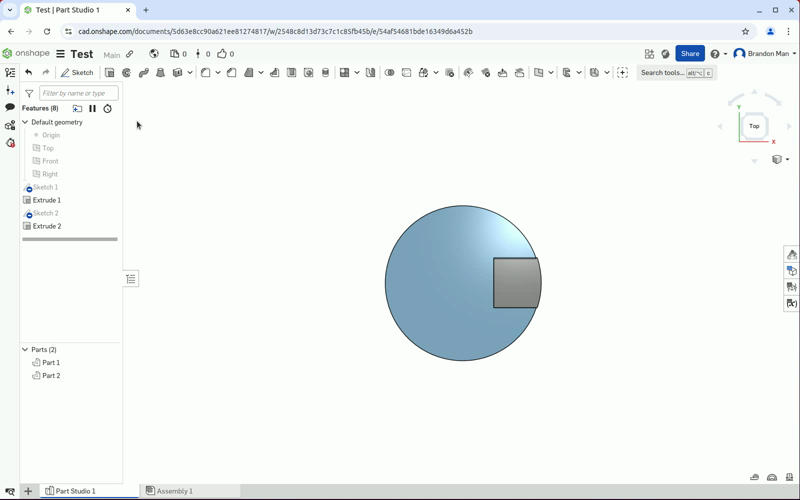
key(shift+h)
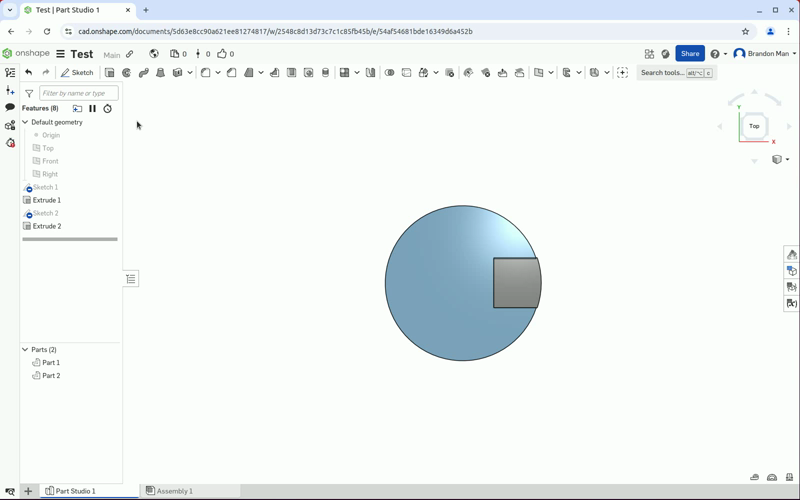
key(shift+h)
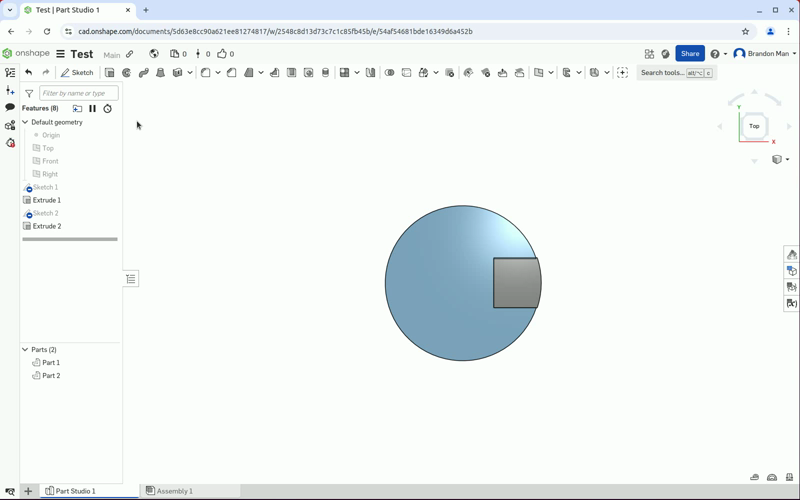
mouse_move(73, 189)
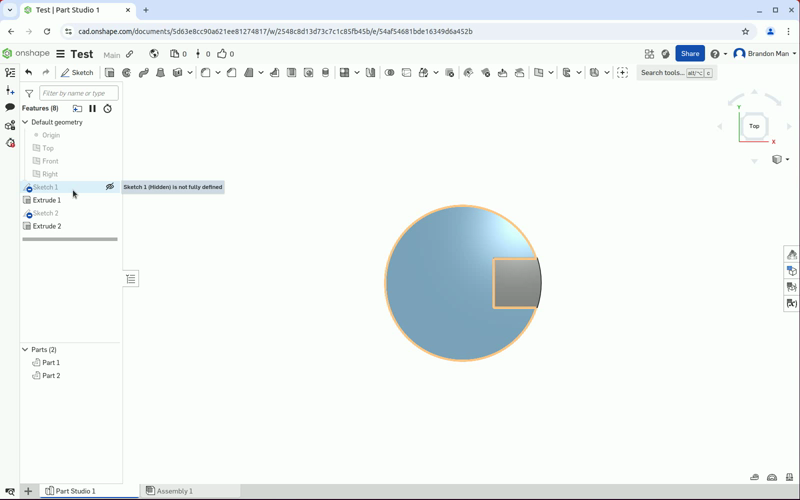
click(73, 189)
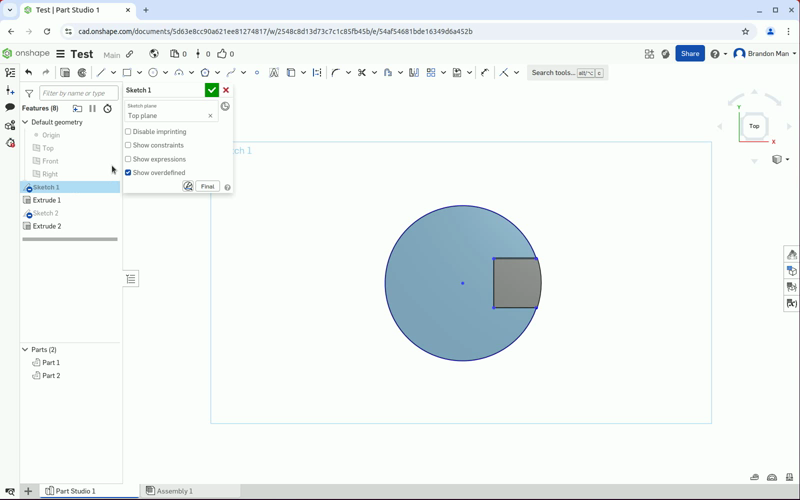
mouse_move(229, 92)
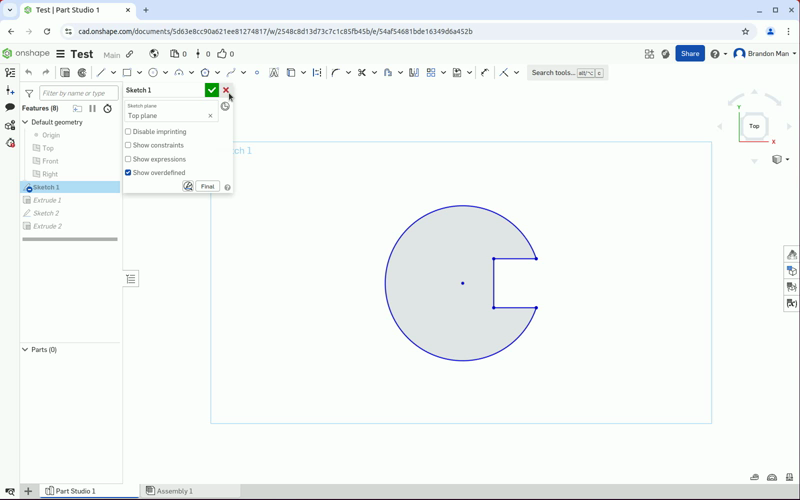
click(229, 92)
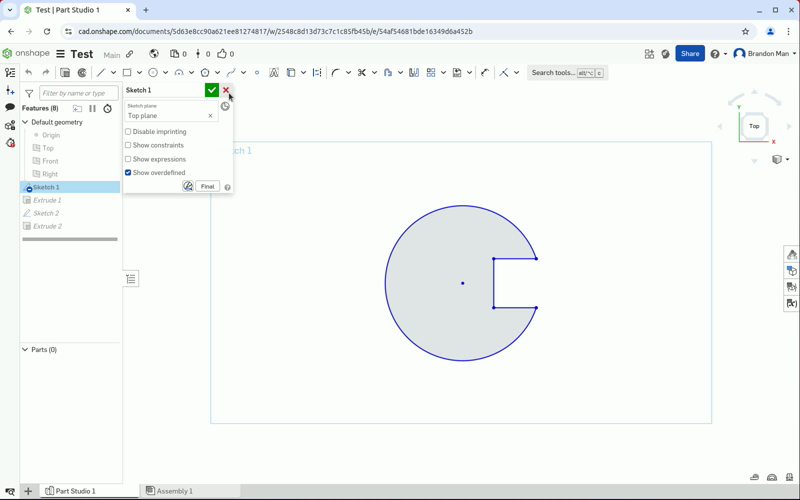
key(shift+s)
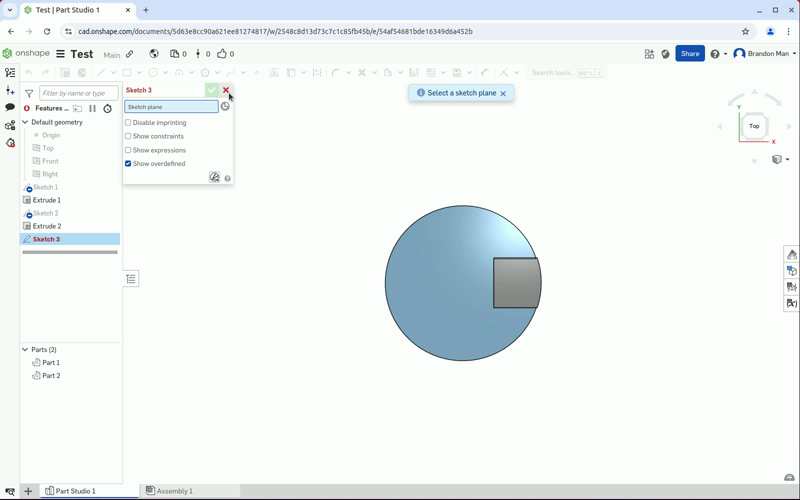
mouse_move(73, 150)
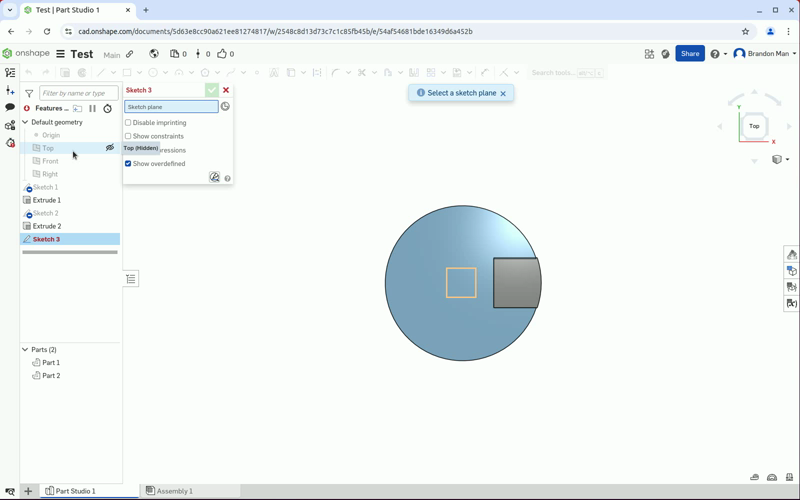
click(73, 150)
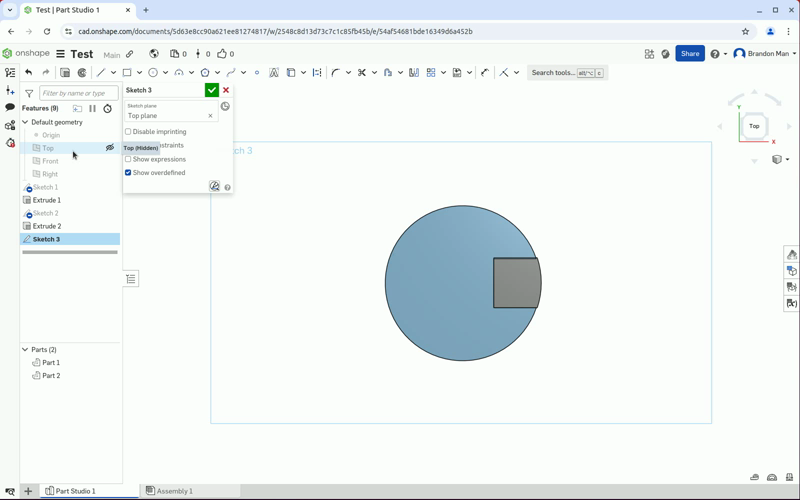
mouse_move(73, 352)
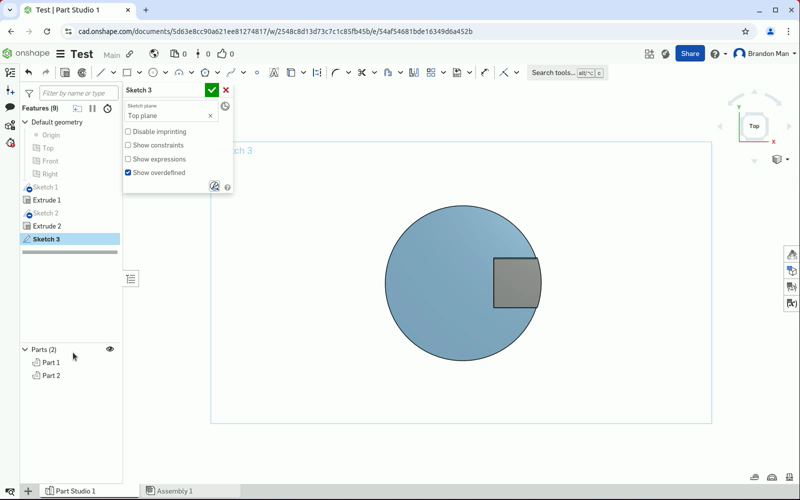
key(y)
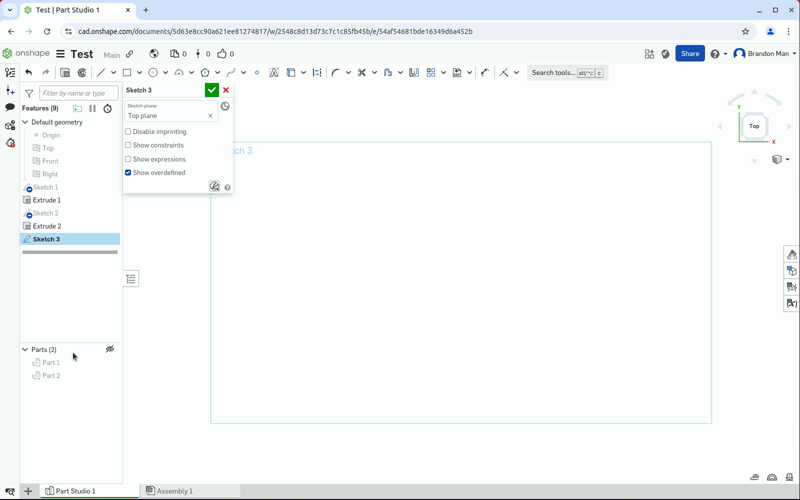
key(l)
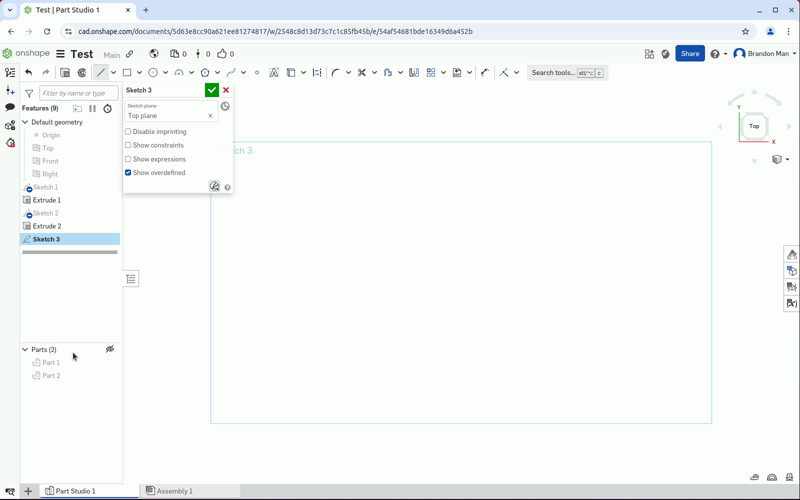
key_down(shift)
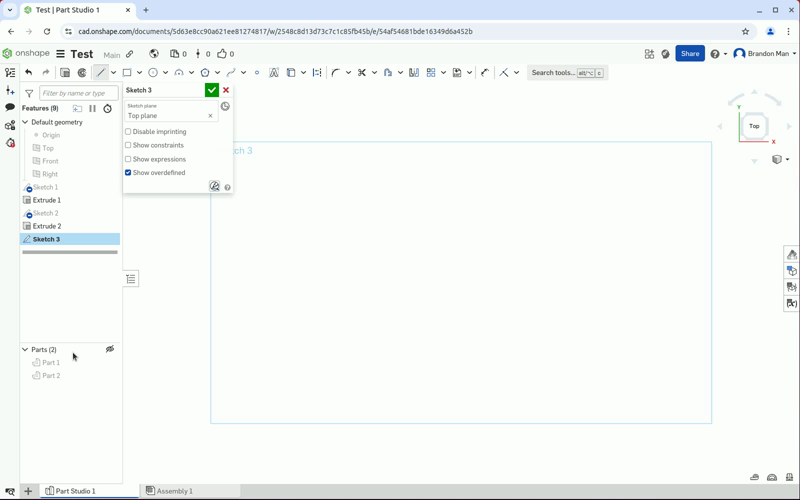
mouse_move(535, 307)
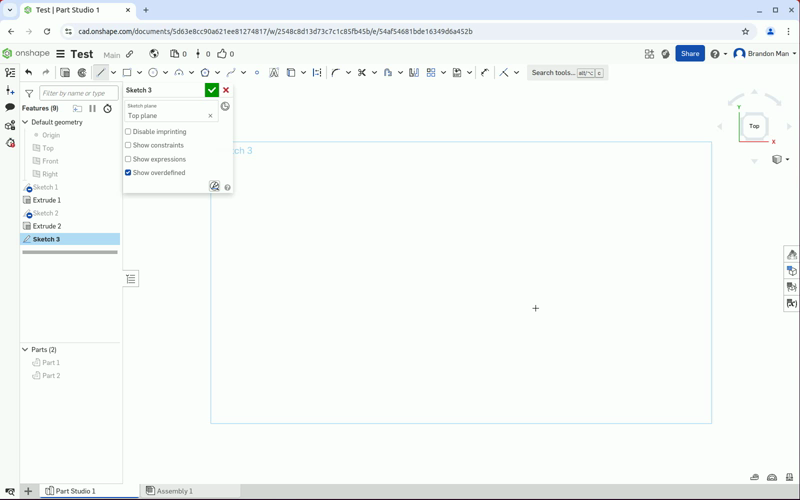
click(535, 307)
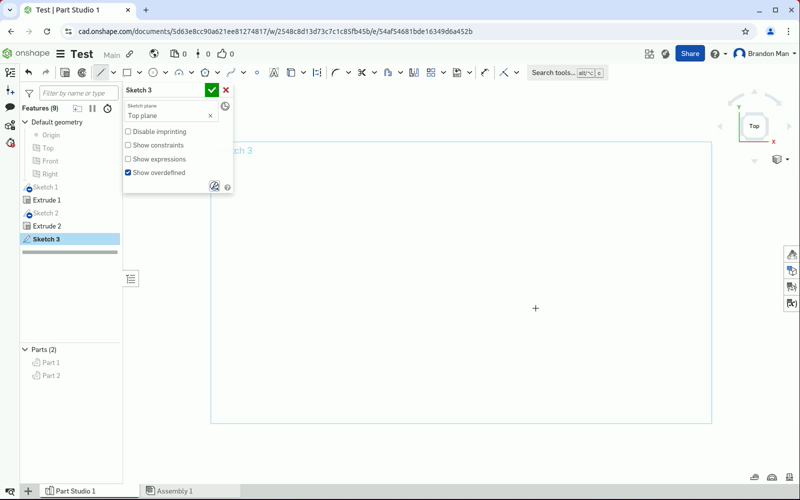
key_up(shift)
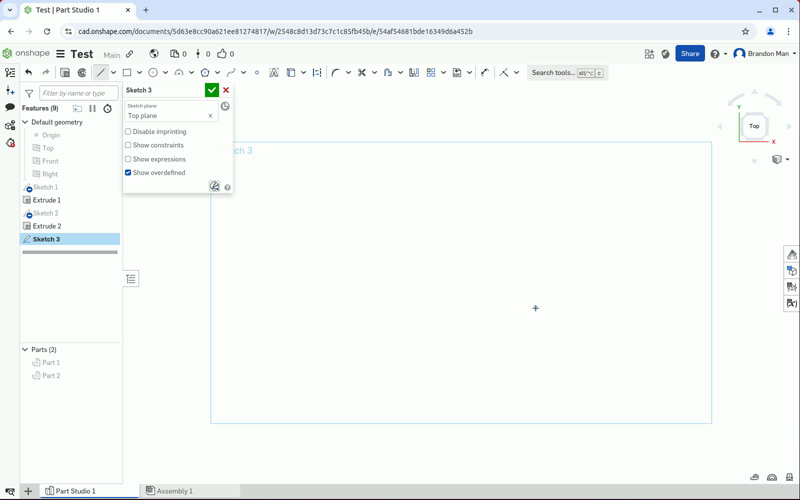
key_down(shift)
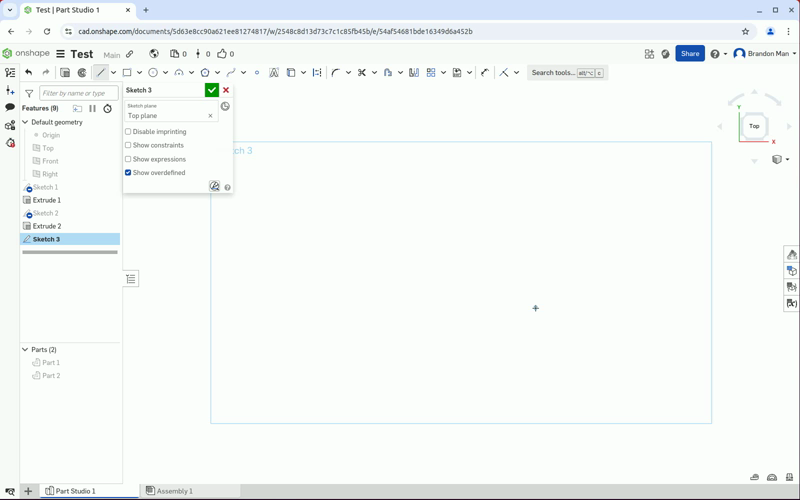
mouse_move(565, 307)
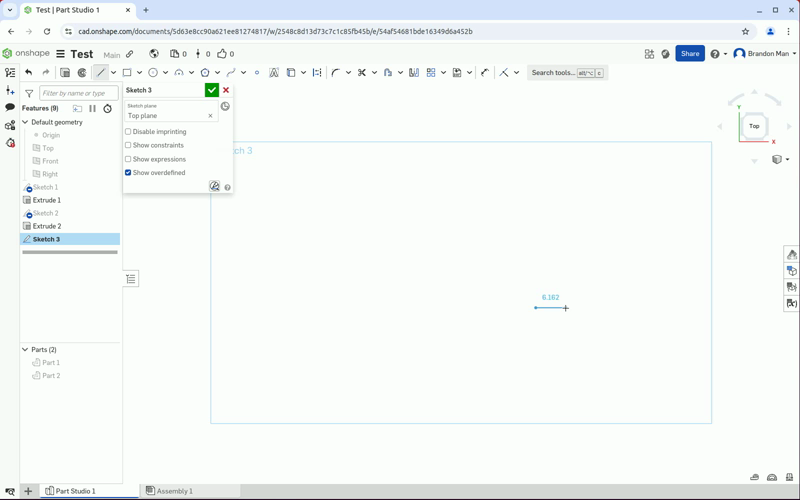
mouse_move(573, 307)
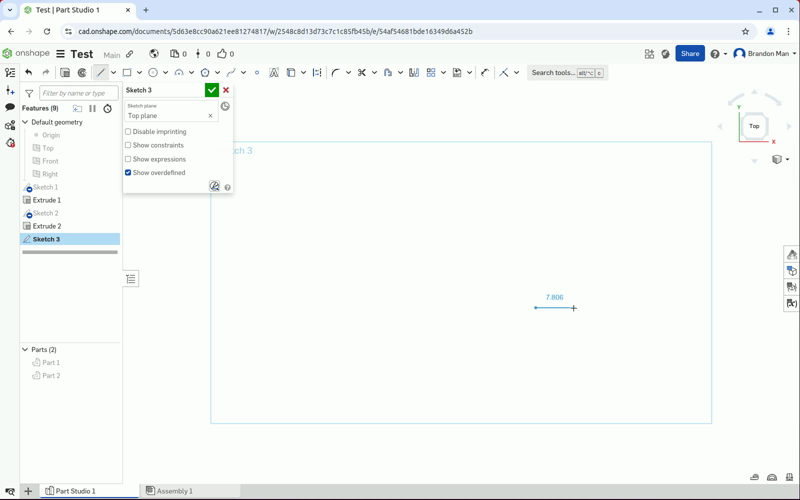
click(573, 307)
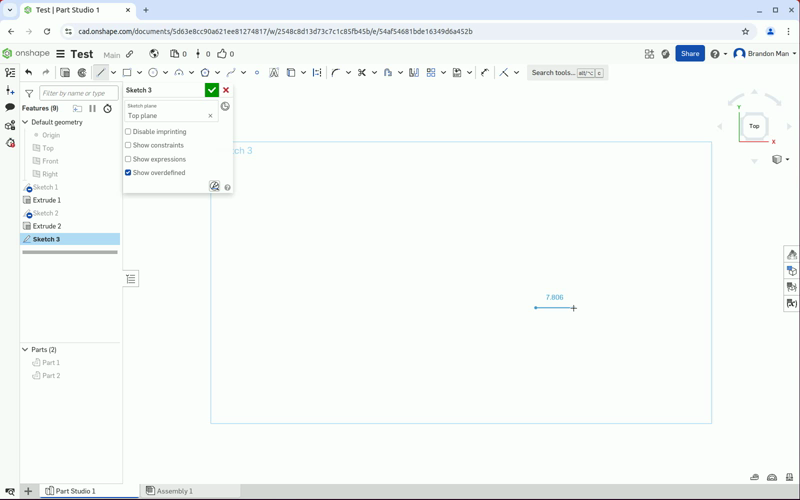
key_up(shift)
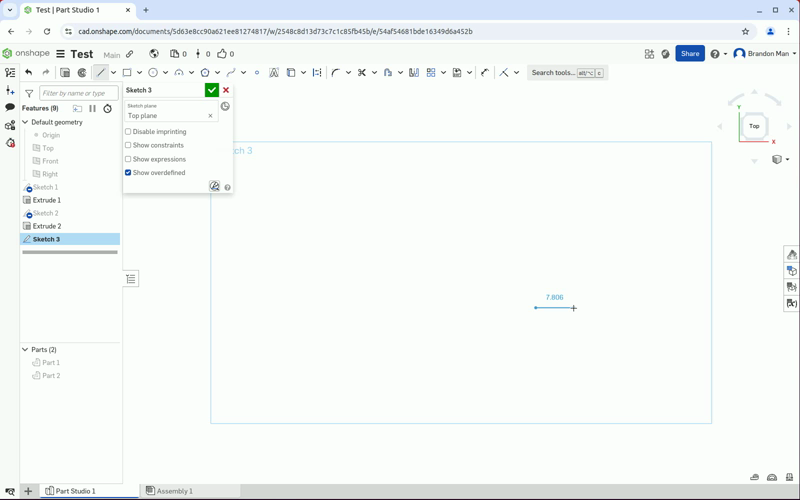
key_down(shift)
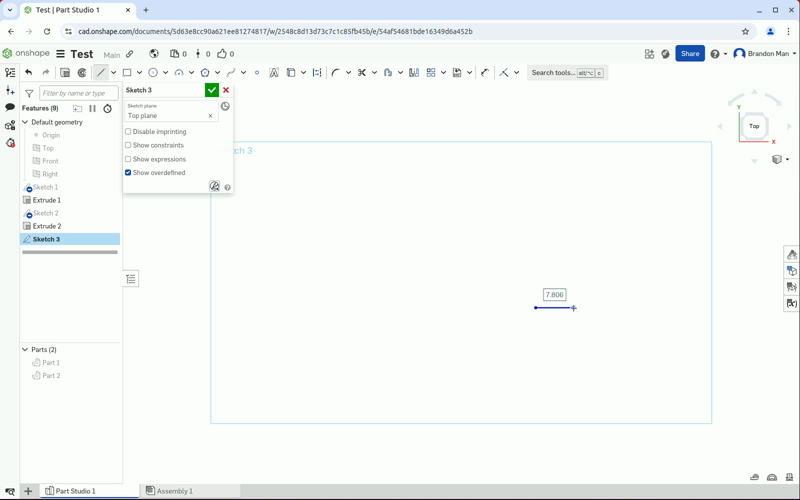
mouse_move(589, 307)
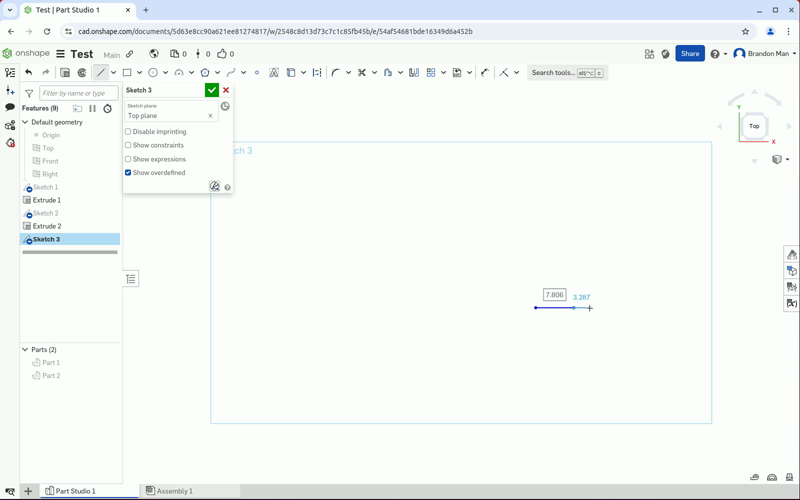
mouse_move(573, 257)
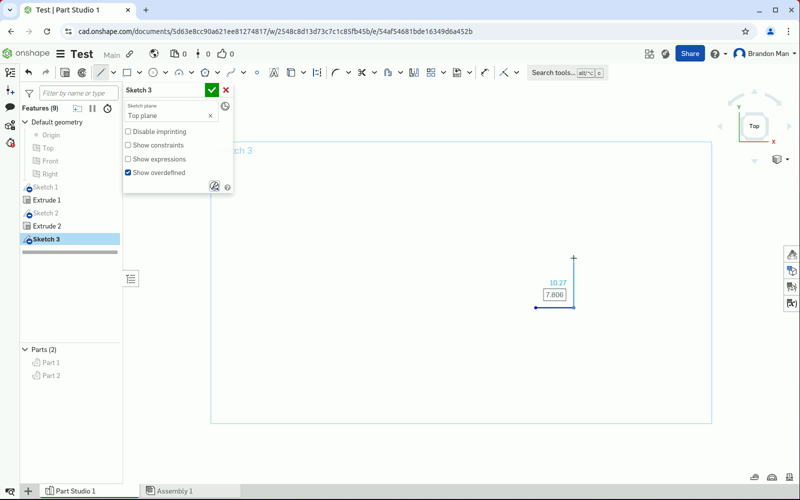
click(573, 257)
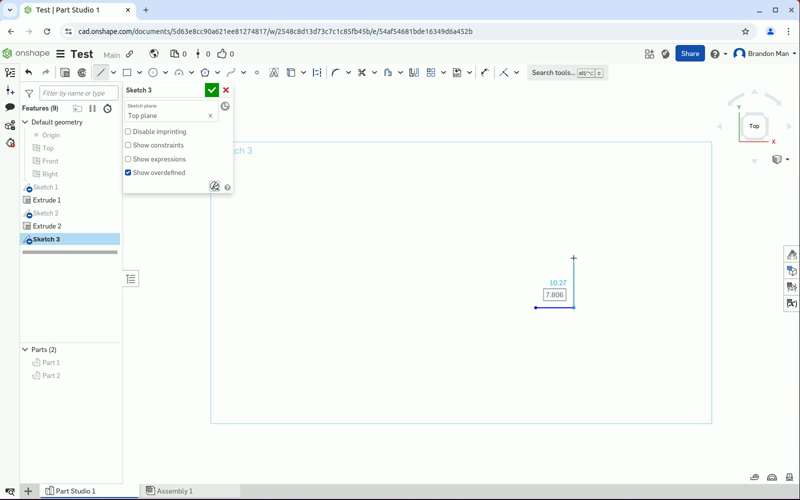
key_up(shift)
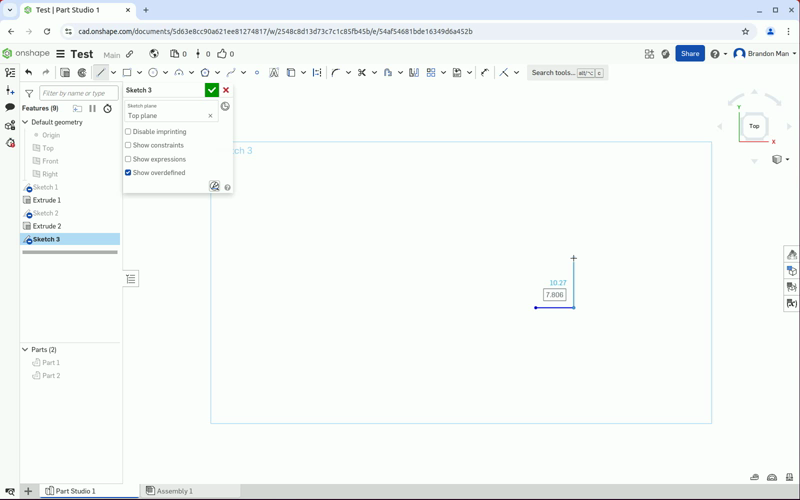
key_down(shift)
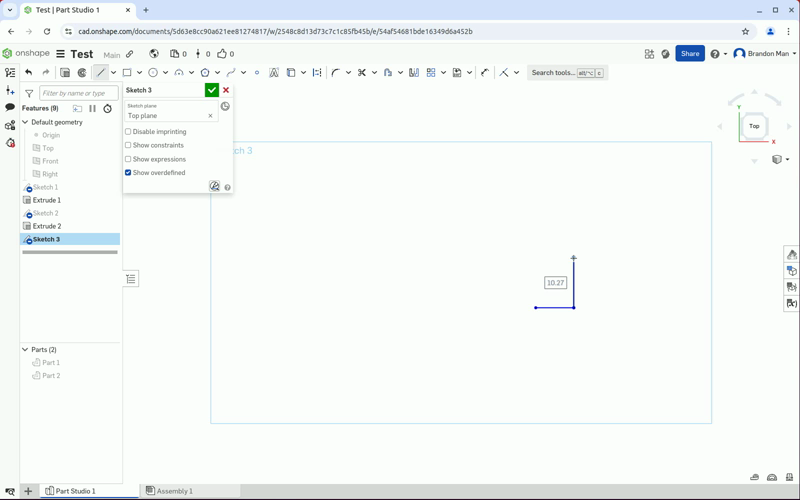
mouse_move(589, 257)
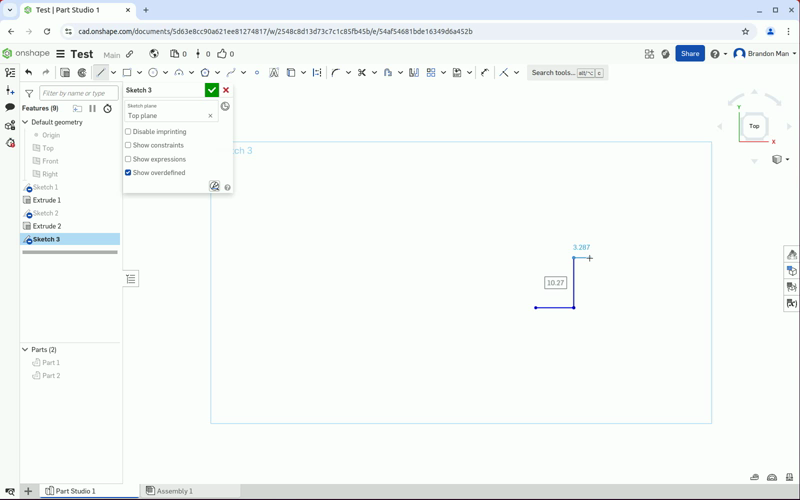
mouse_move(535, 257)
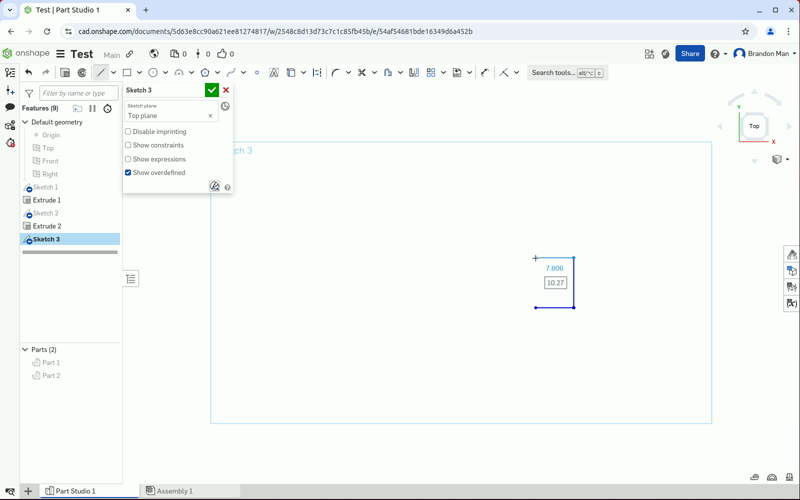
click(535, 257)
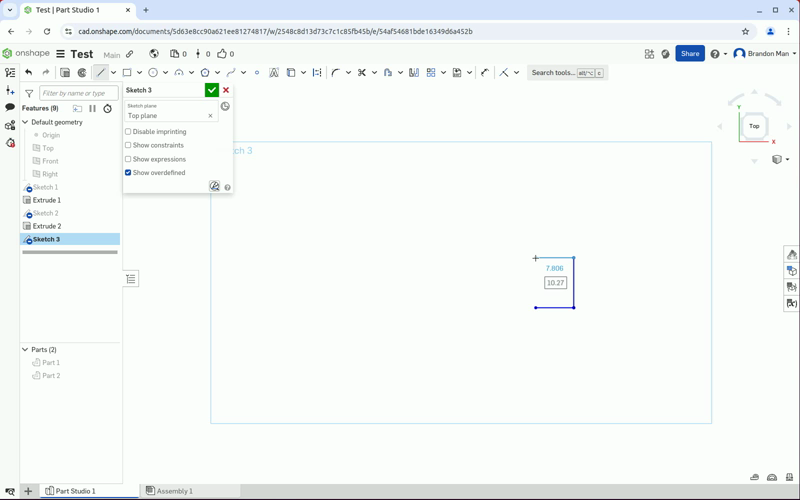
key_up(shift)
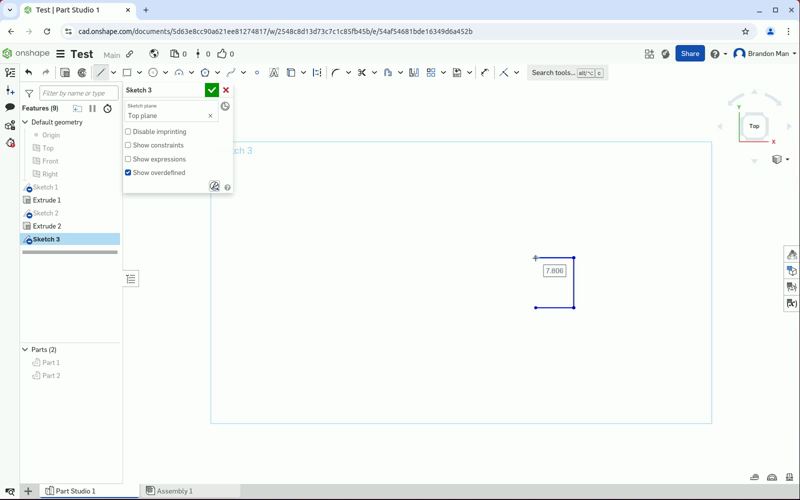
key(esc)
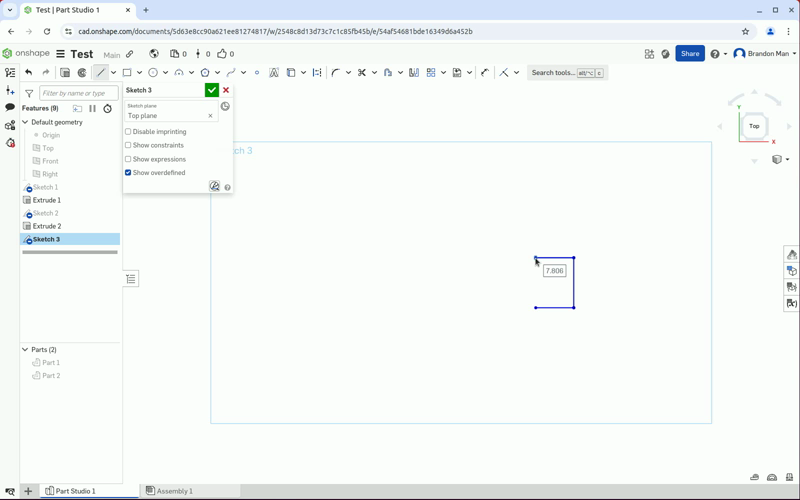
key(a)
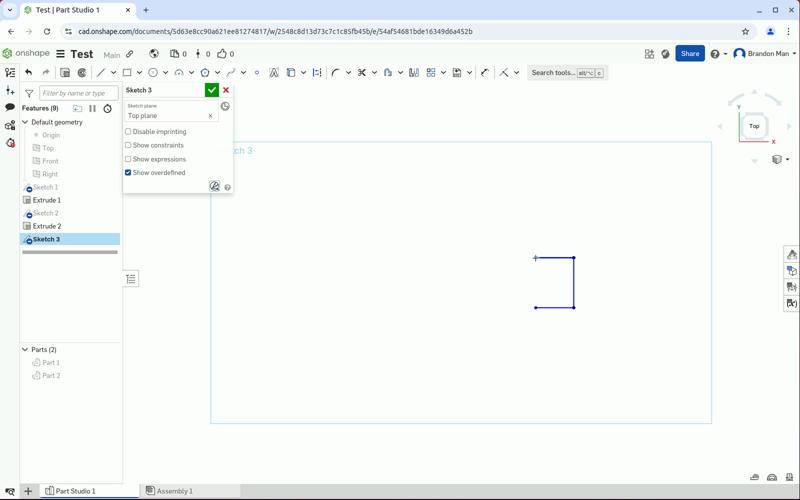
mouse_move(535, 257)
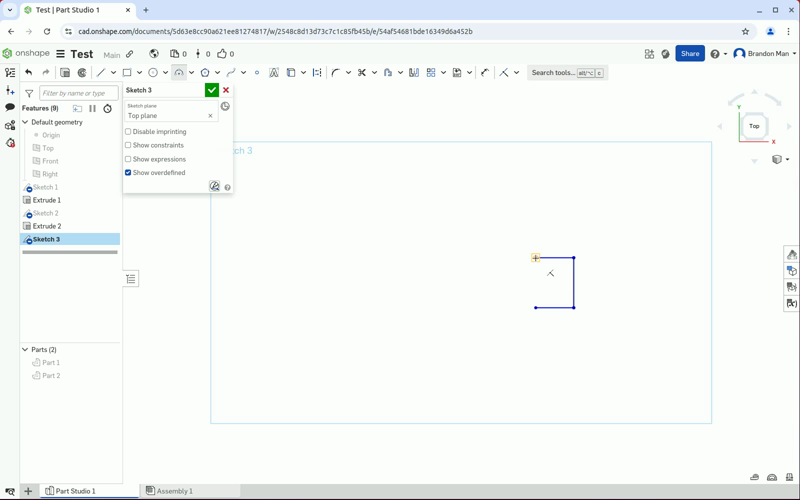
click(535, 257)
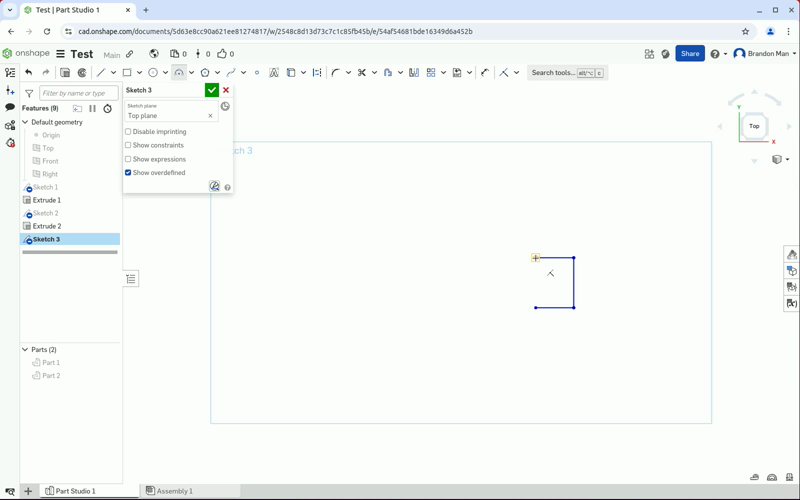
mouse_move(535, 307)
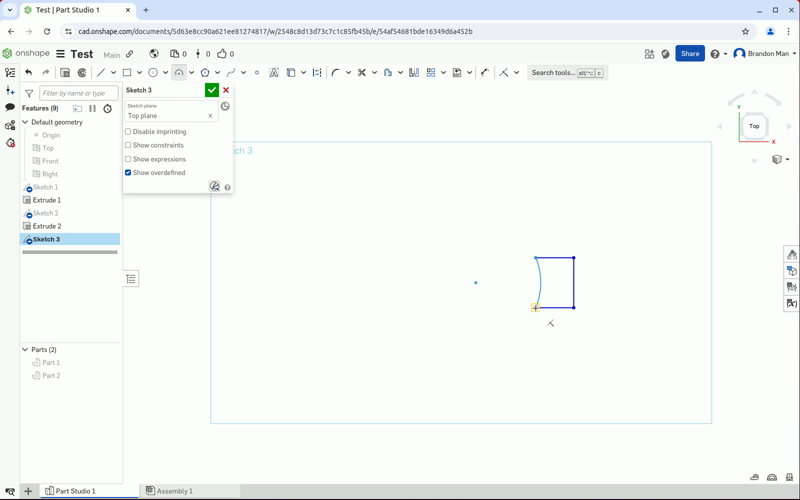
click(535, 307)
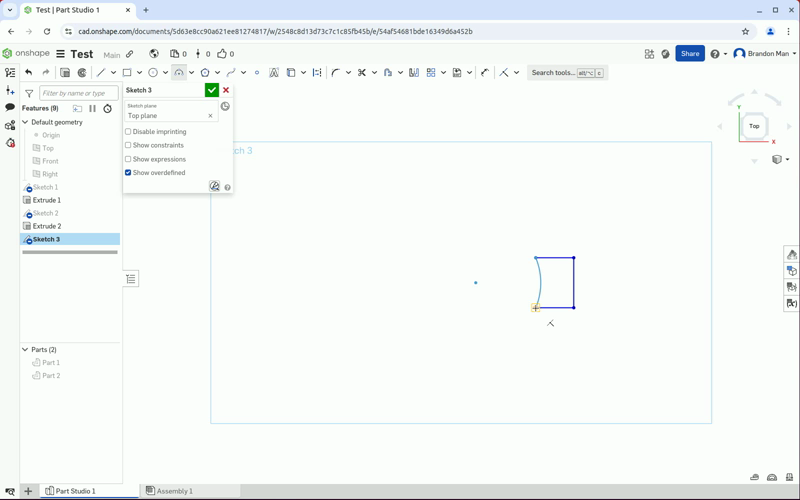
key_down(shift)
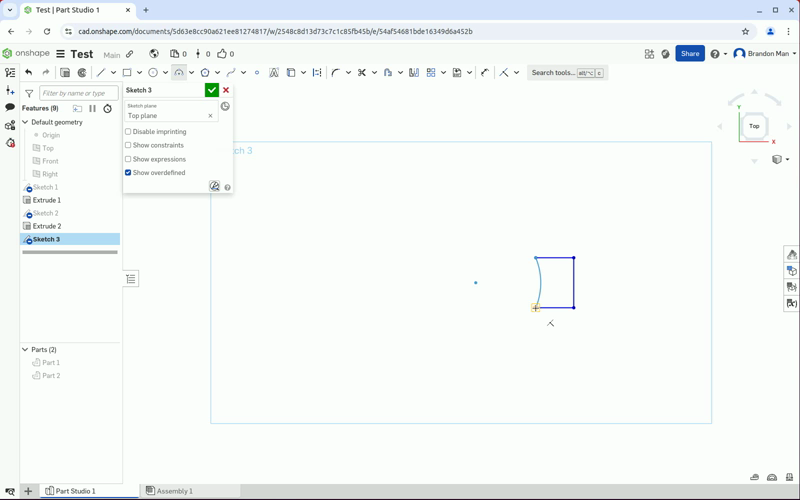
mouse_move(539, 282)
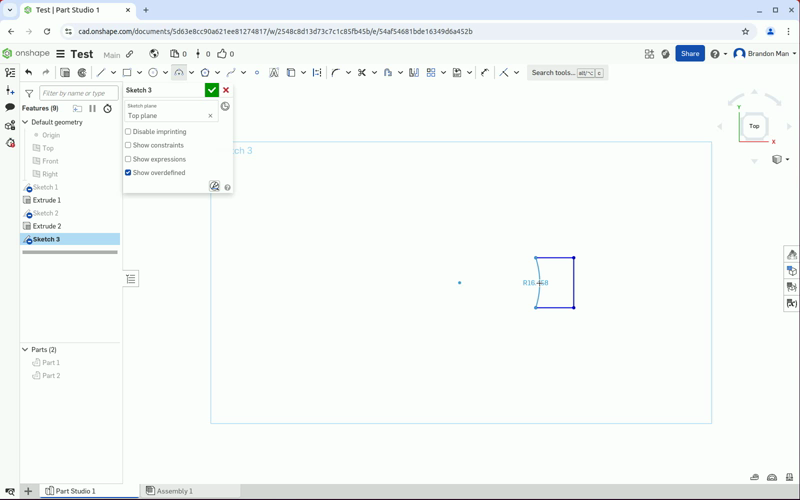
click(539, 282)
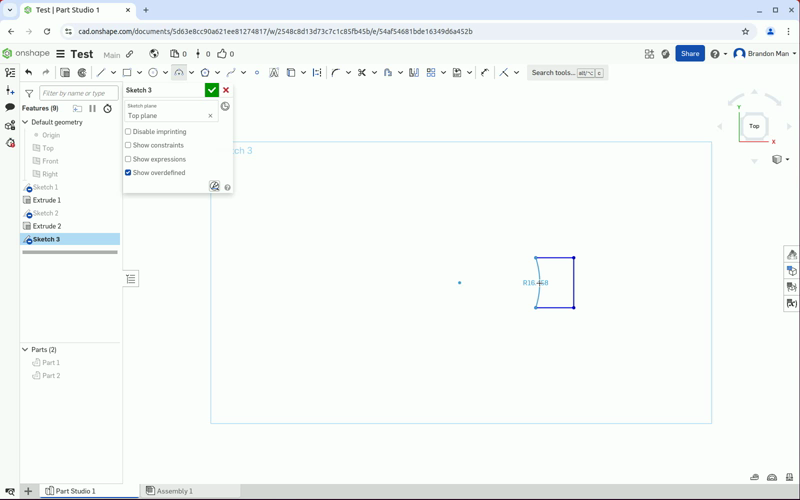
key_up(shift)
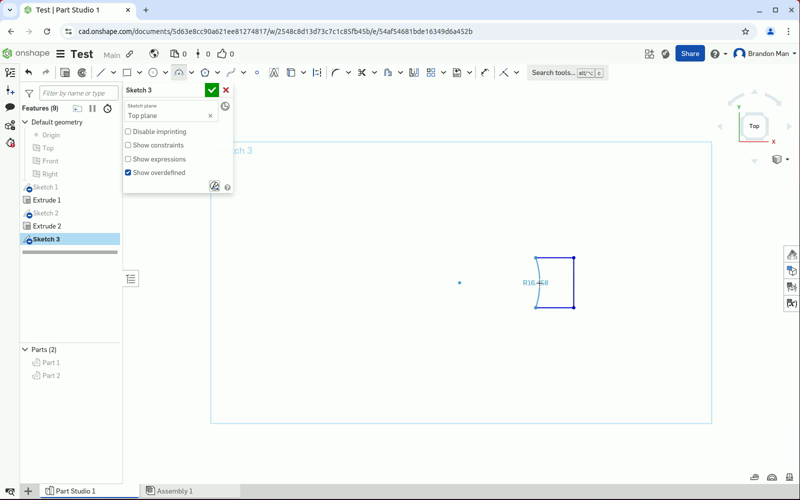
key(esc)
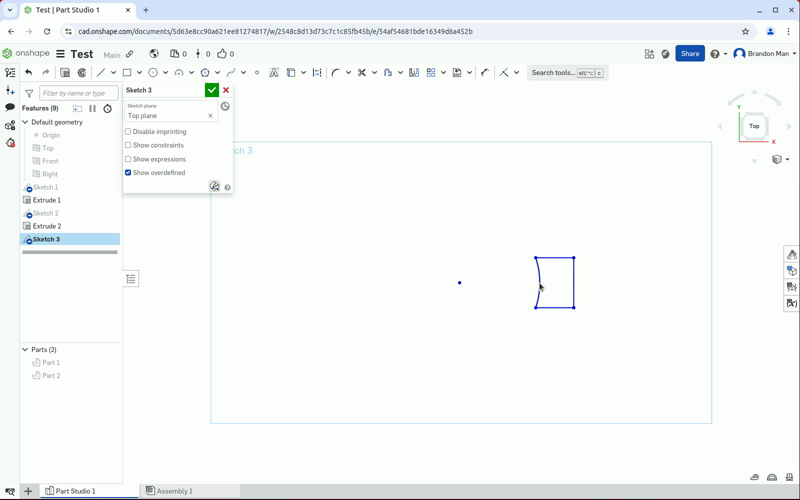
mouse_move(559, 294)
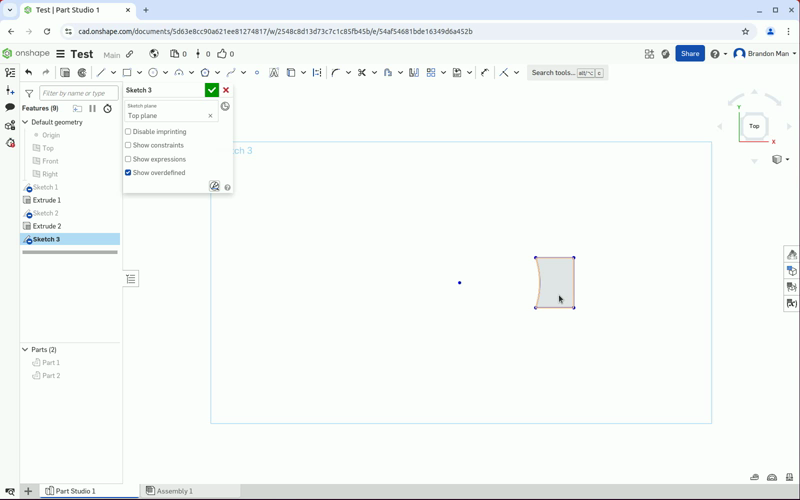
scroll(6)
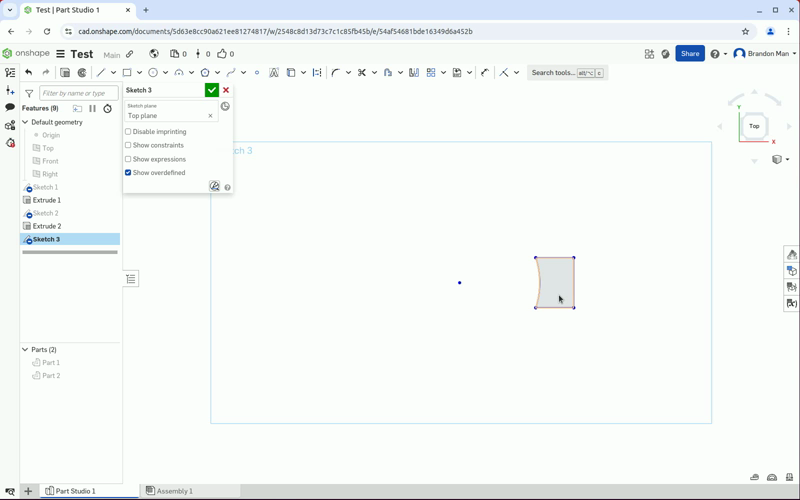
scroll(6)
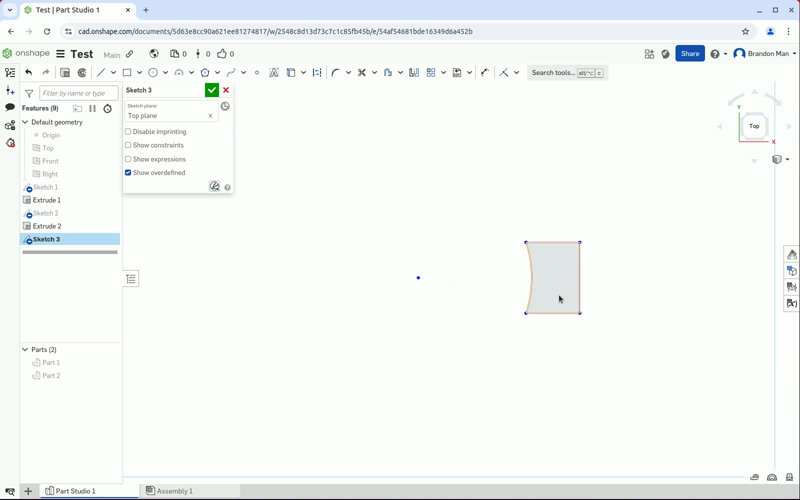
scroll(6)
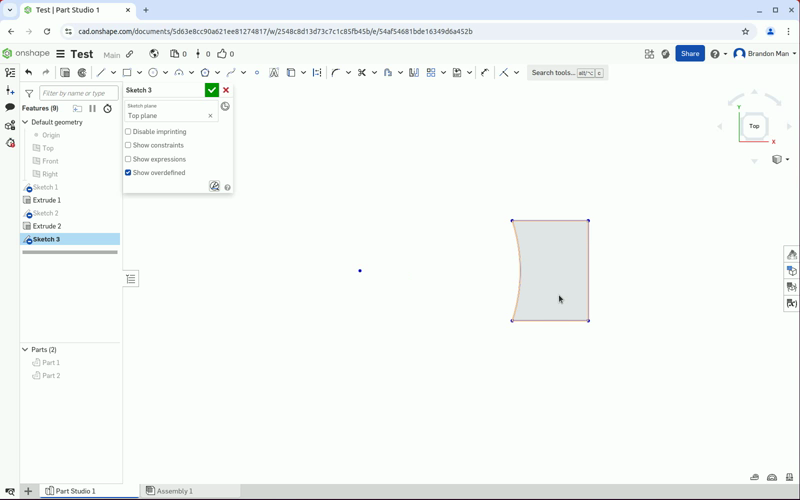
scroll(6)
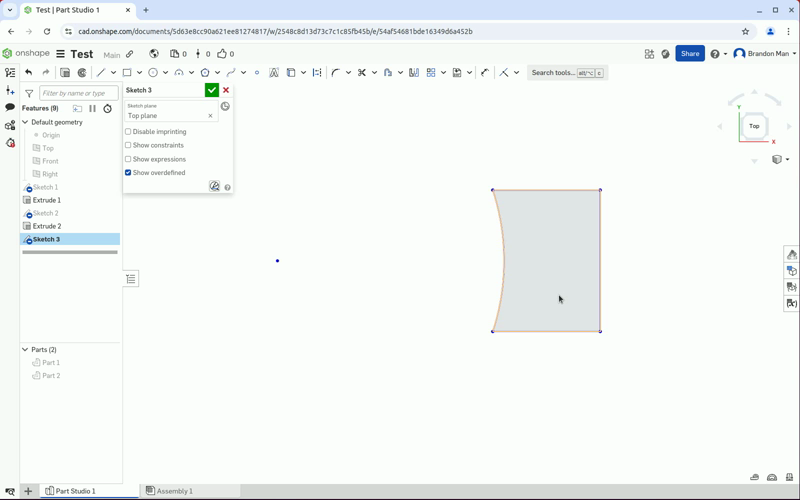
scroll(6)
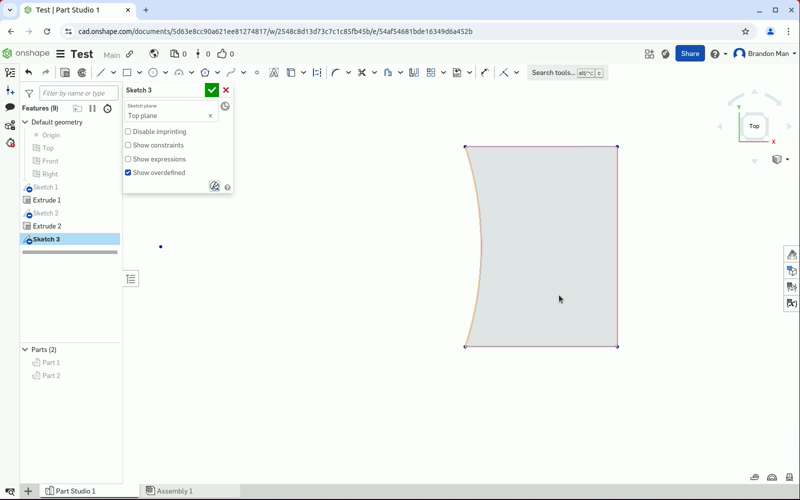
scroll(6)
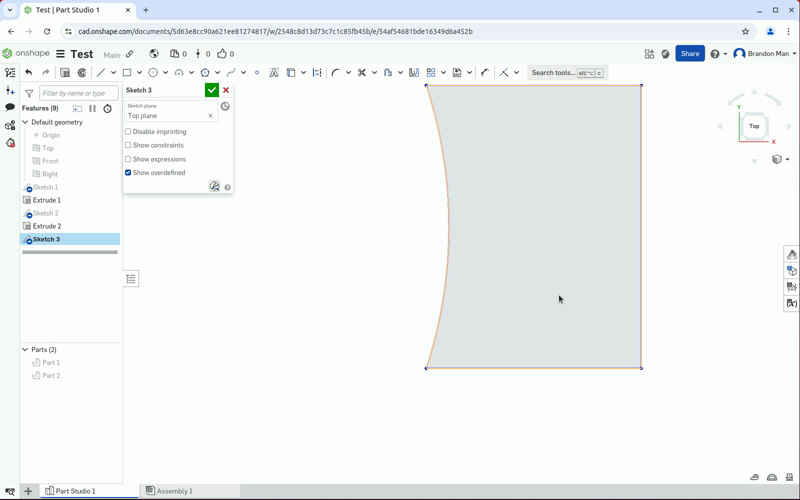
scroll(6)
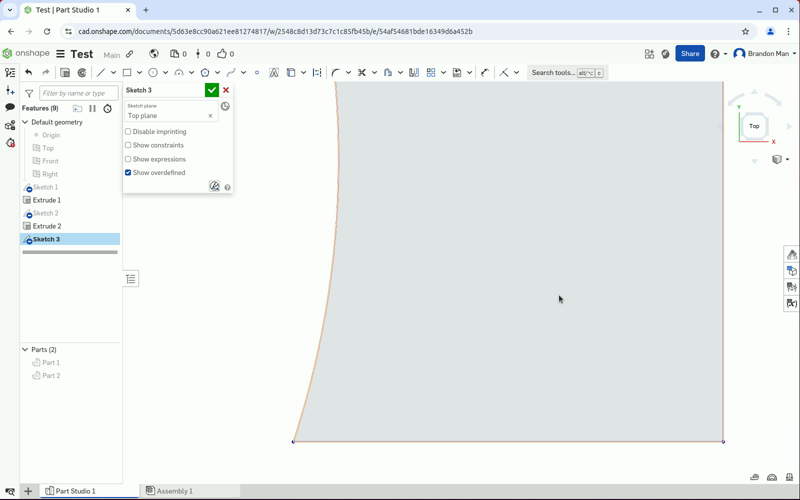
click(559, 294)
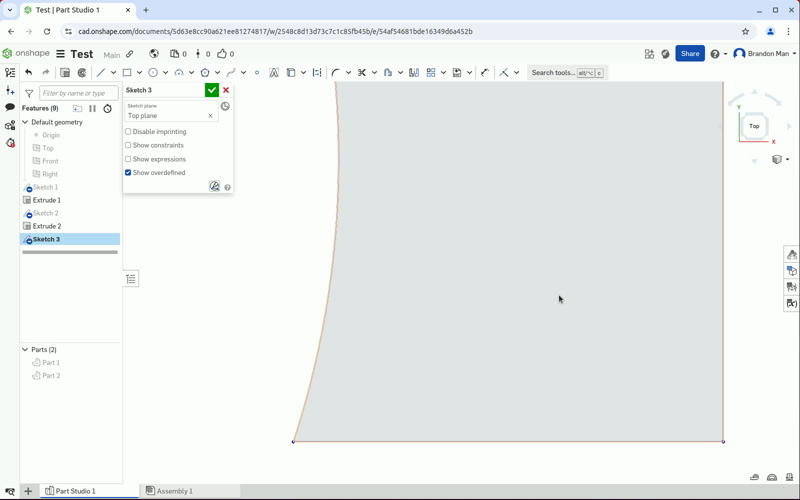
scroll(-6)
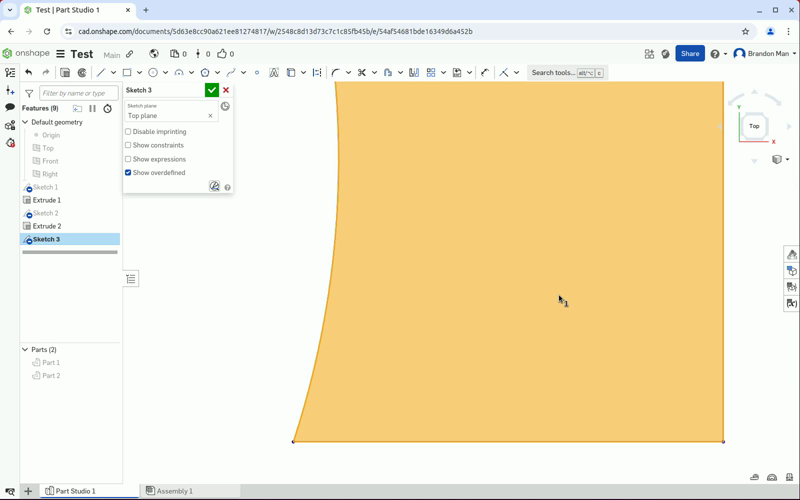
scroll(-6)
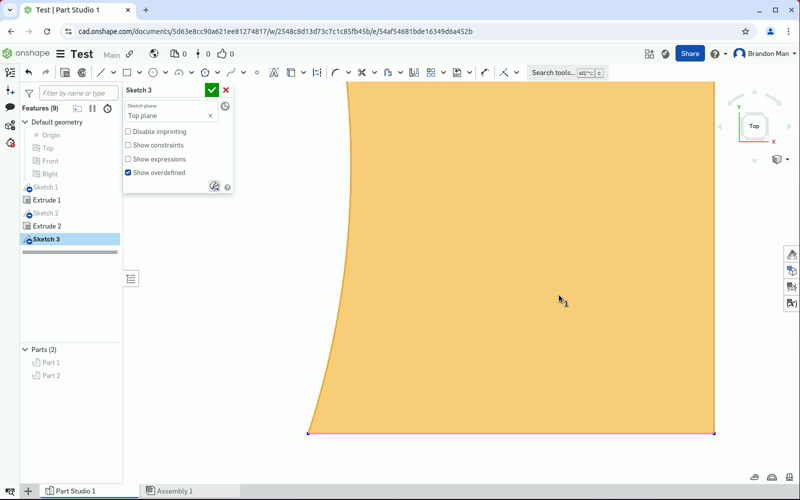
scroll(-6)
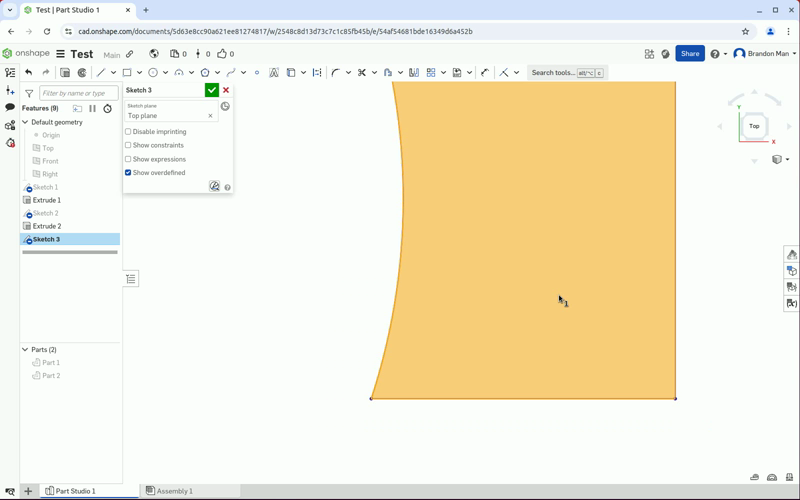
scroll(-6)
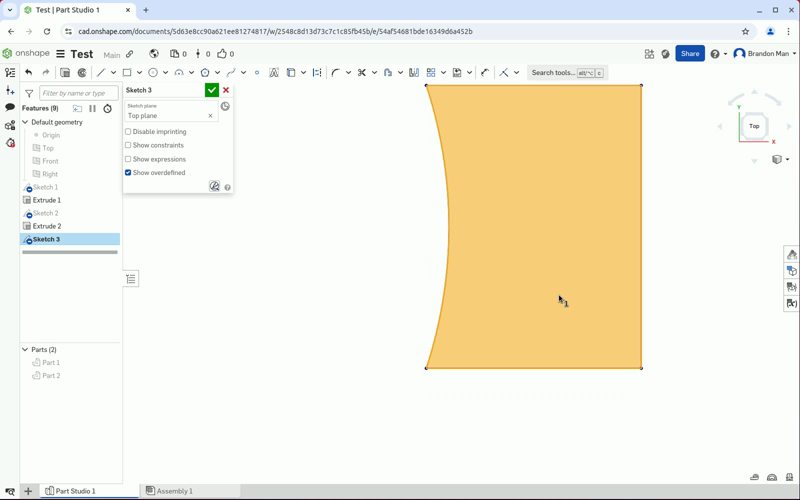
scroll(-6)
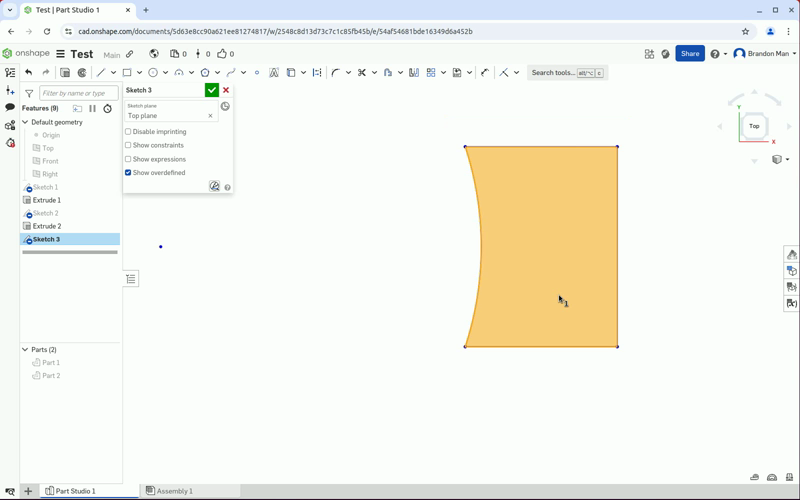
scroll(-6)
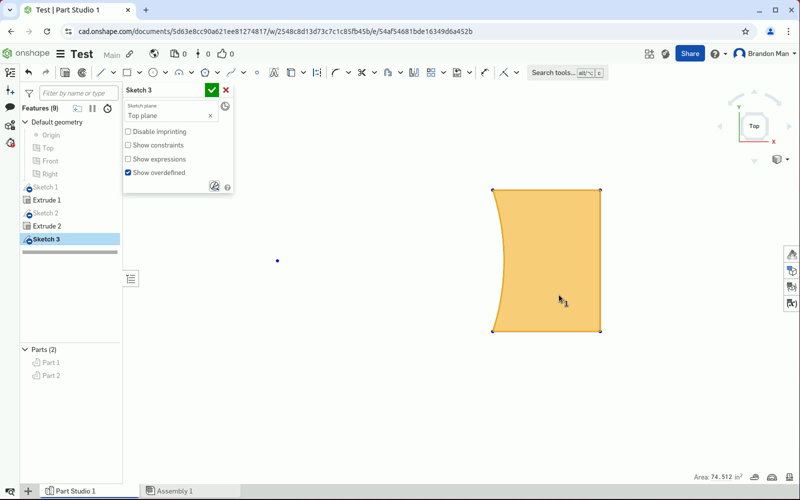
scroll(-6)
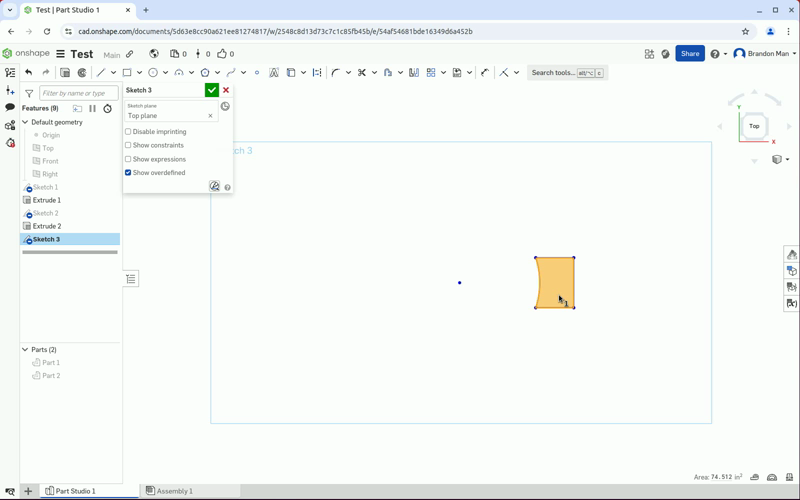
mouse_move(73, 352)
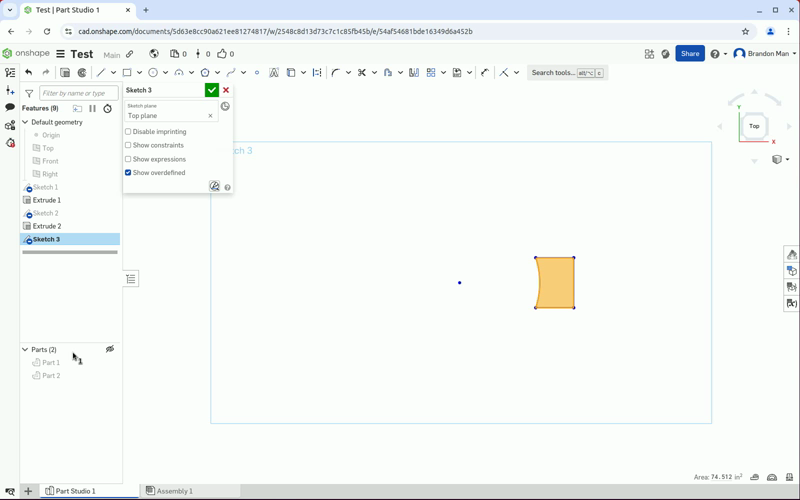
key(shift+y)
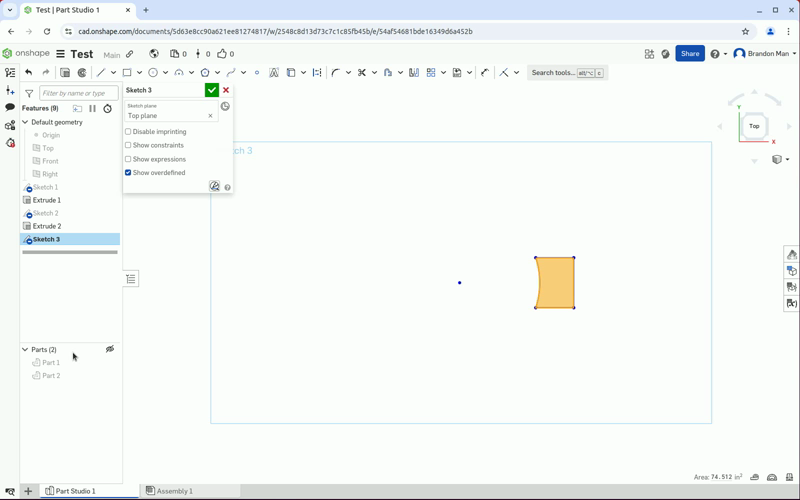
key(shift+e)
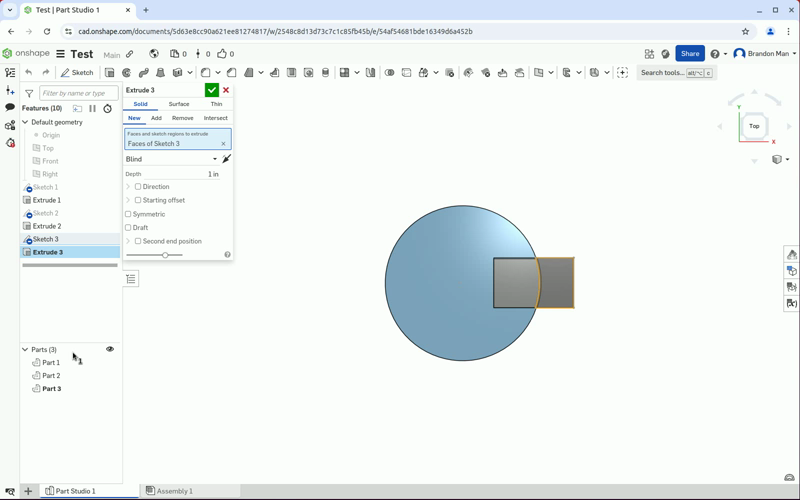
mouse_move(143, 106)
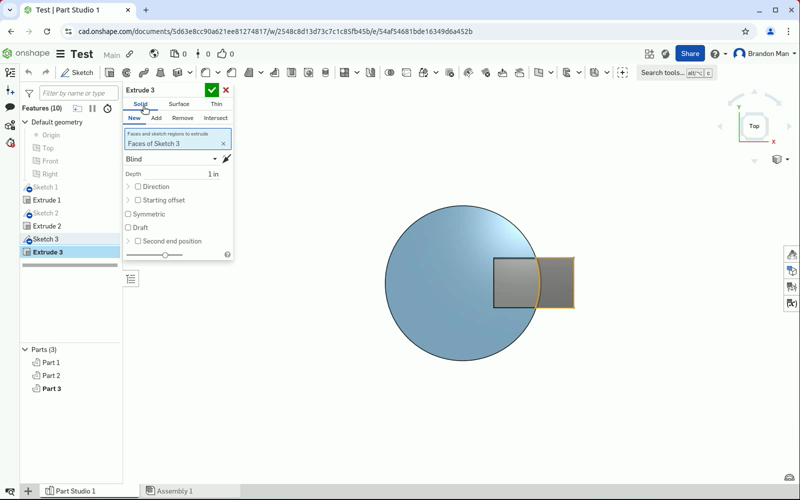
click(143, 106)
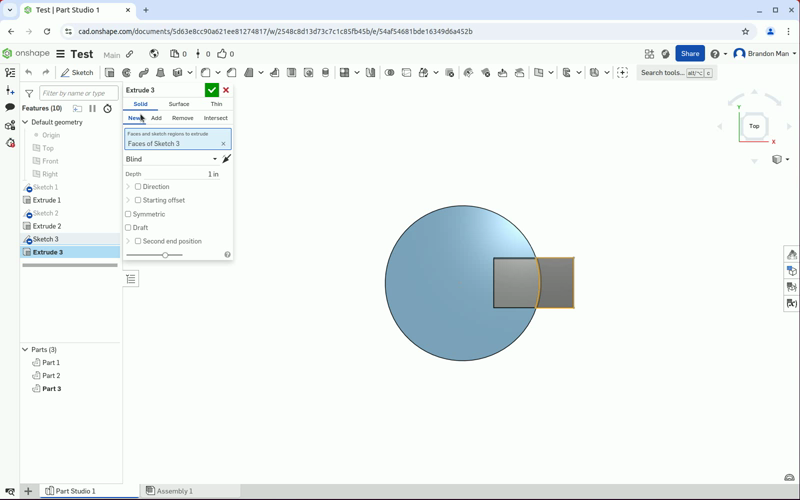
mouse_move(137, 120)
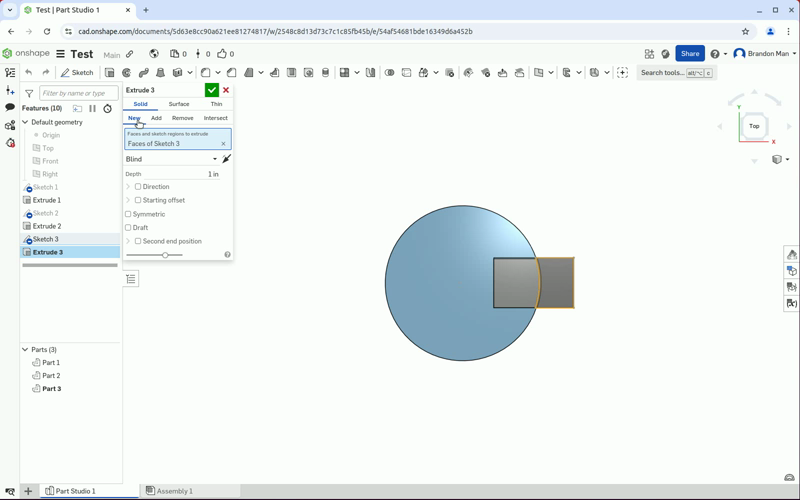
click(137, 120)
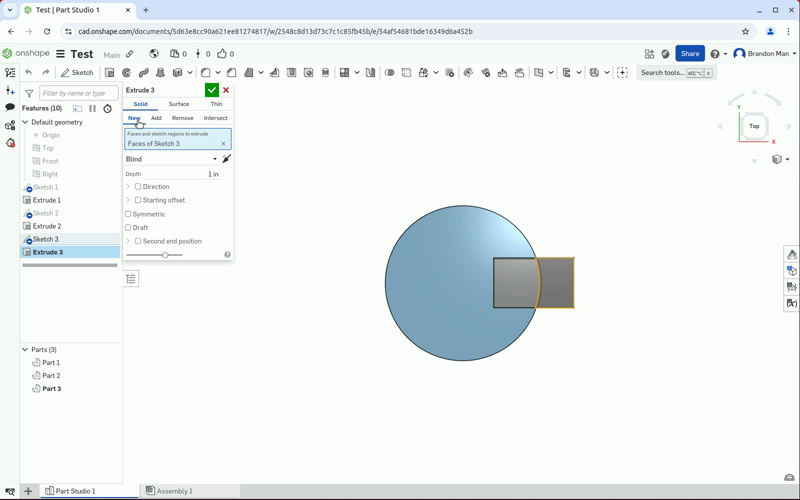
key(tab, 4)
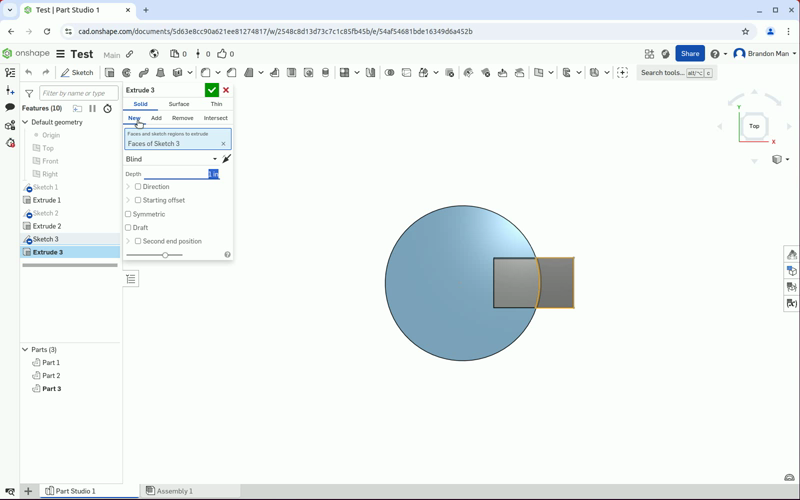
text(4.092)
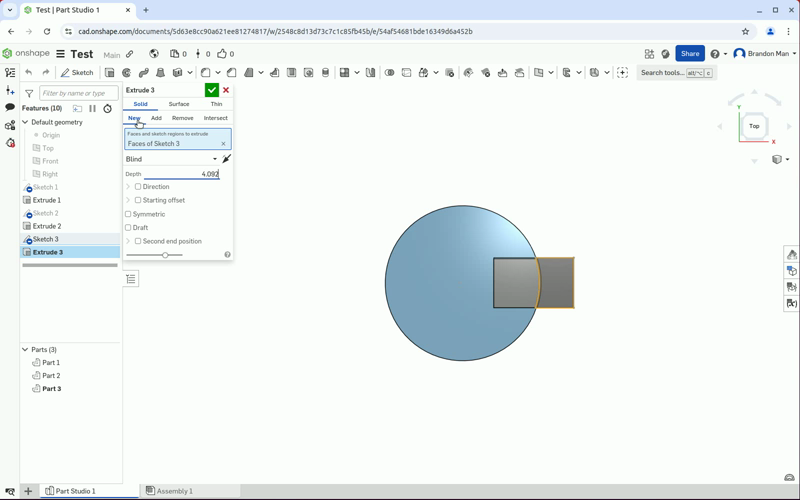
key(enter)
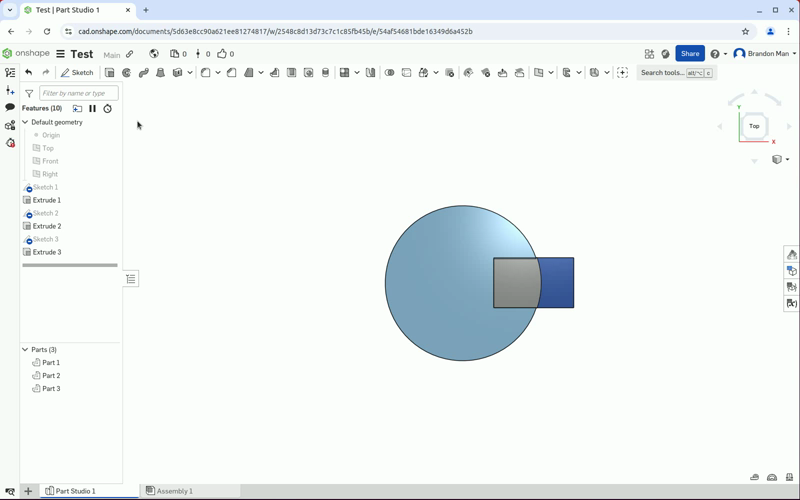
key(shift+h)
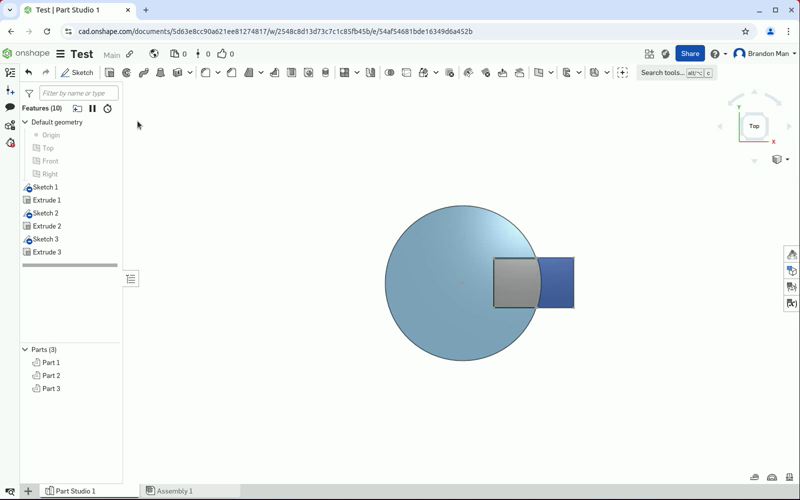
key(shift+h)
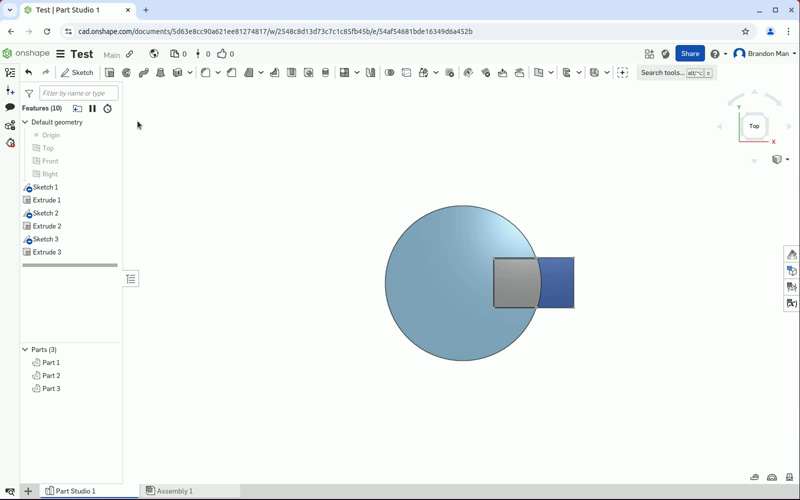
key(shift+7)
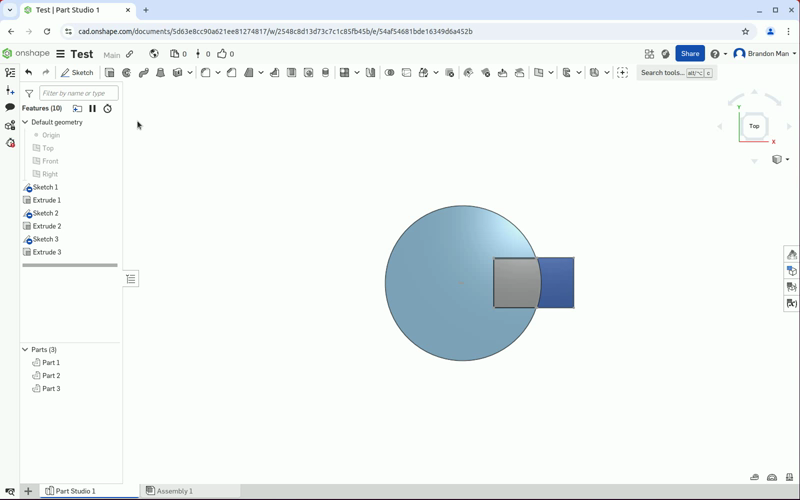
key(up, 3)
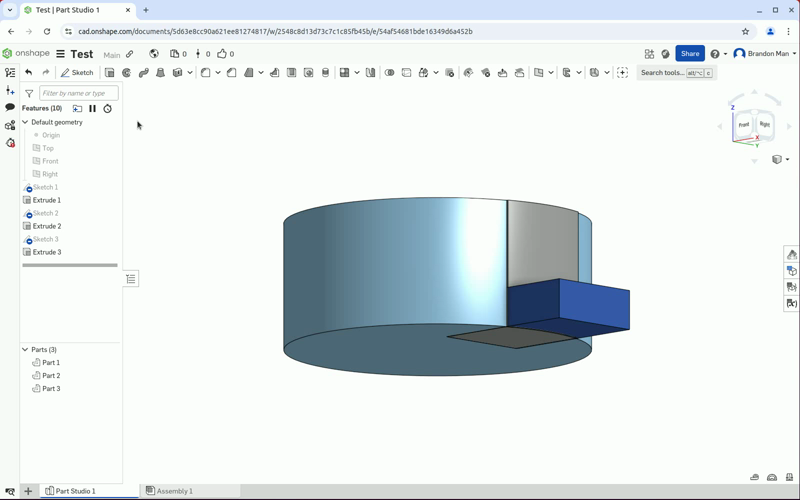
key(left, 3)
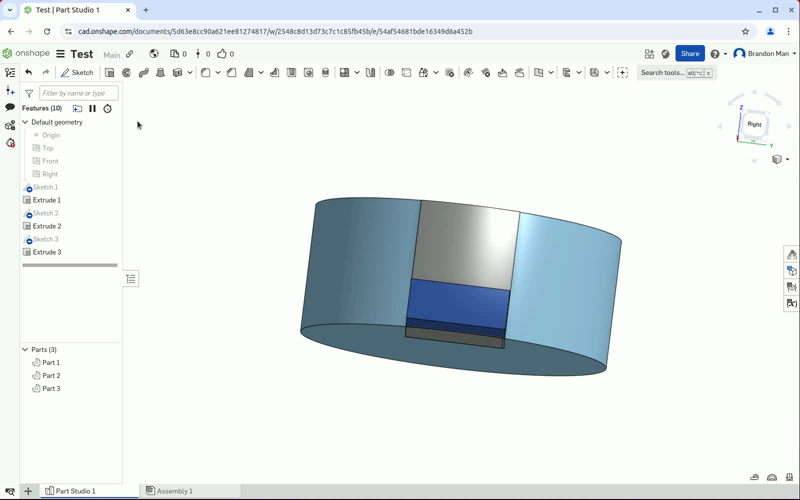
key(right, 3)
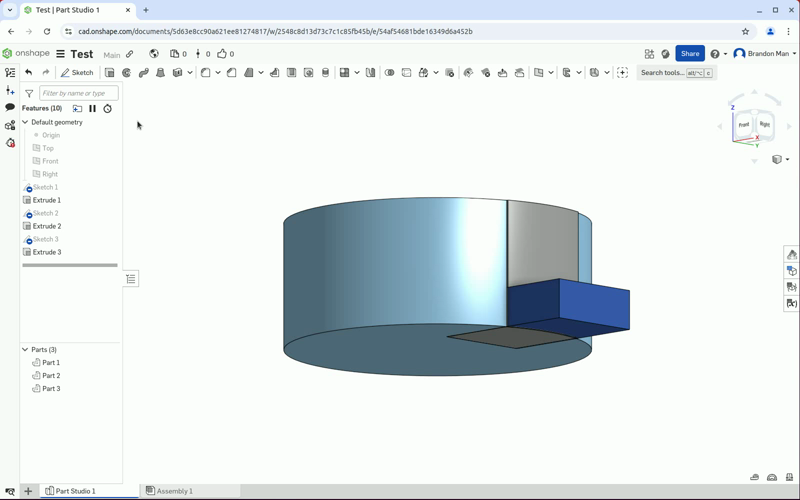
key(down, 3)
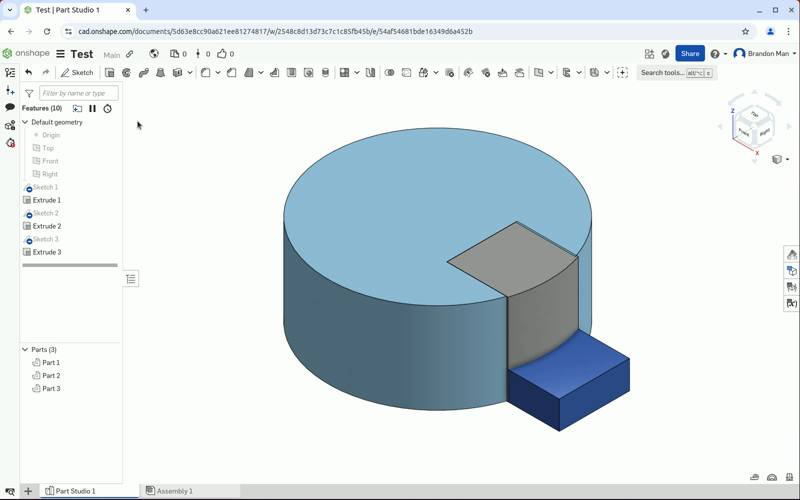
mouse_move(73, 189)
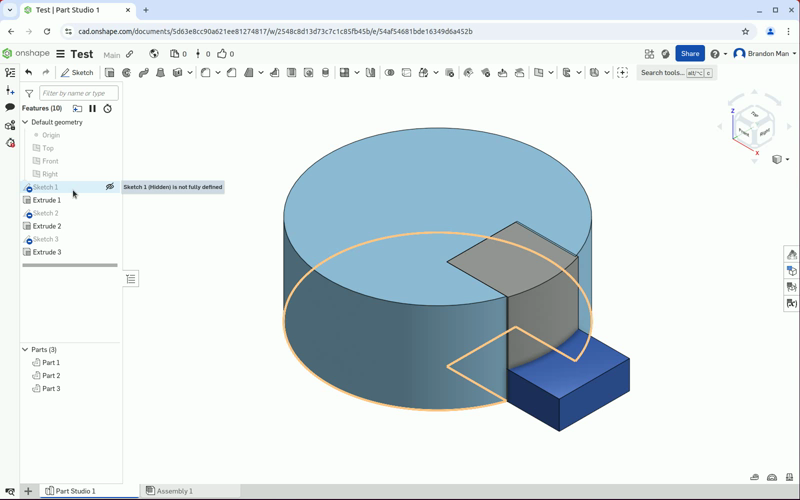
click(73, 189)